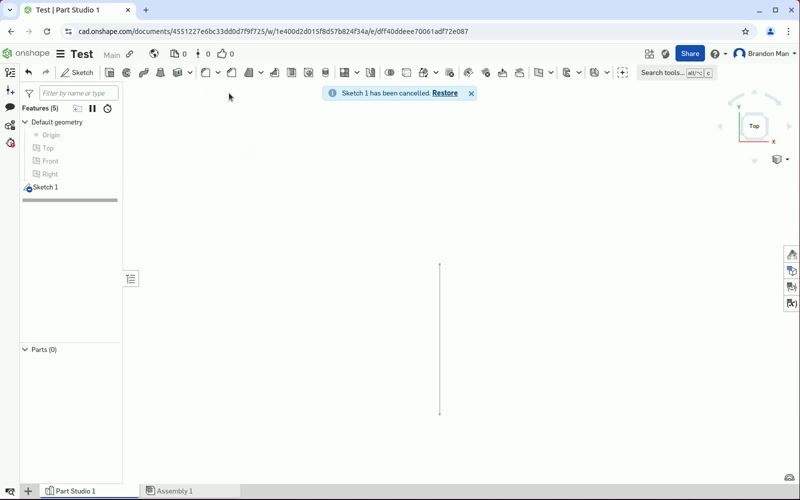
key(shift+h)
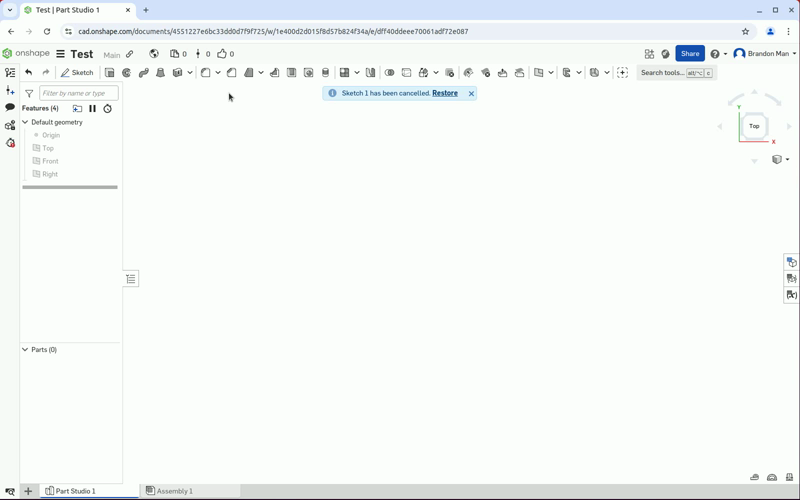
mouse_move(73, 352)
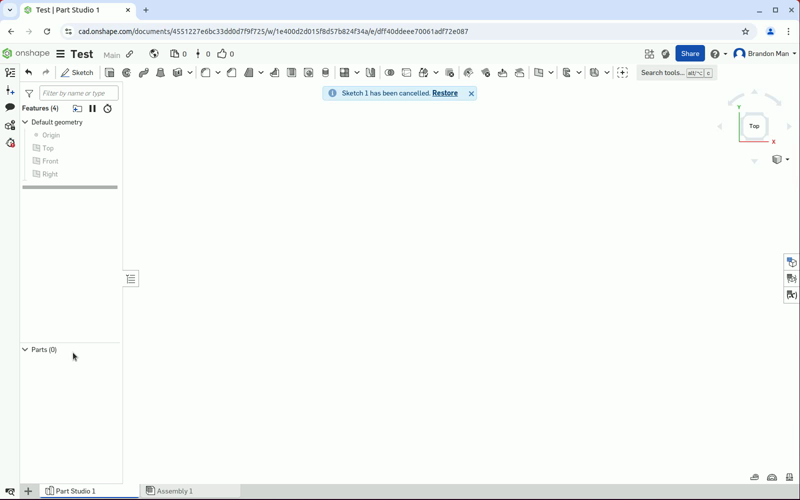
key(y)
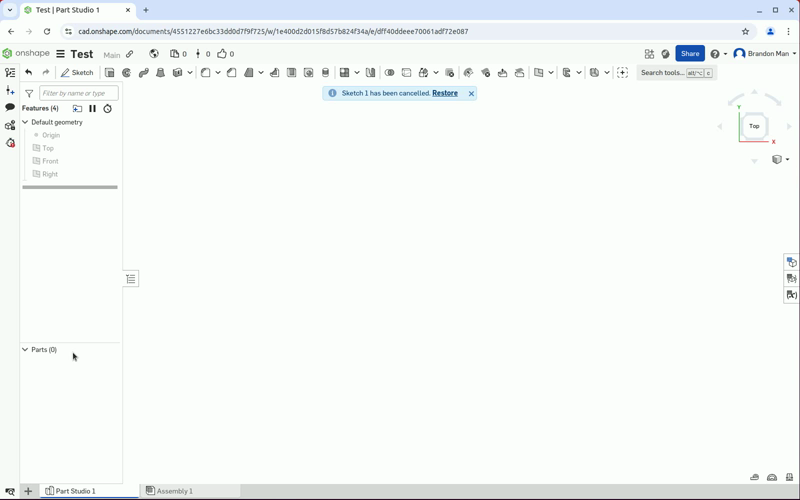
key(shift+p)
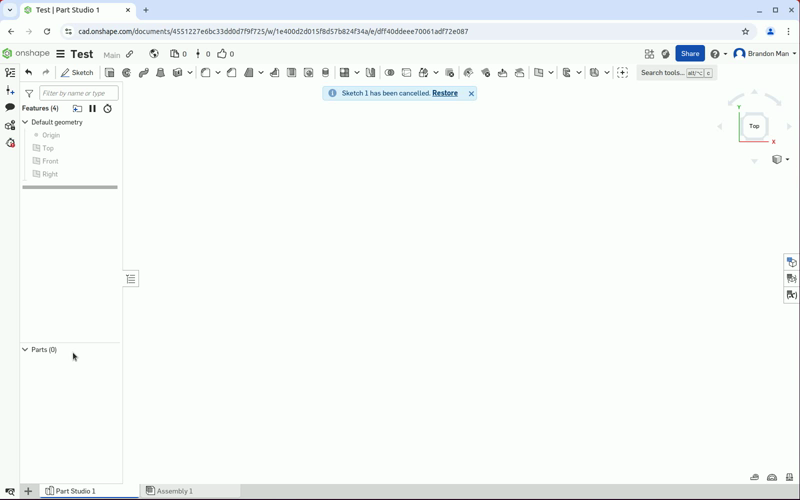
key(space)
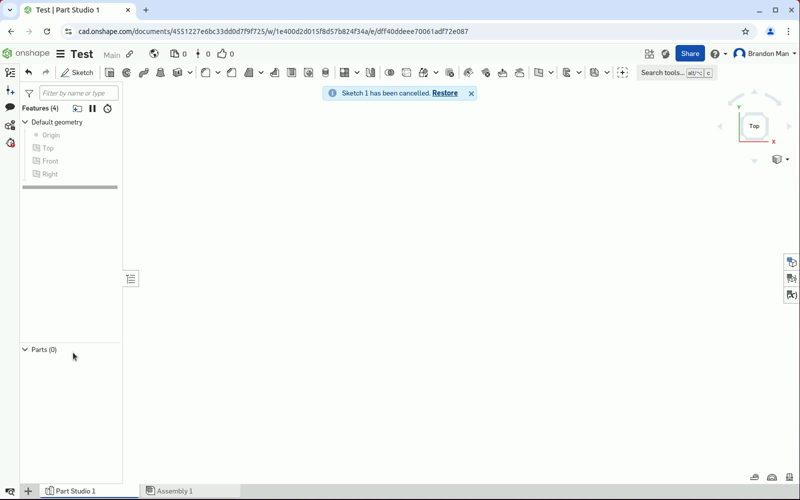
key_down(shift)
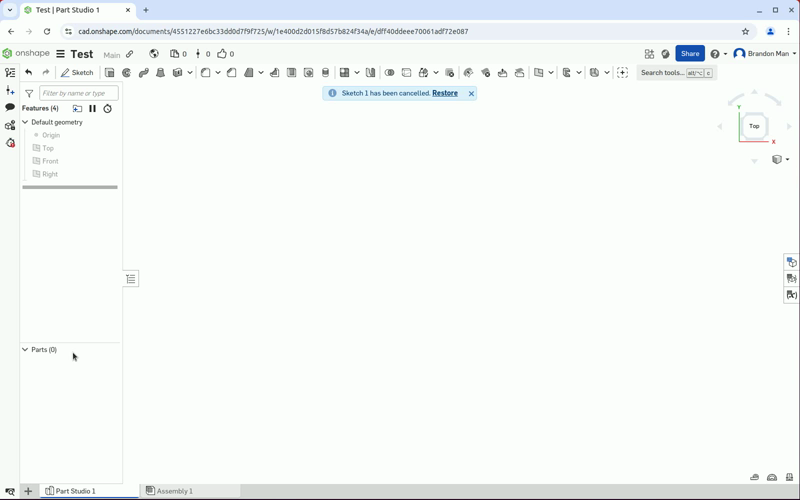
key(up)
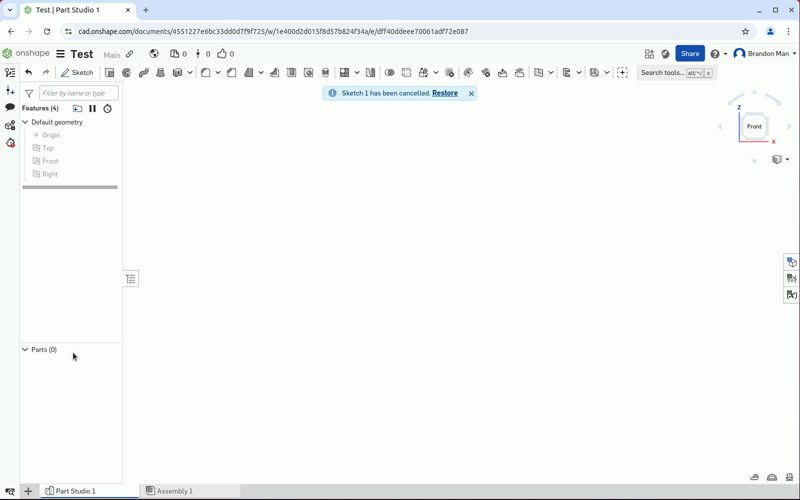
key_up(shift)
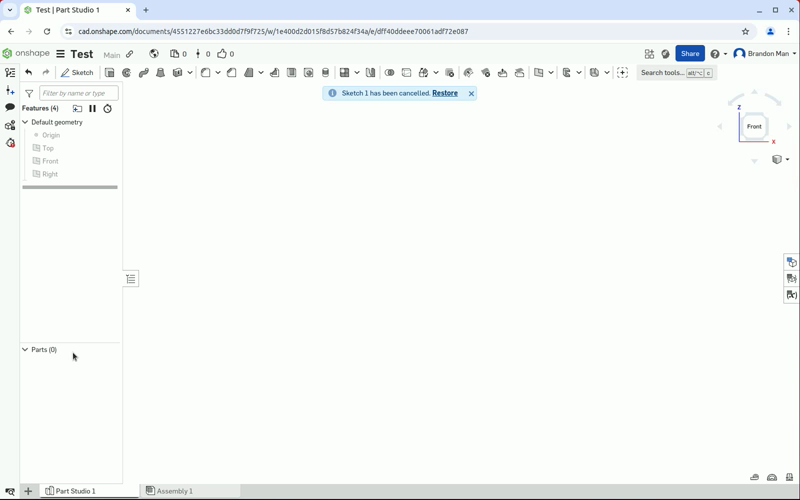
mouse_move(73, 352)
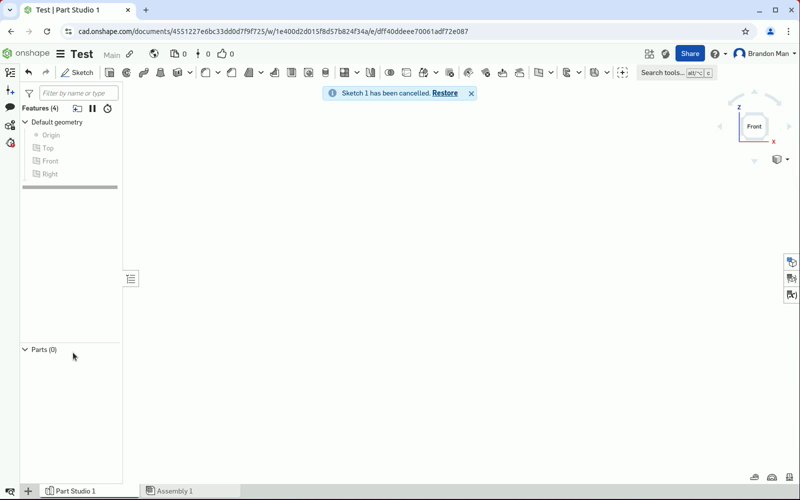
key(shift+y)
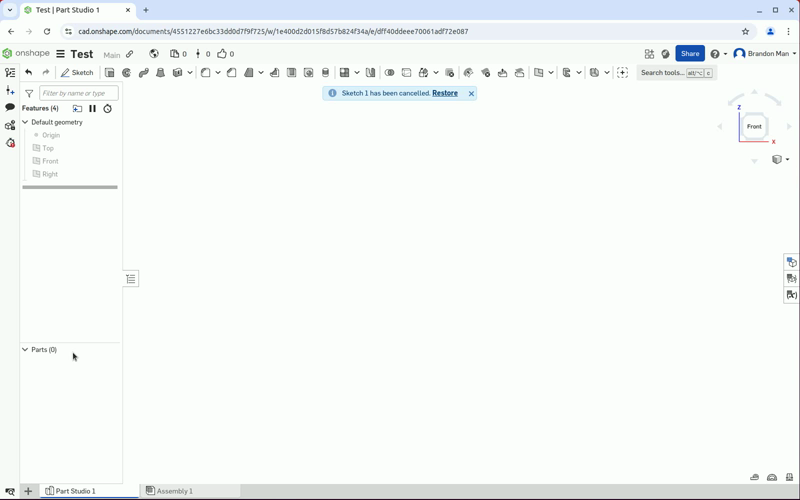
key(shift+s)
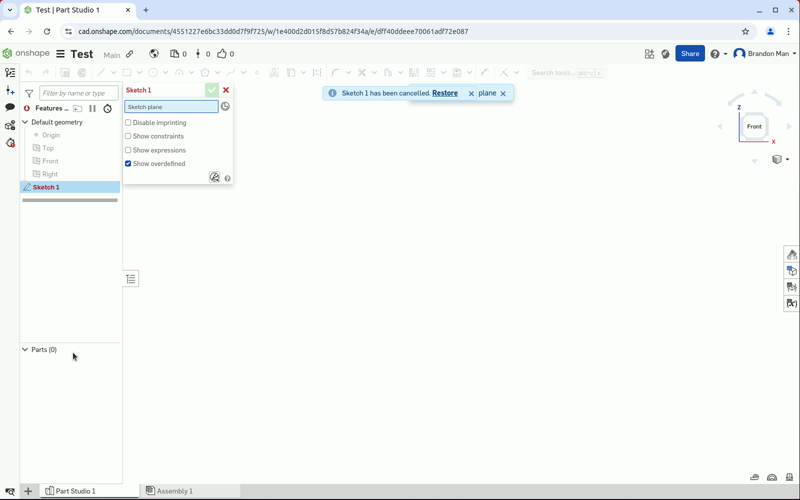
mouse_move(73, 163)
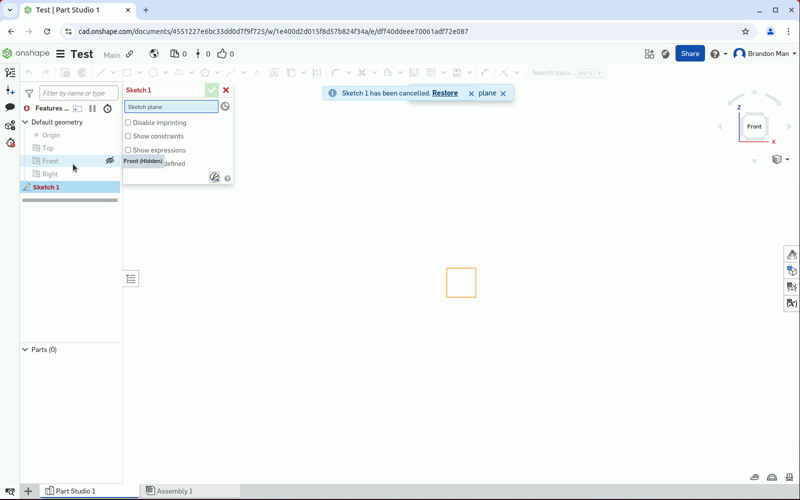
click(73, 163)
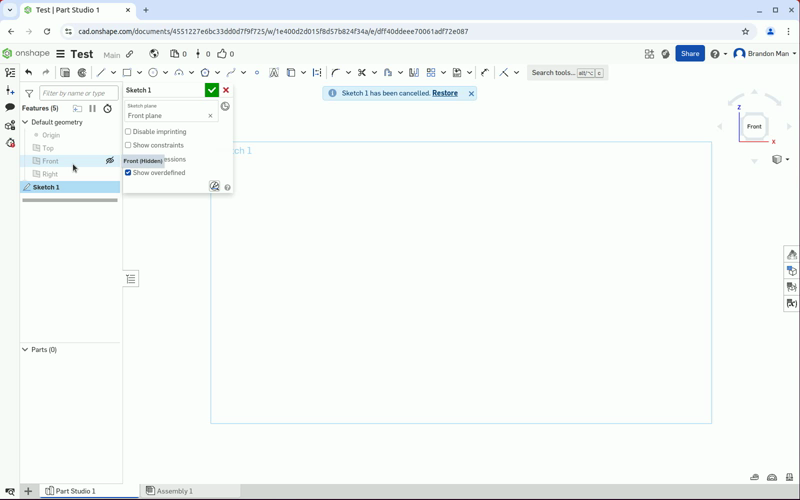
mouse_move(73, 352)
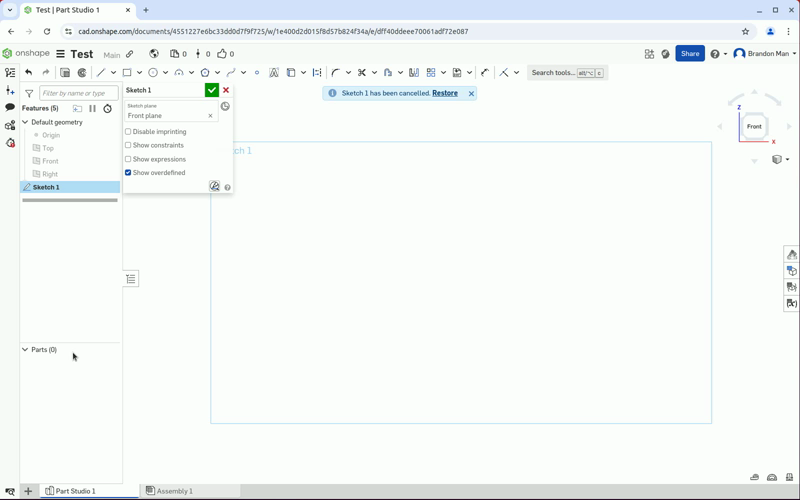
key(y)
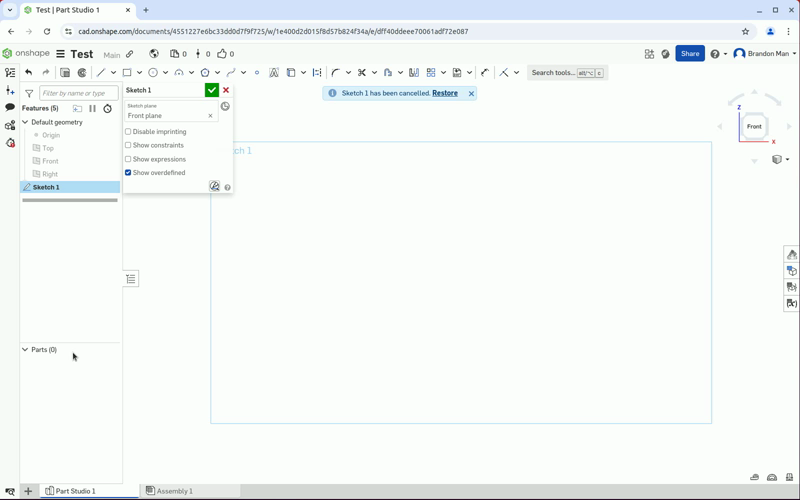
key(l)
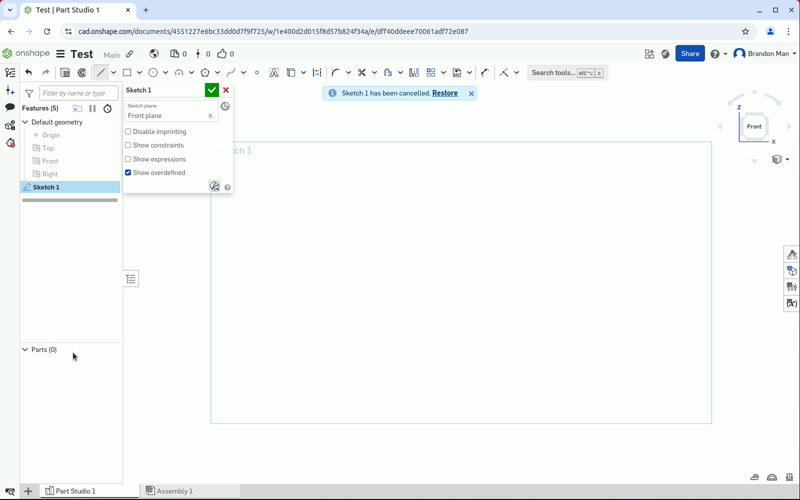
key_down(shift)
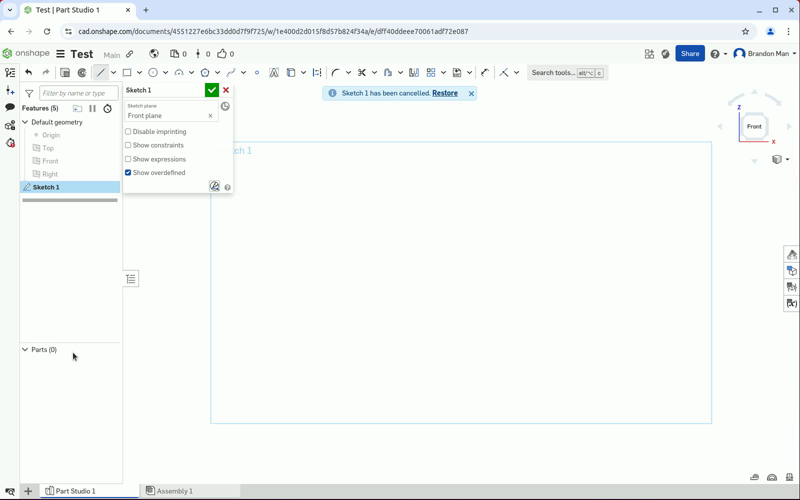
mouse_move(348, 322)
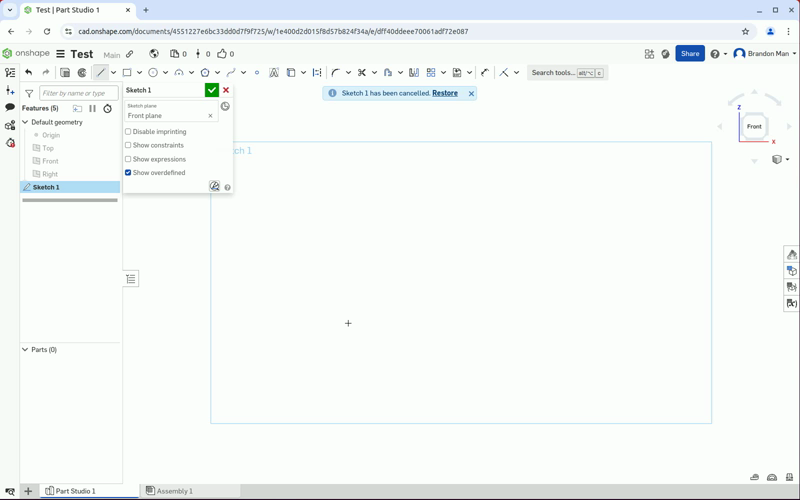
click(348, 322)
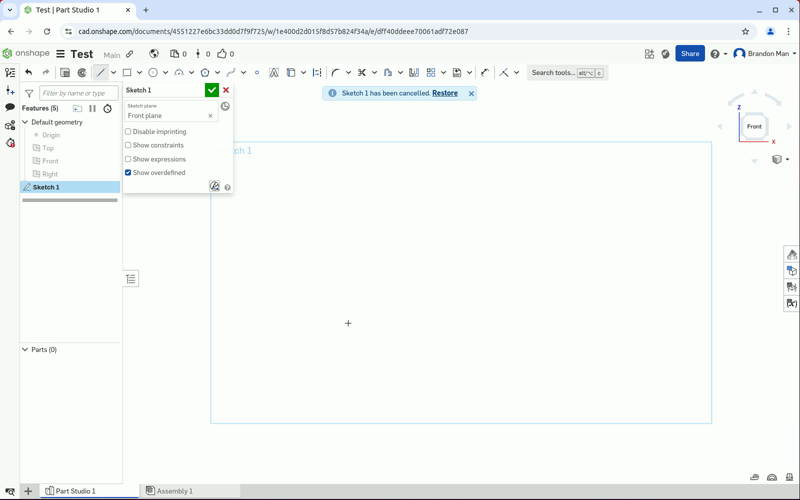
key_up(shift)
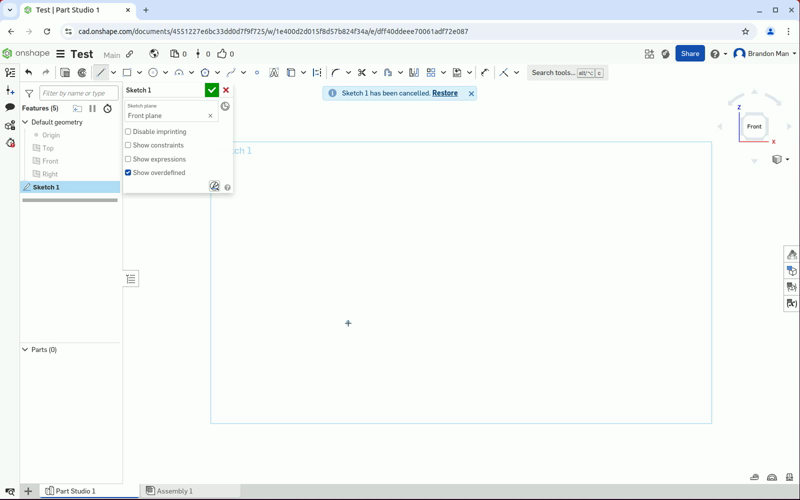
key_down(shift)
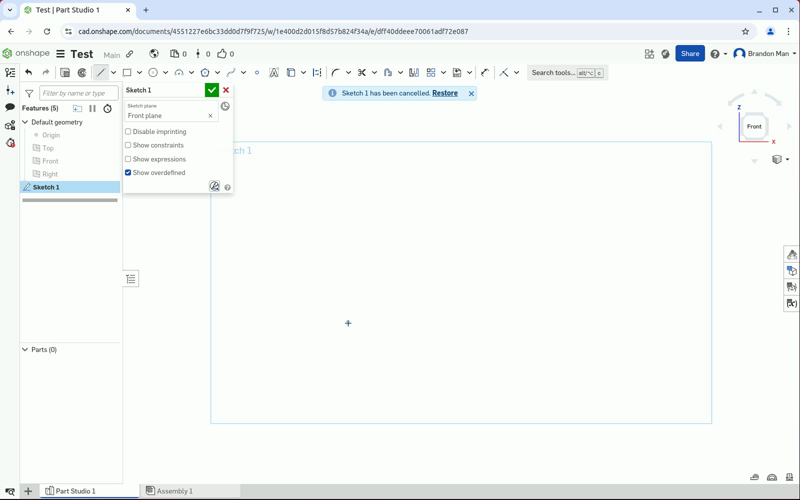
mouse_move(487, 322)
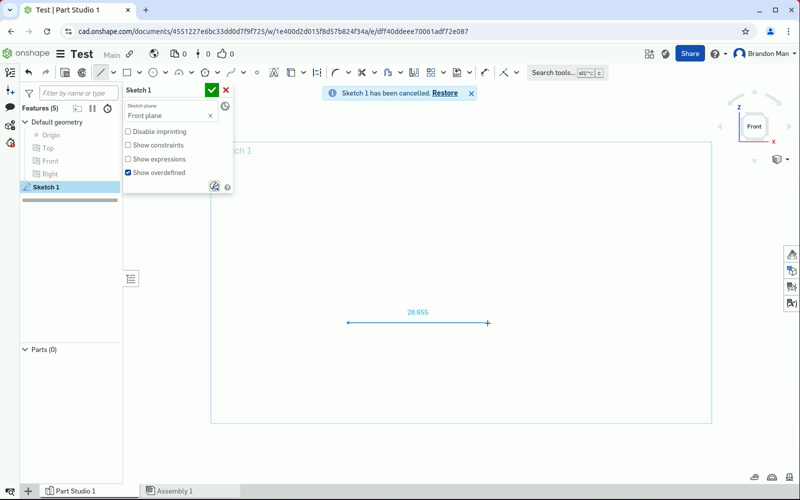
click(487, 322)
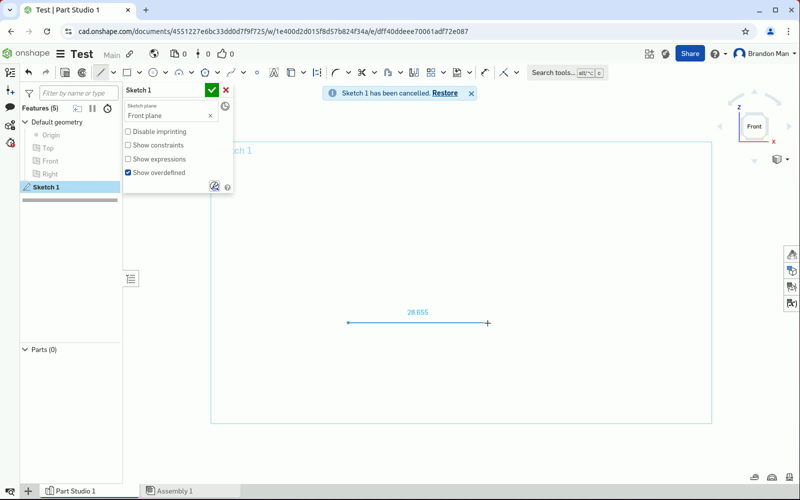
key_up(shift)
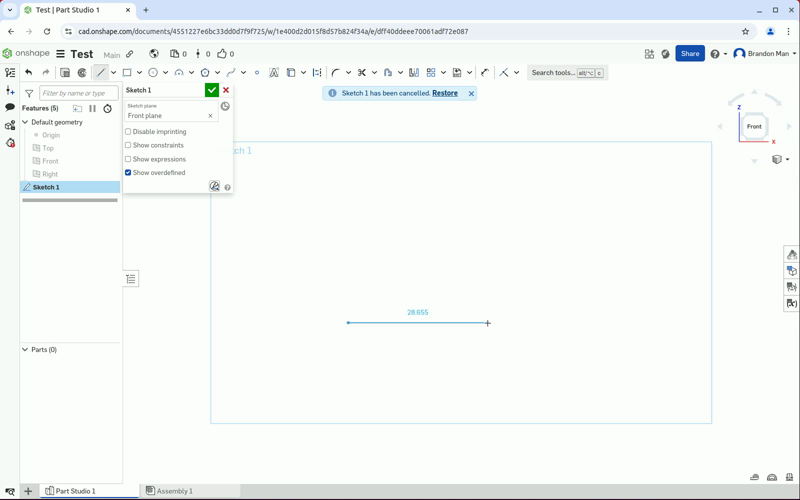
key_down(shift)
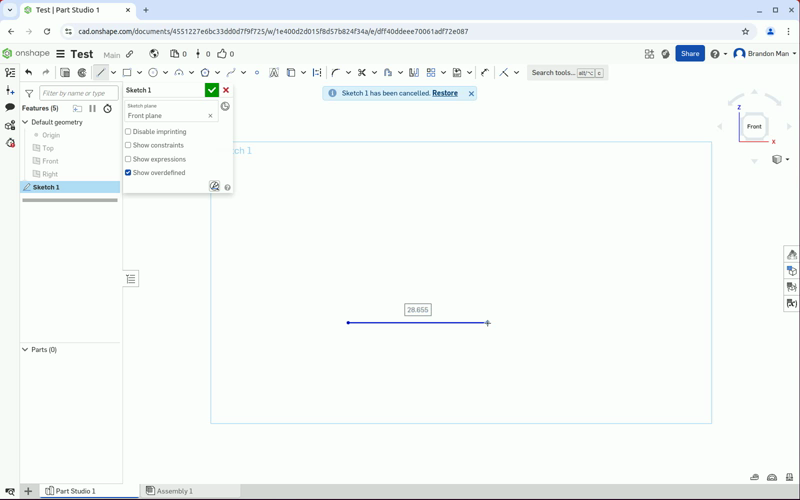
mouse_move(517, 322)
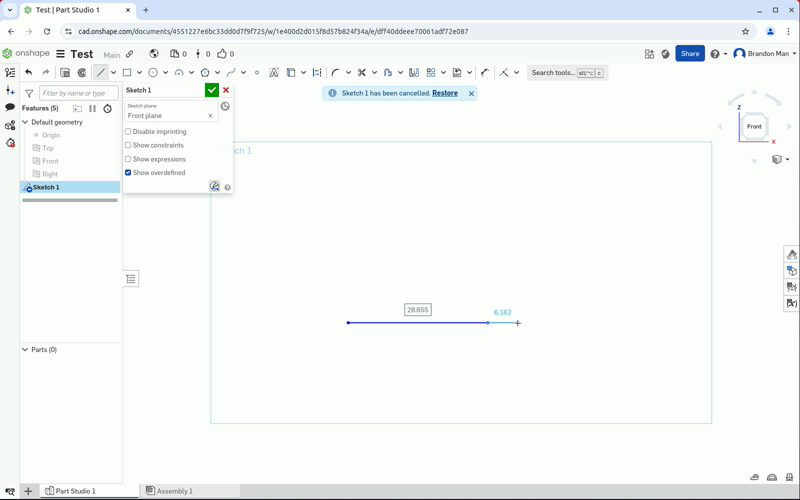
mouse_move(487, 283)
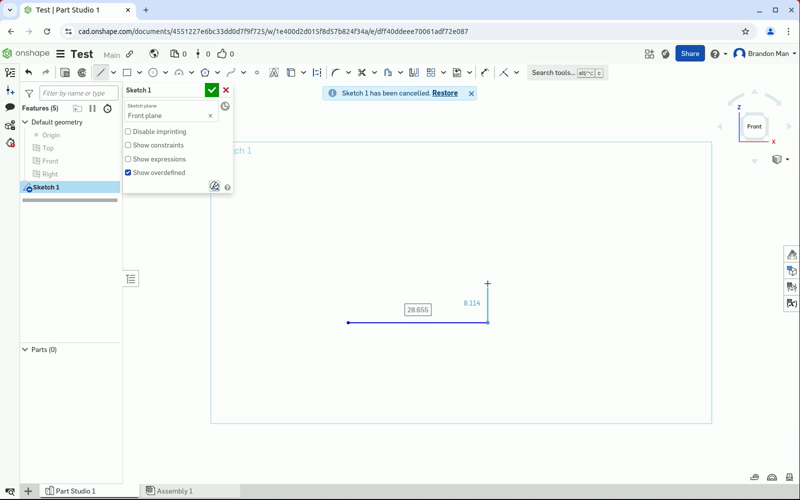
click(487, 283)
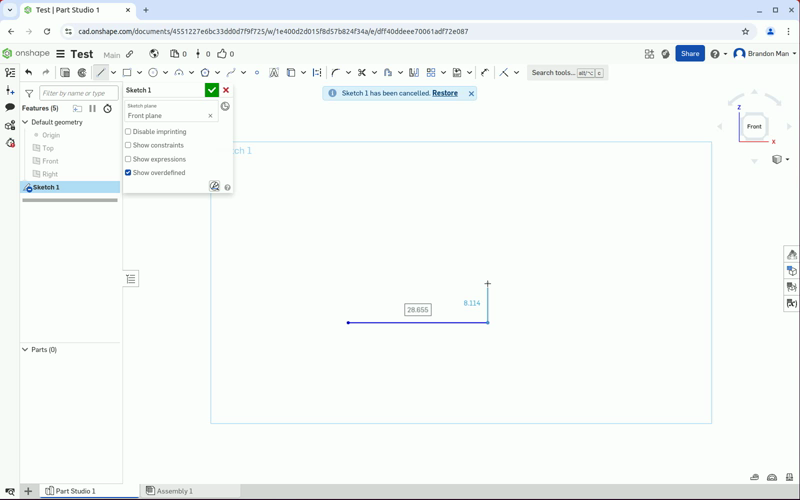
key_up(shift)
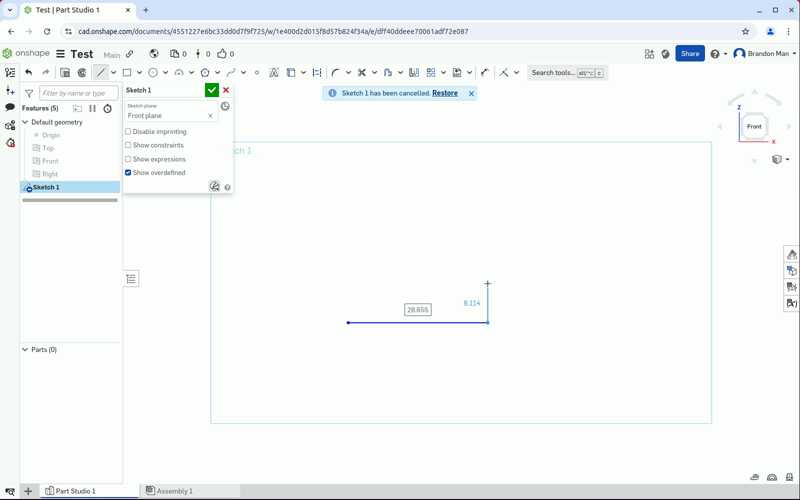
key_down(shift)
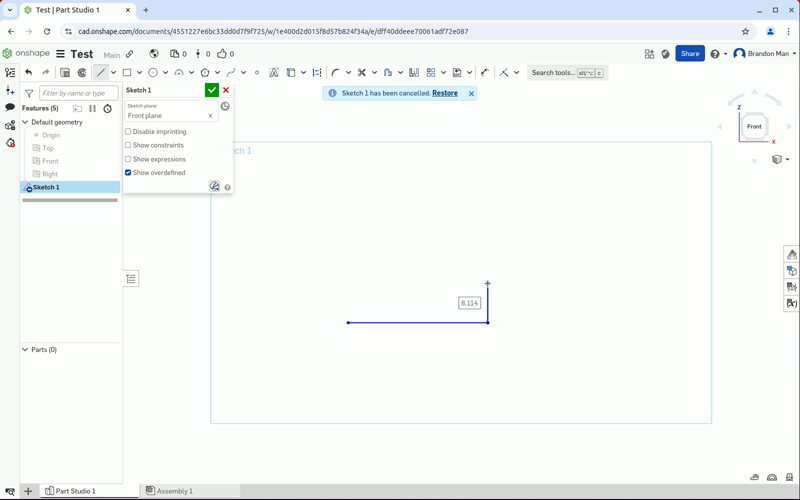
mouse_move(387, 283)
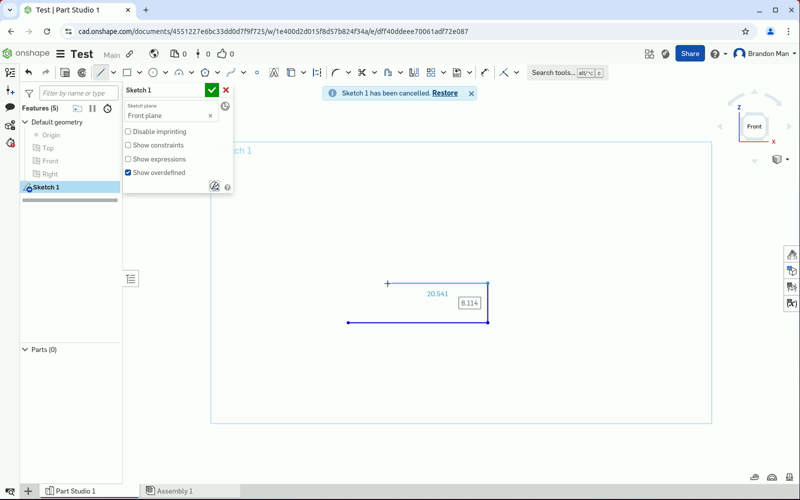
click(387, 283)
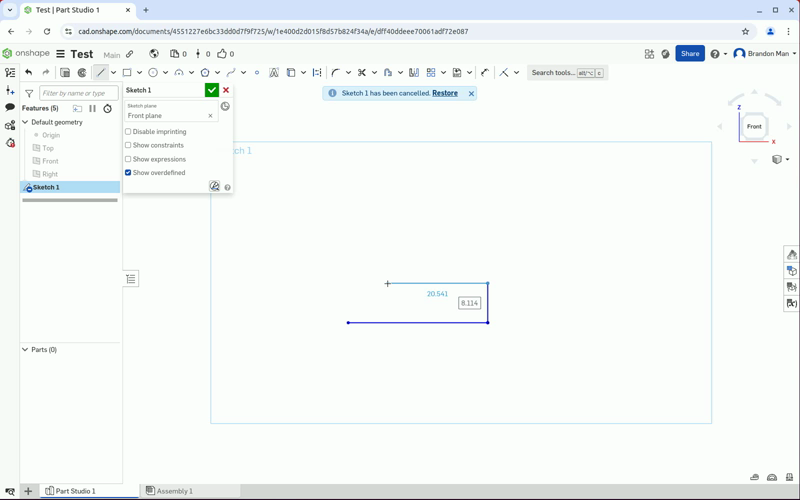
key_up(shift)
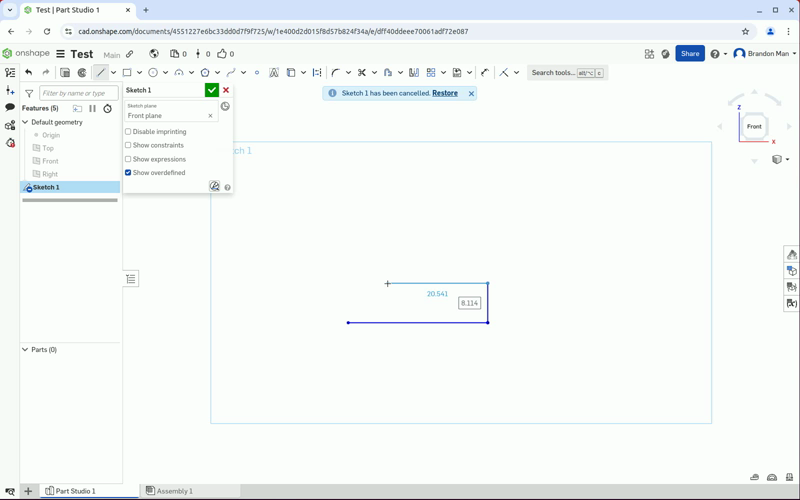
key_down(shift)
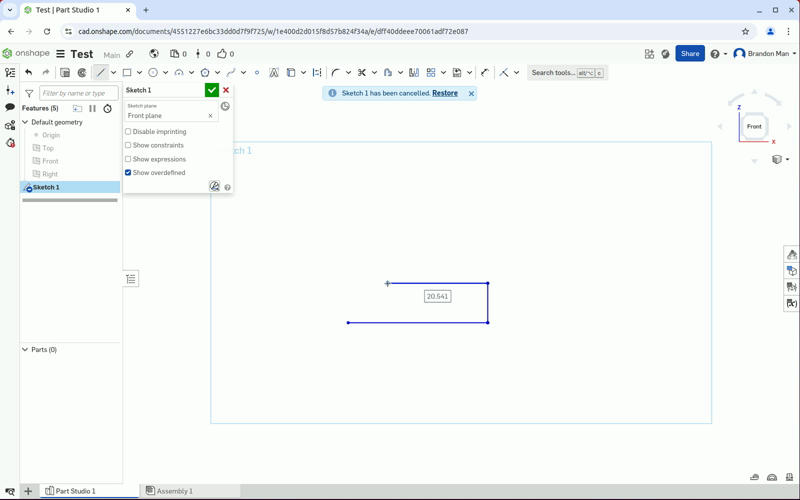
mouse_move(387, 223)
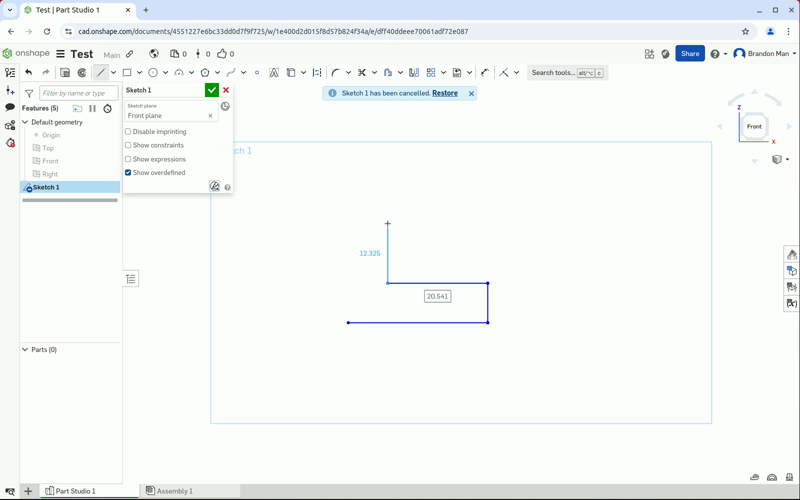
click(387, 223)
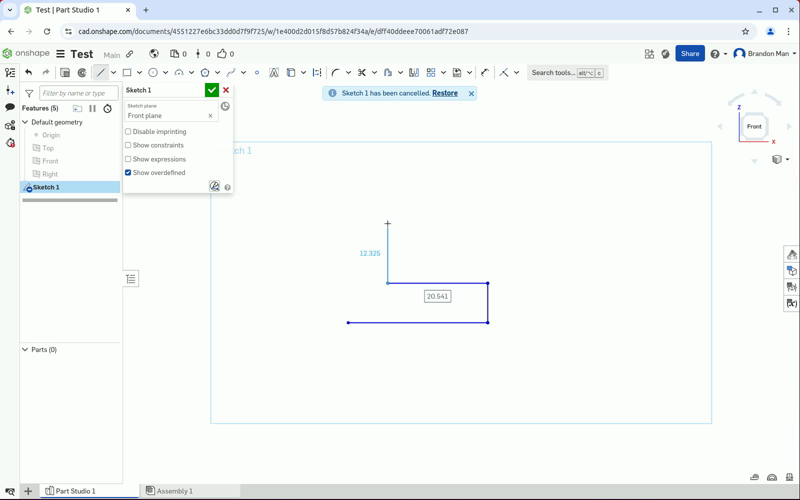
key_up(shift)
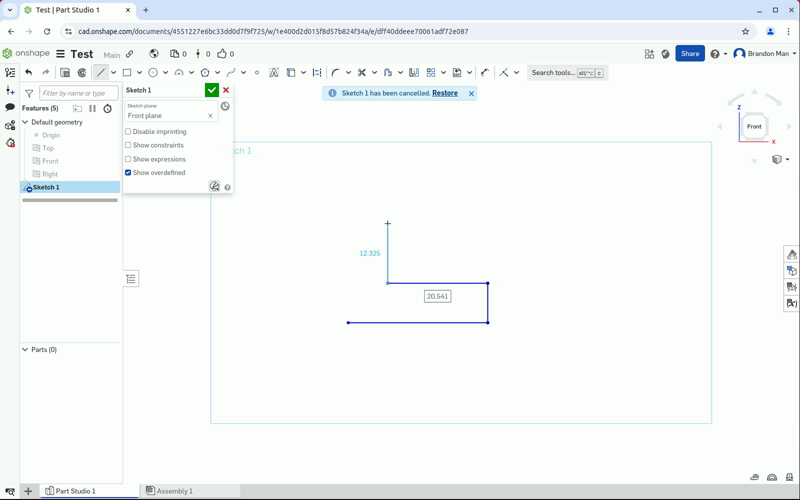
key_down(shift)
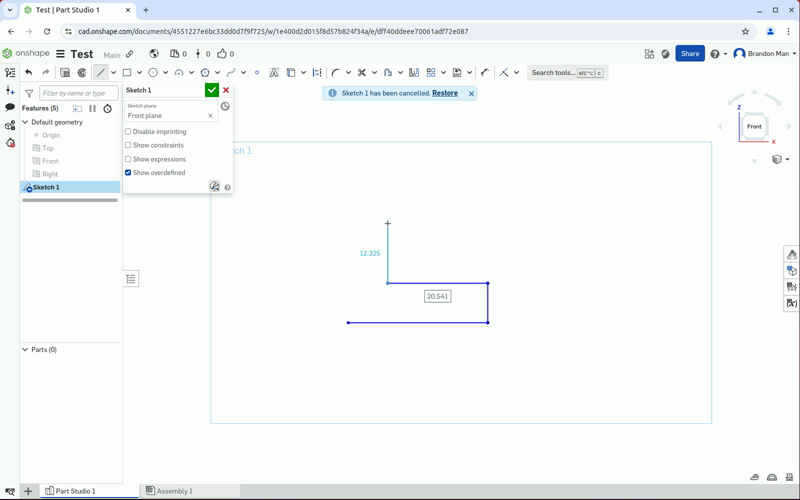
mouse_move(417, 223)
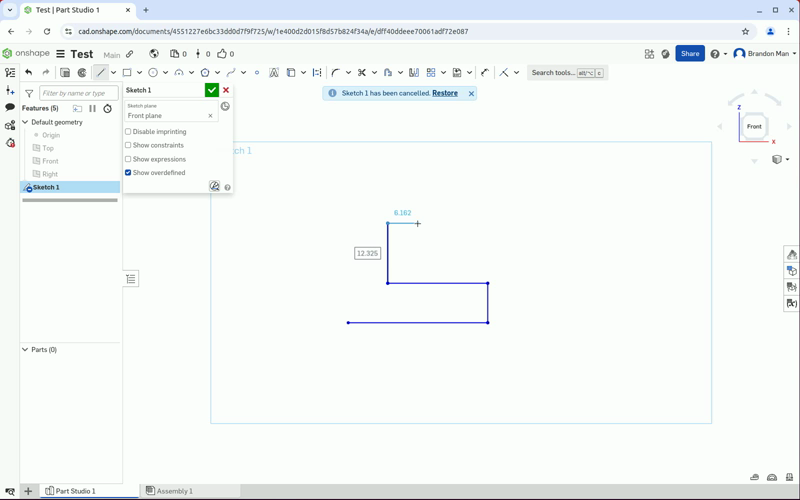
mouse_move(348, 223)
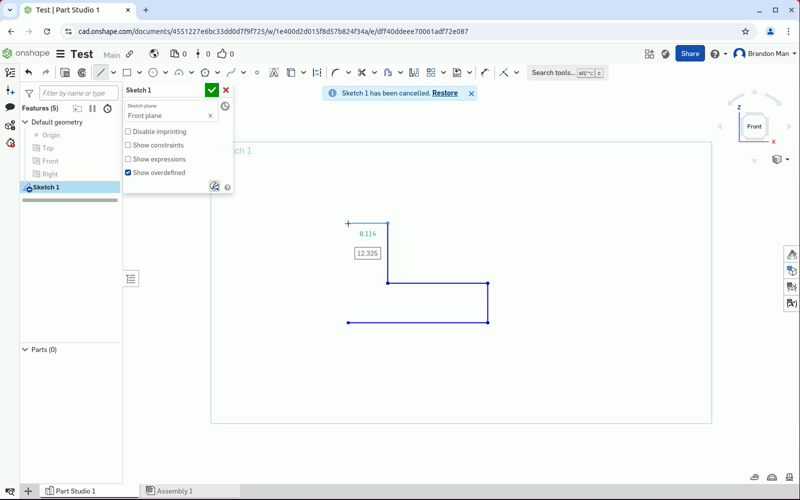
click(348, 223)
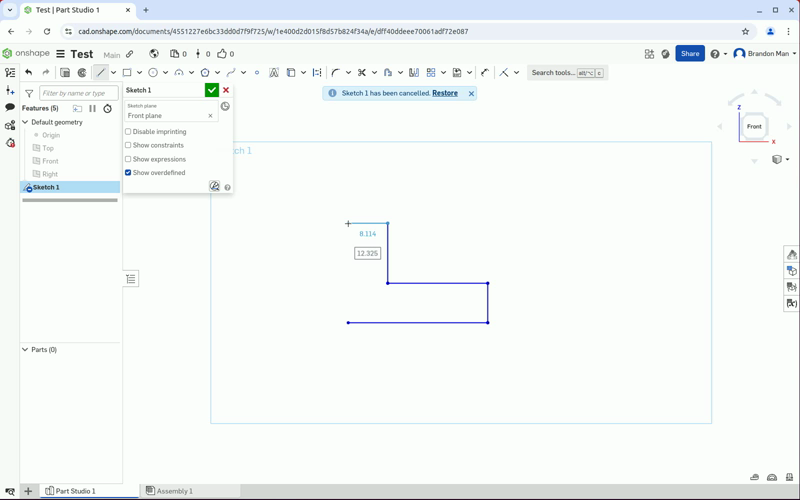
key_up(shift)
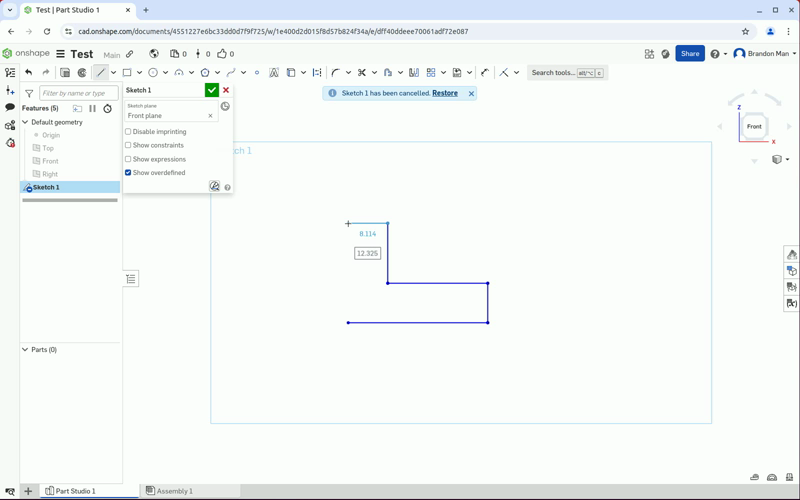
key_down(shift)
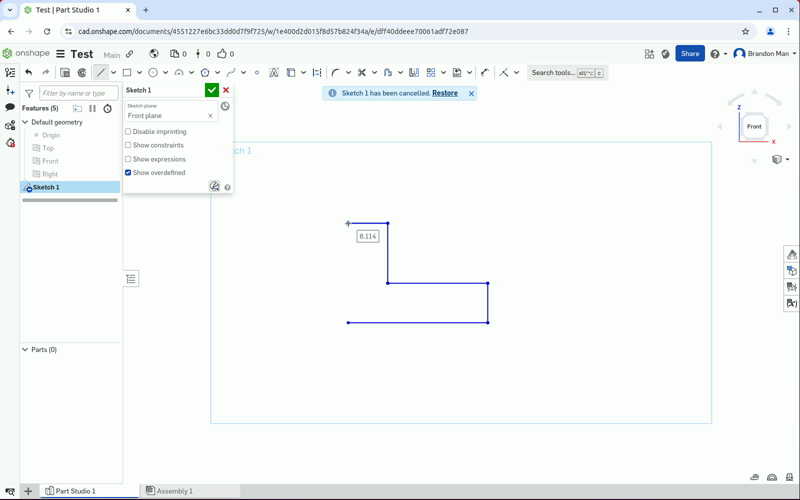
mouse_move(348, 322)
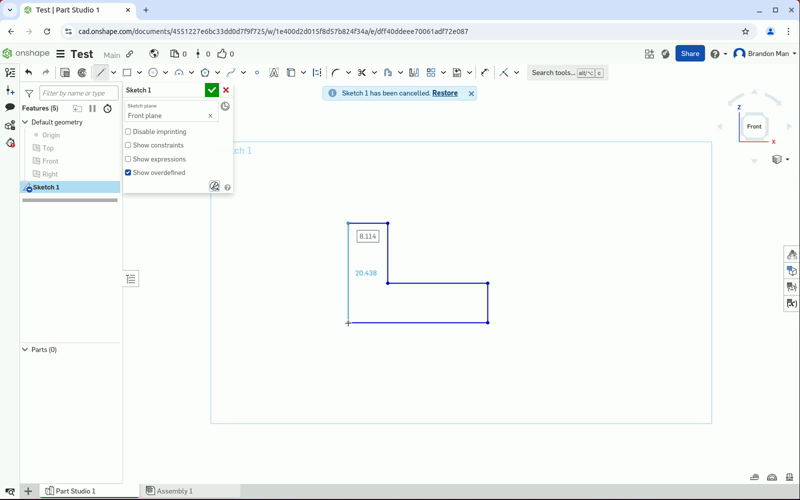
key_up(shift)
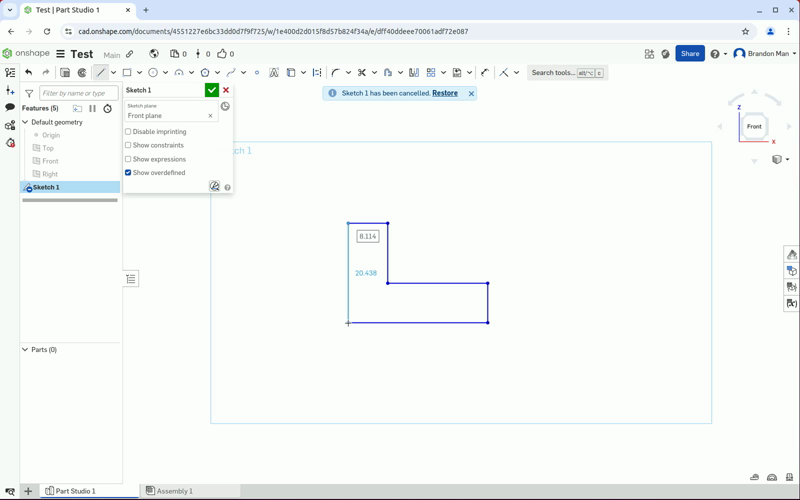
click(348, 322)
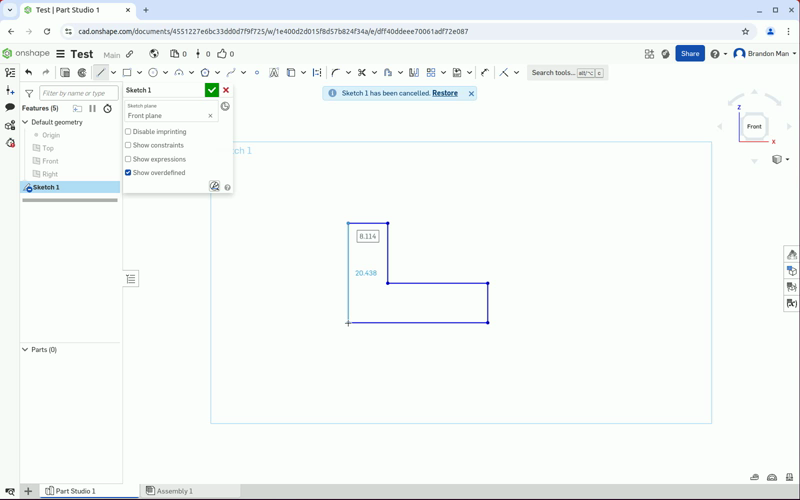
key(esc)
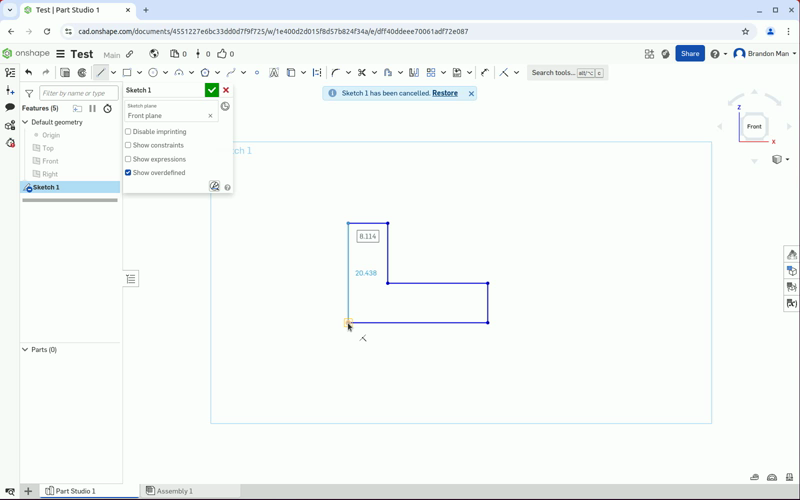
mouse_move(400, 292)
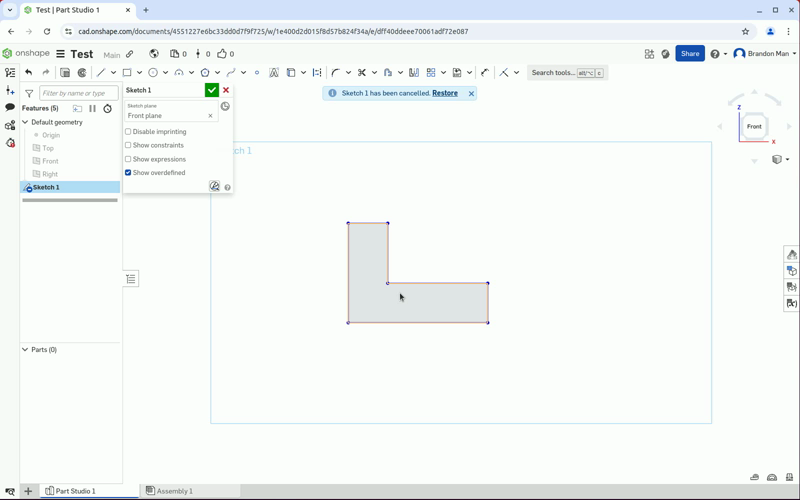
click(400, 292)
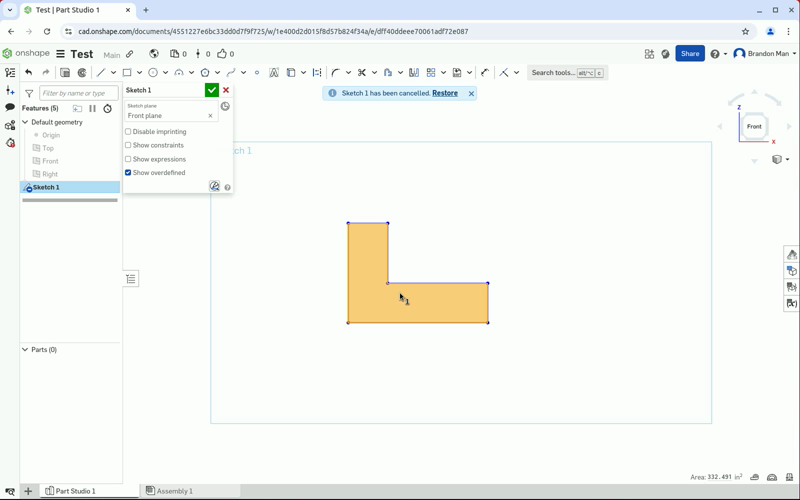
mouse_move(73, 352)
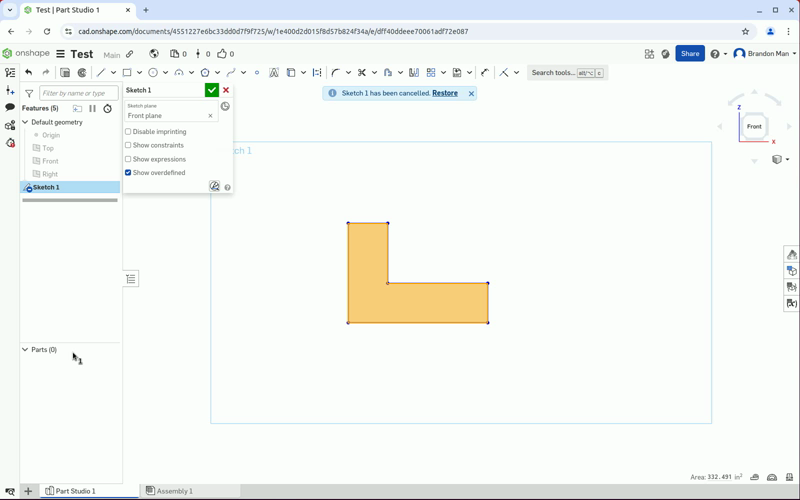
key(shift+y)
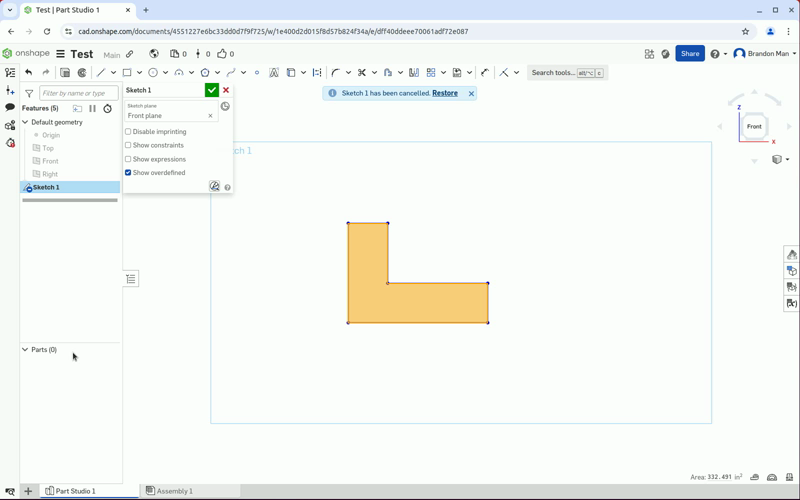
key(shift+e)
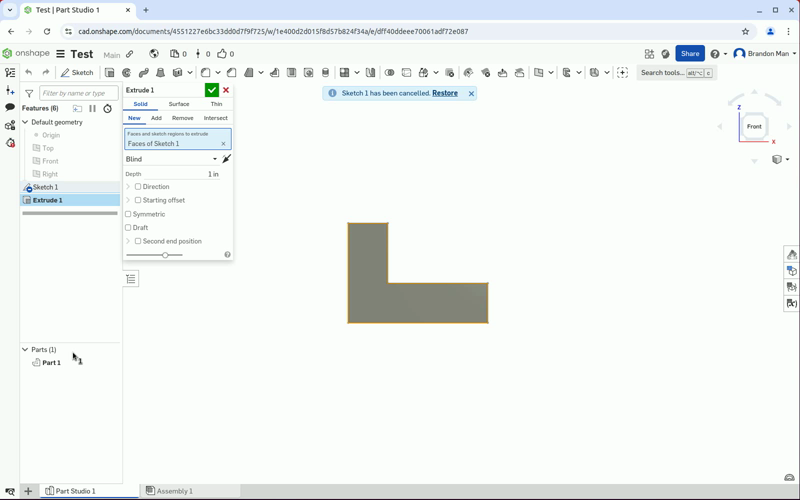
mouse_move(143, 106)
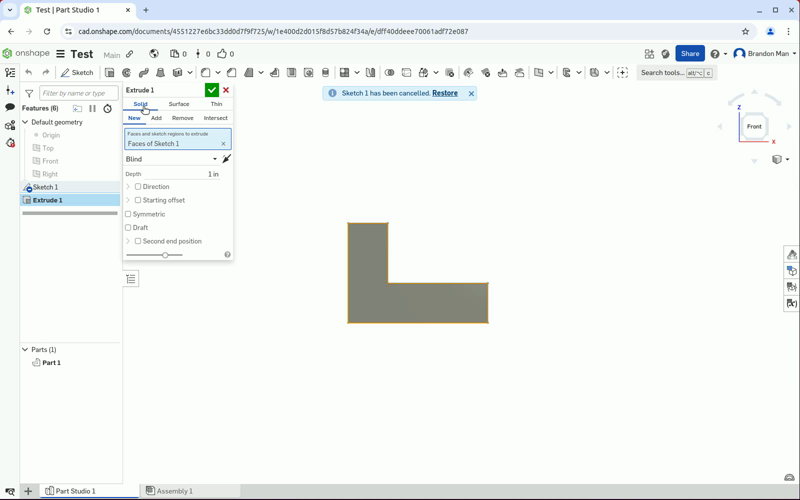
click(143, 106)
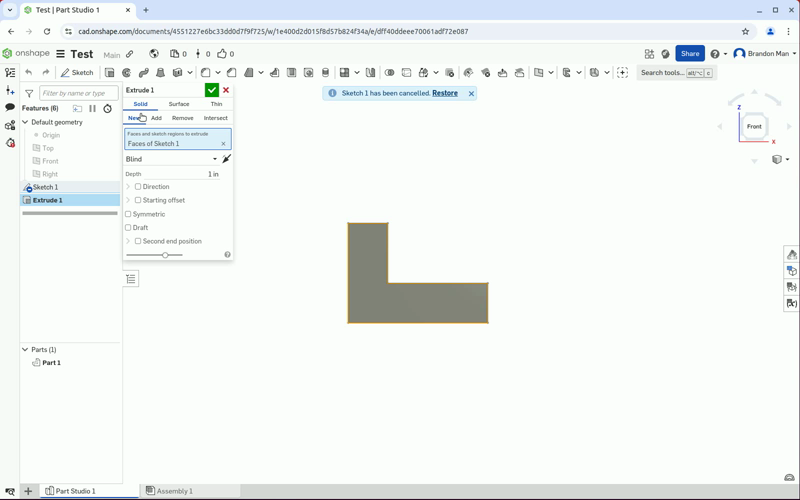
mouse_move(137, 120)
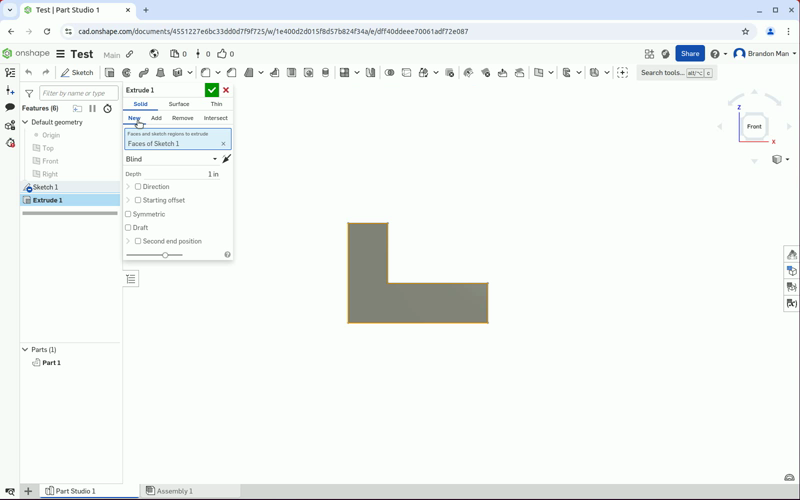
click(137, 120)
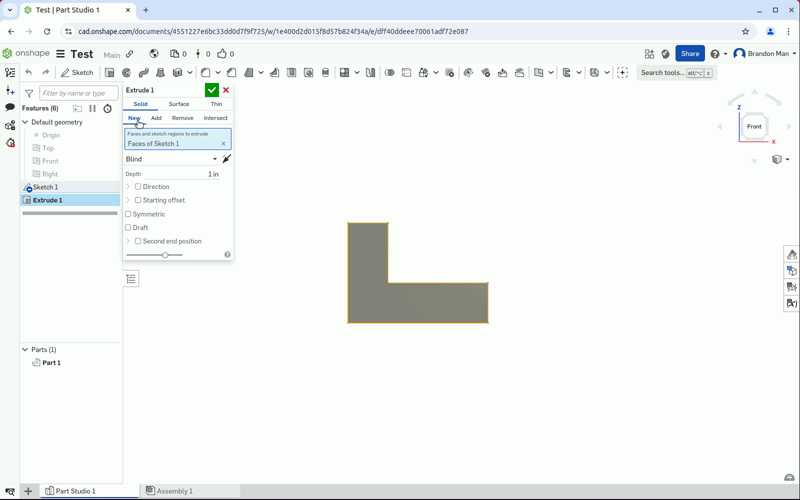
key(tab, 4)
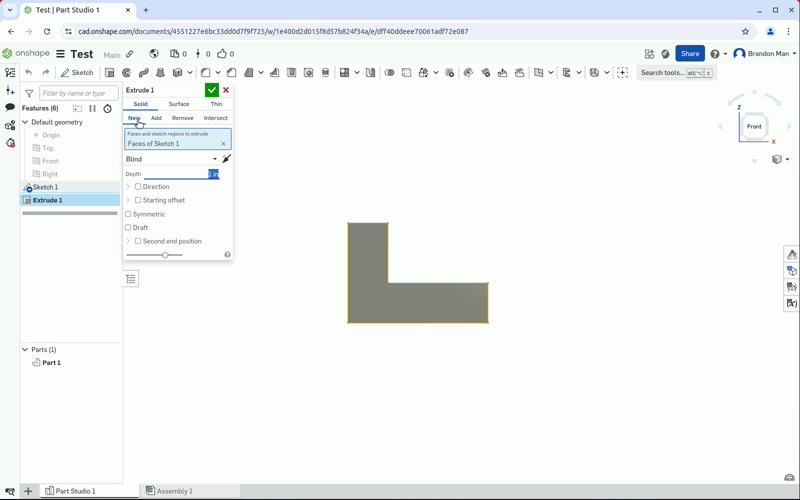
text(20.46)
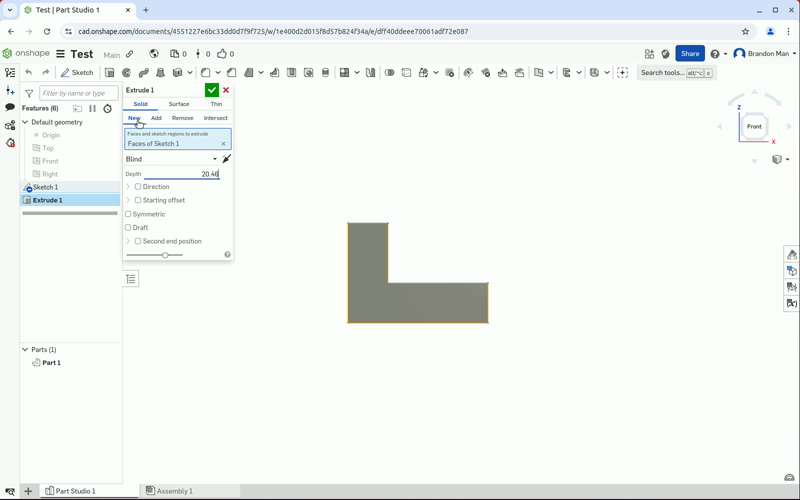
key(enter)
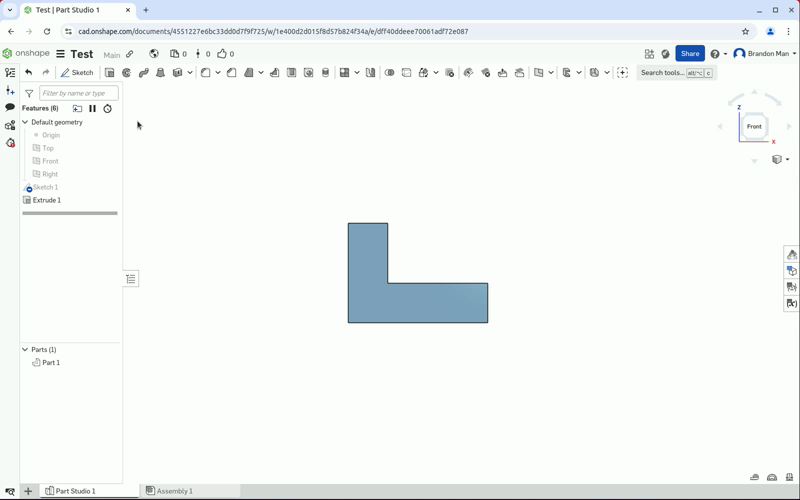
key(shift+h)
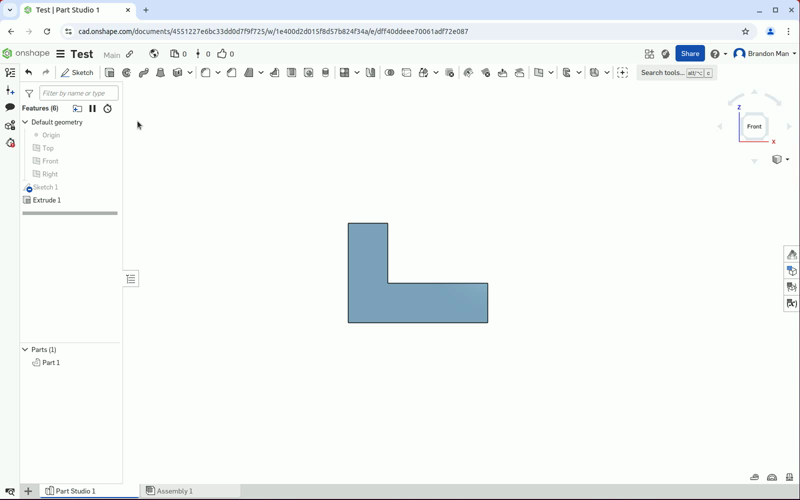
key(shift+h)
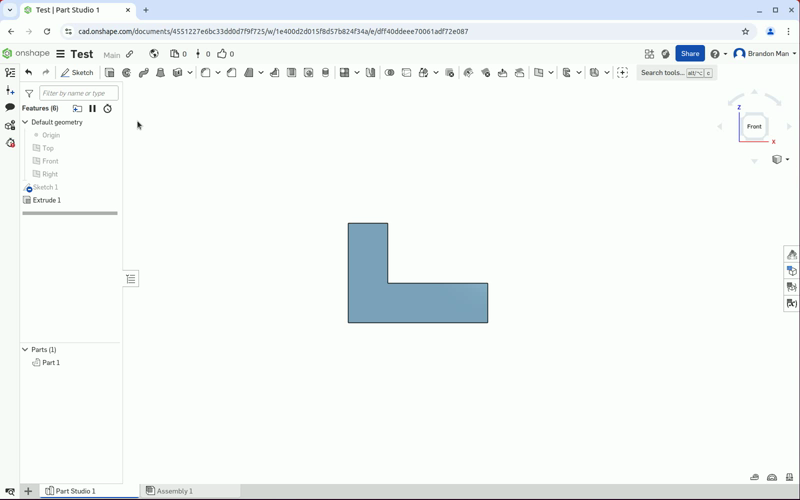
mouse_move(73, 189)
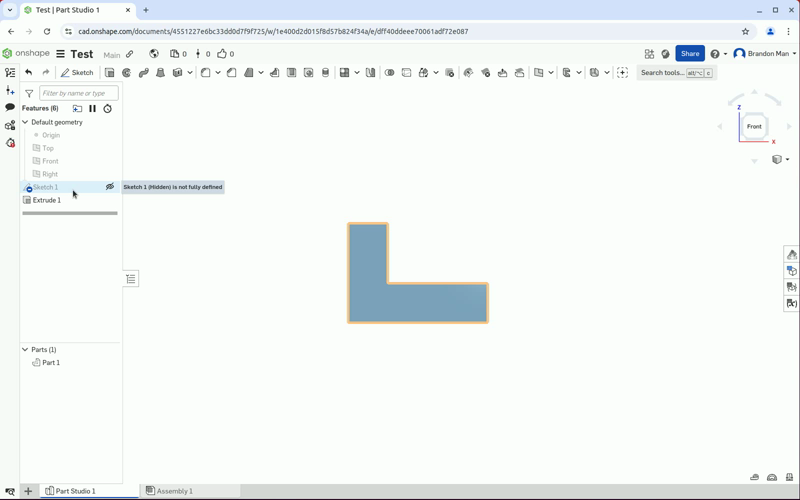
click(73, 189)
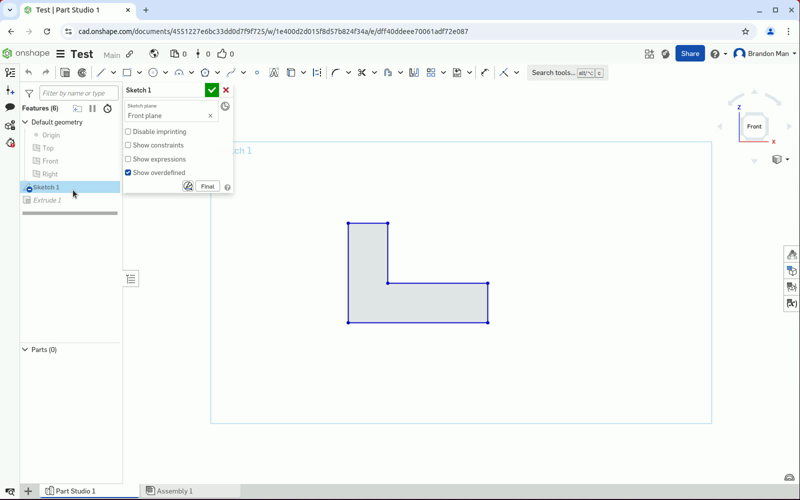
mouse_move(229, 92)
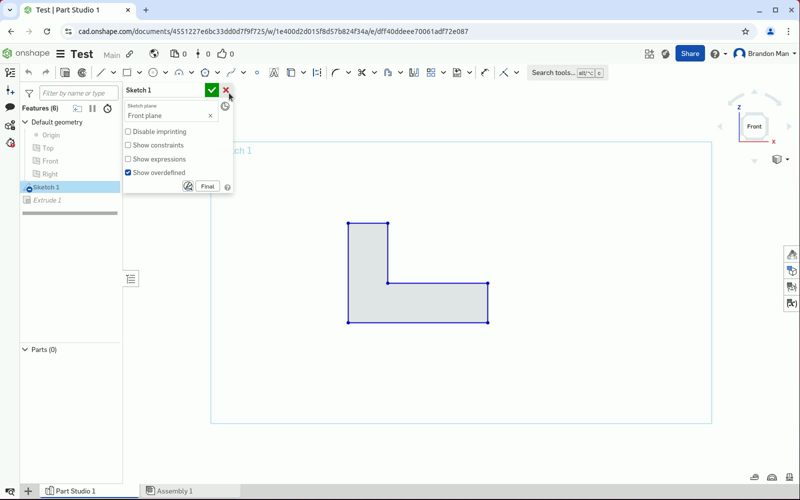
click(229, 92)
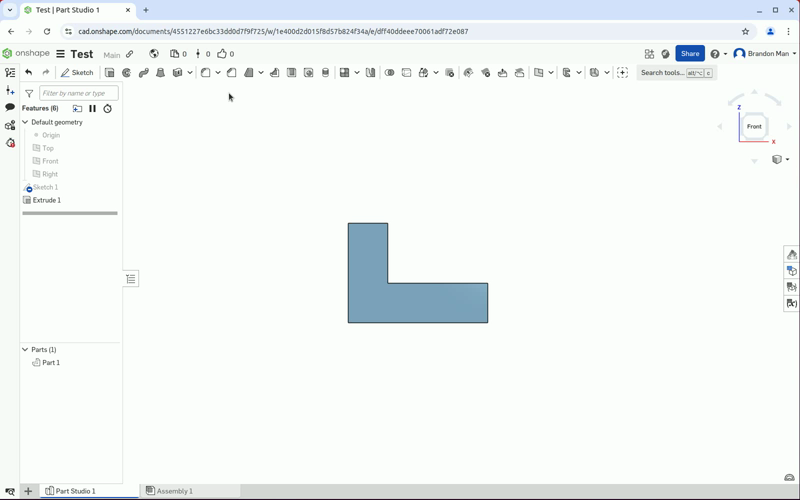
mouse_move(73, 352)
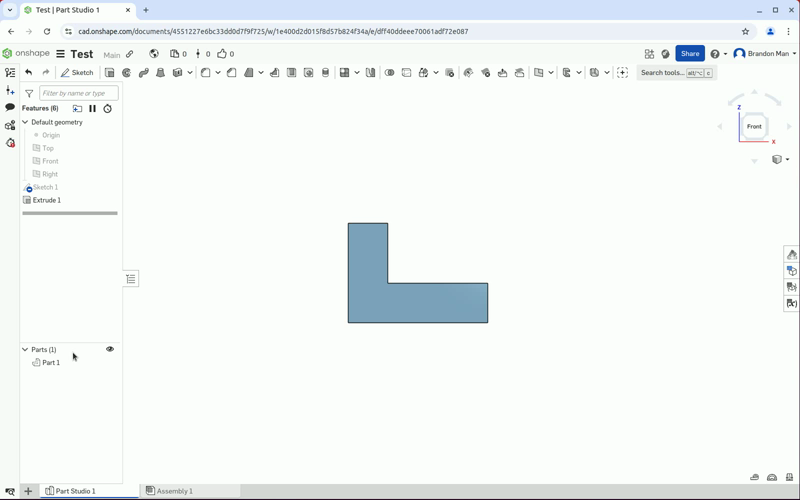
key(y)
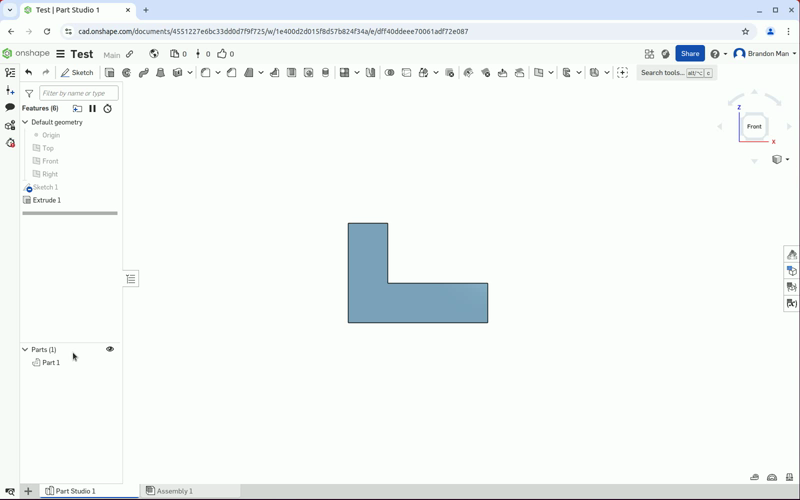
key(shift+p)
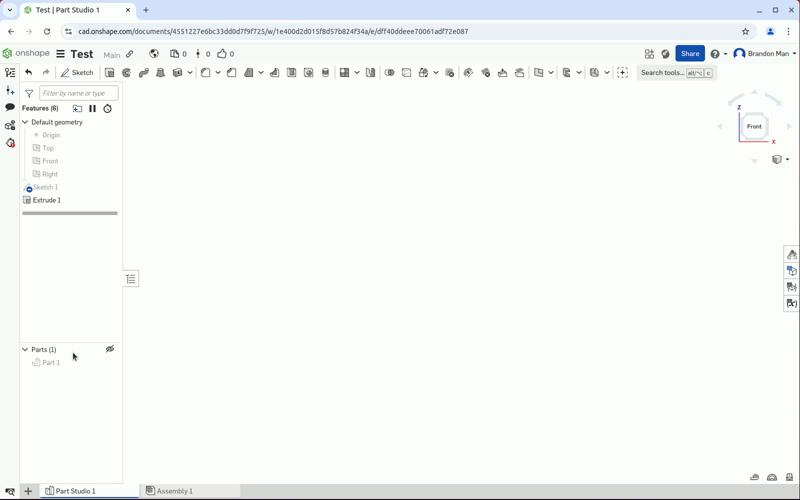
key(space)
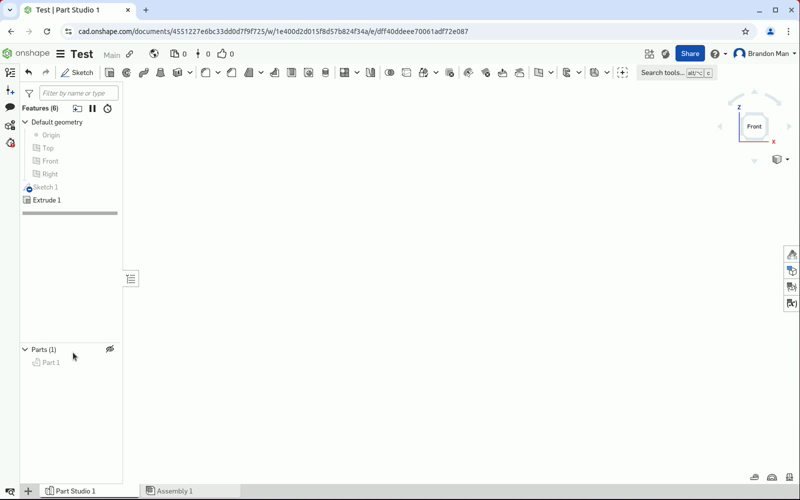
key_down(shift)
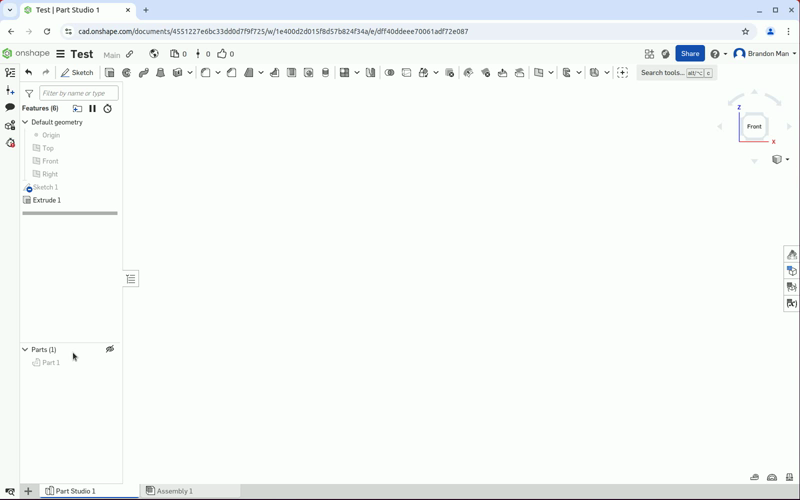
key(left)
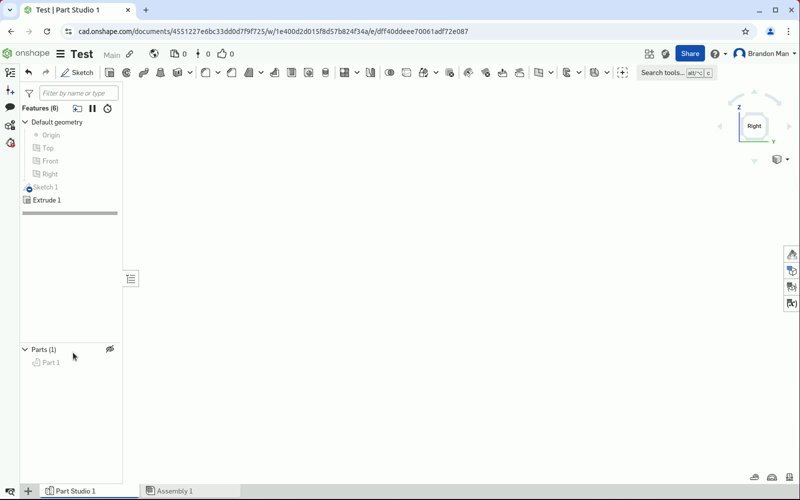
key_up(shift)
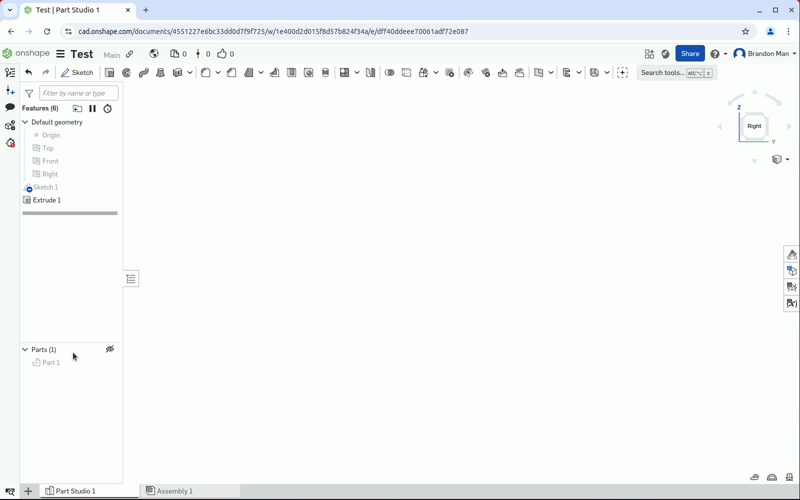
mouse_move(73, 352)
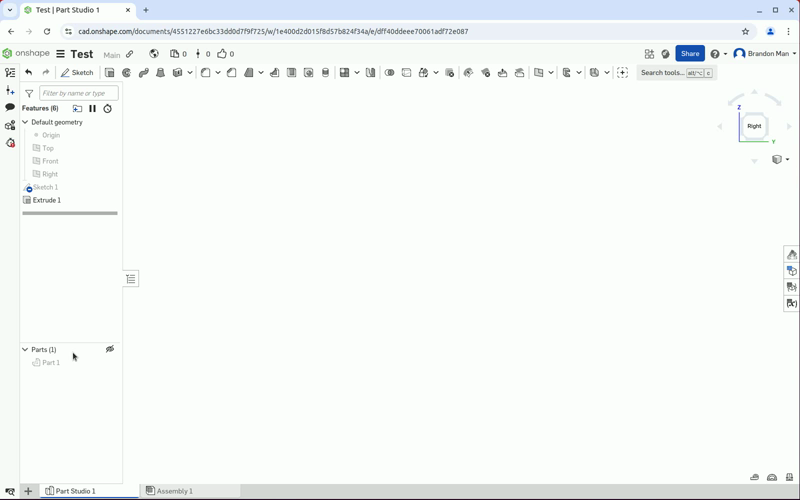
key(shift+y)
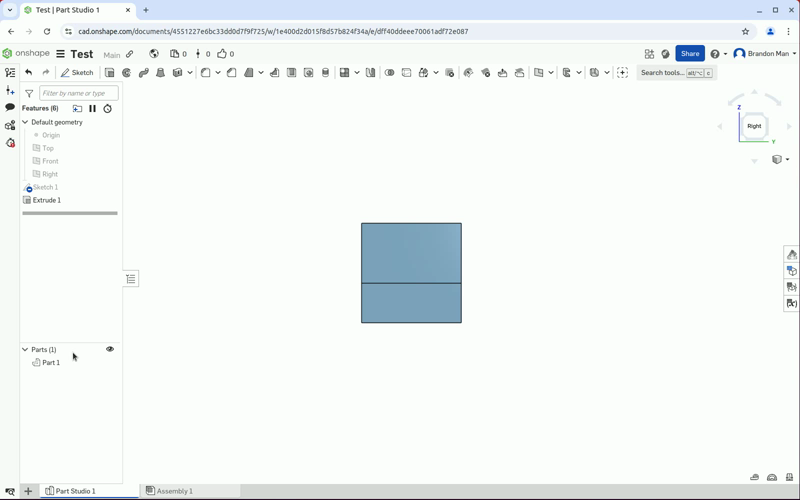
mouse_move(541, 75)
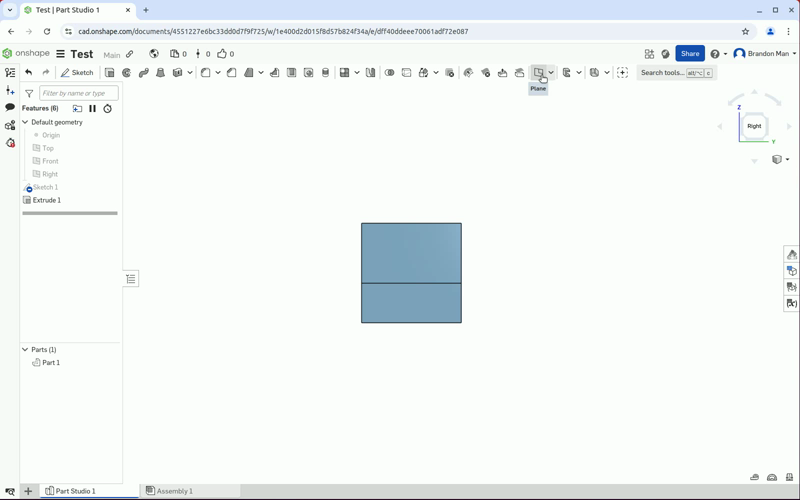
click(541, 75)
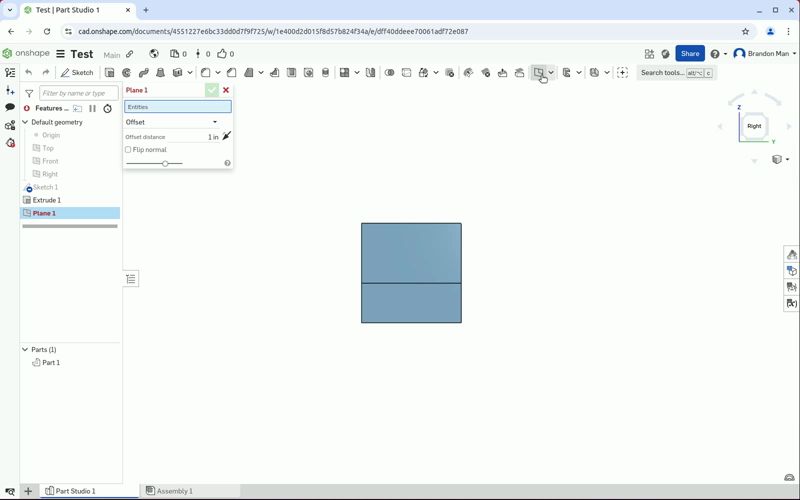
mouse_move(73, 176)
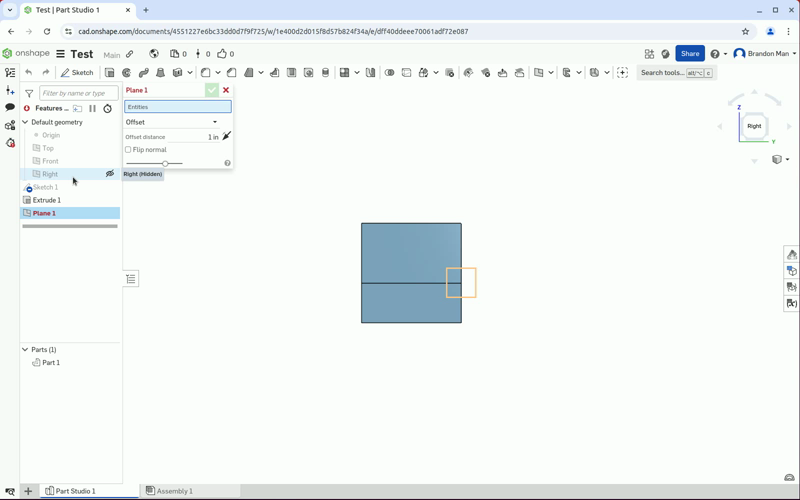
click(73, 176)
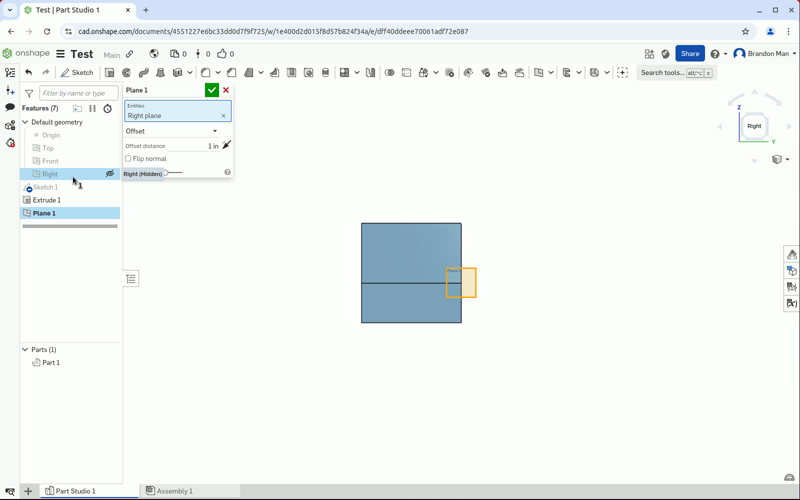
key(tab, 2)
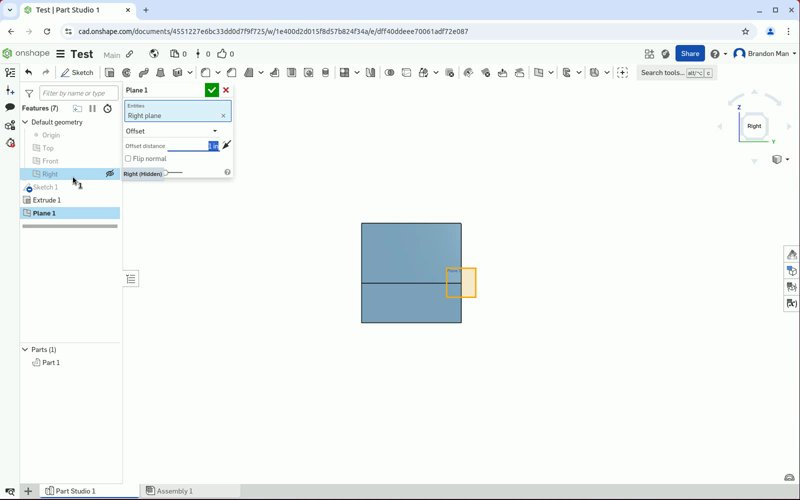
text(14.913)
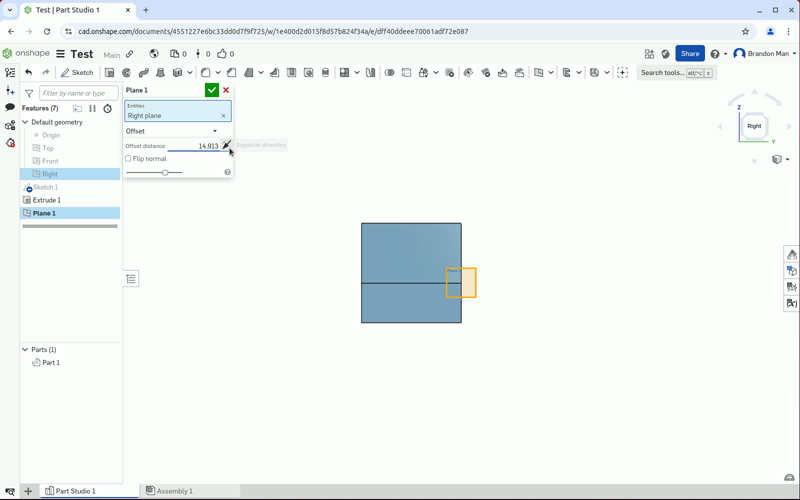
mouse_move(229, 147)
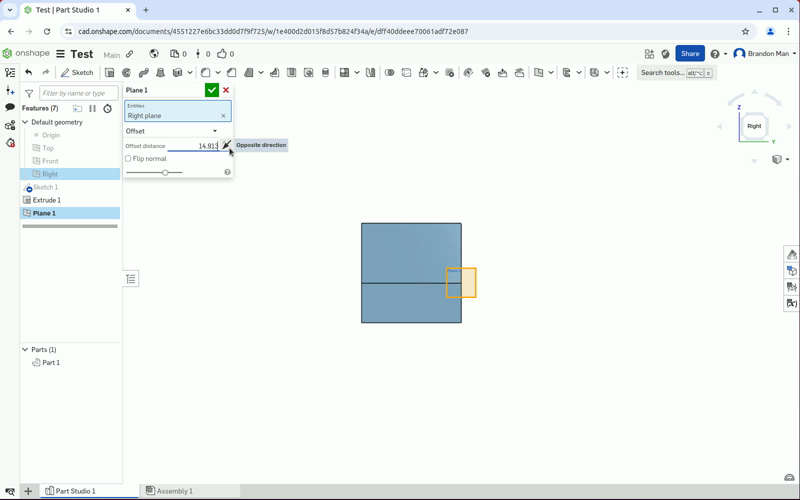
click(229, 147)
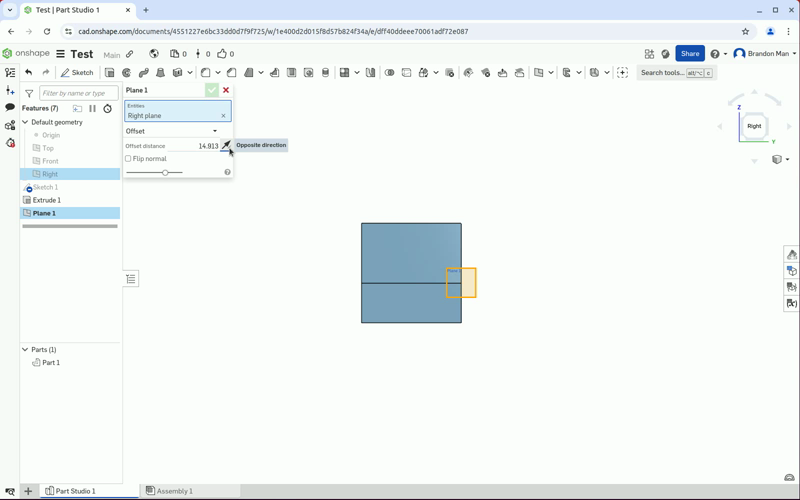
key(enter, 2)
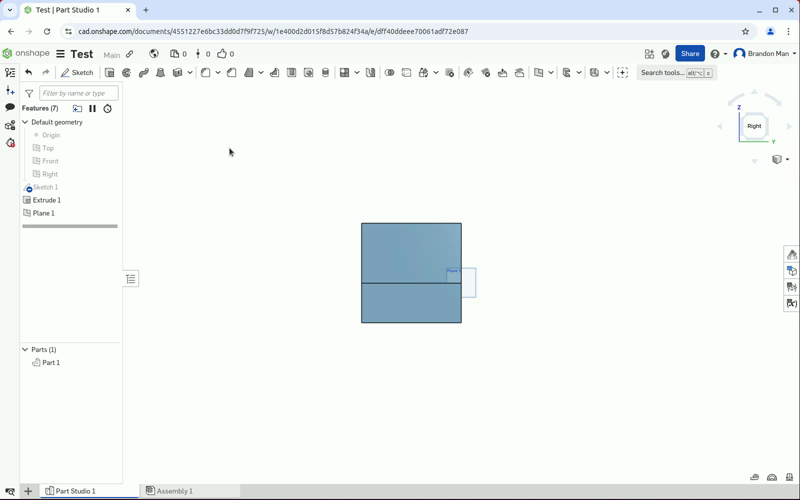
key(shift+s)
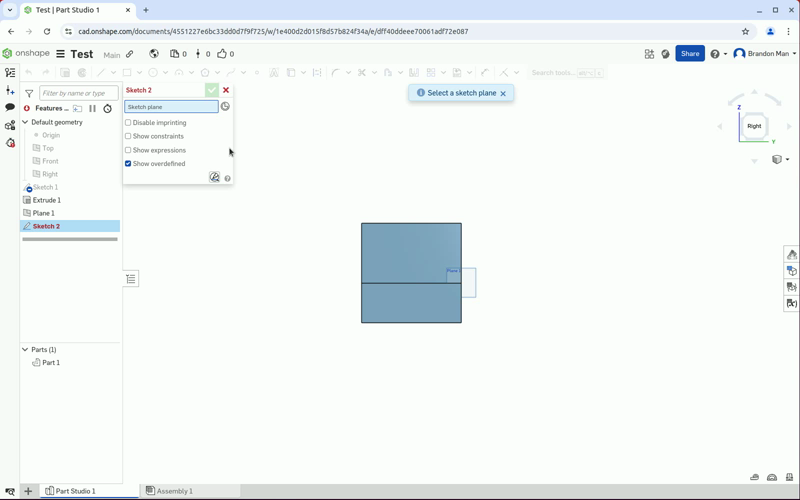
mouse_move(73, 215)
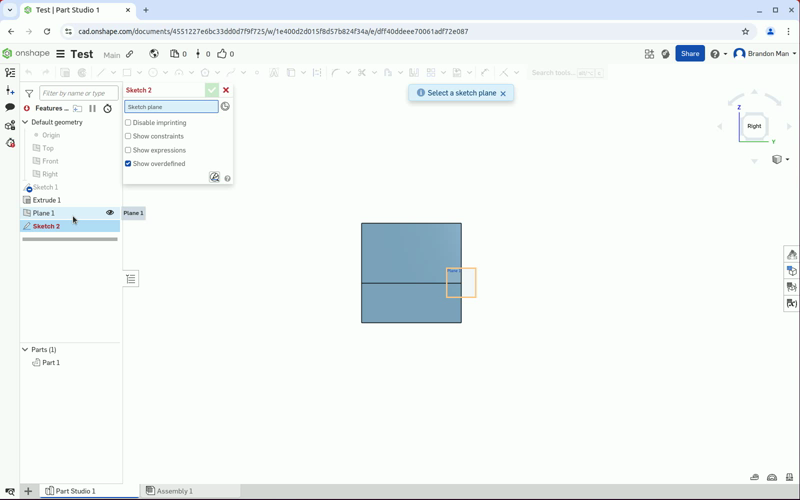
click(73, 215)
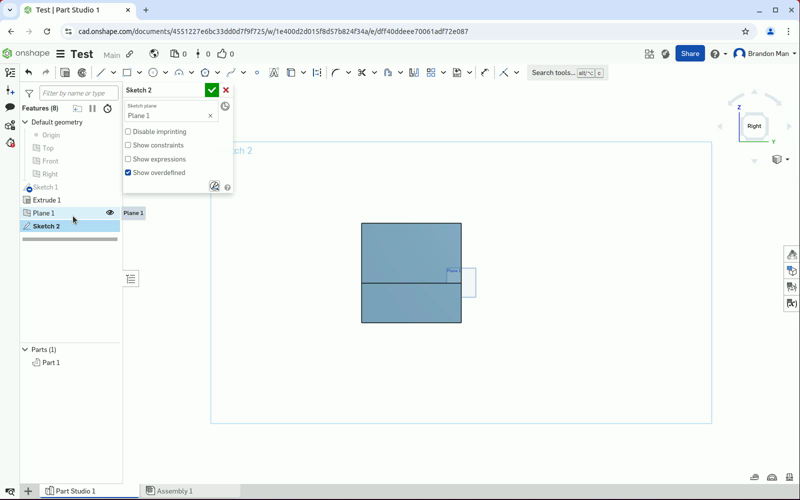
mouse_move(73, 352)
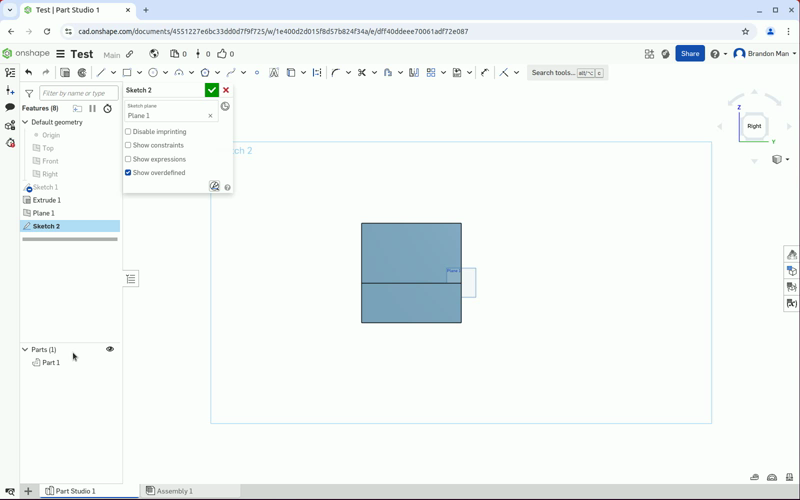
key(y)
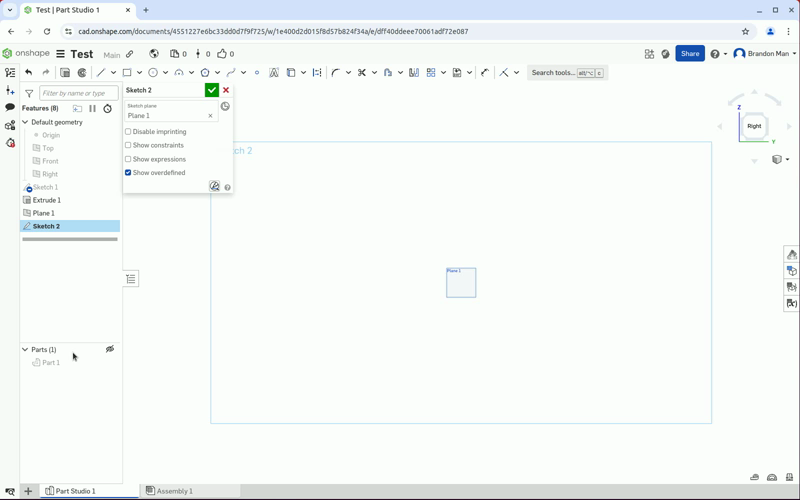
key(l)
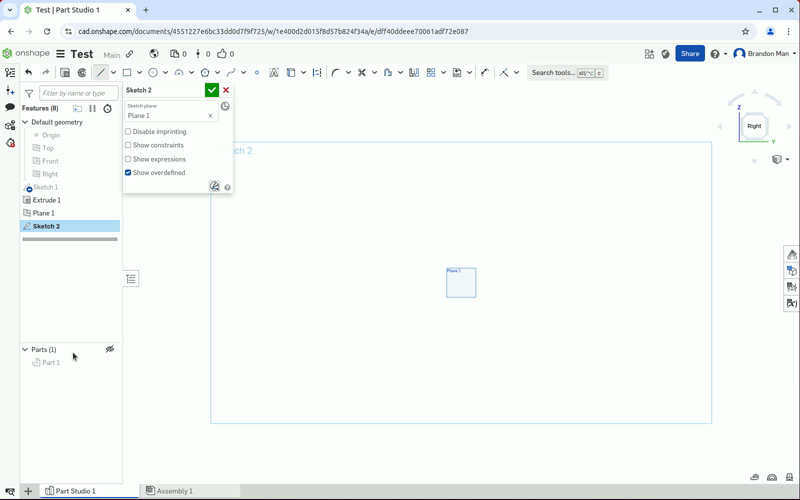
key_down(shift)
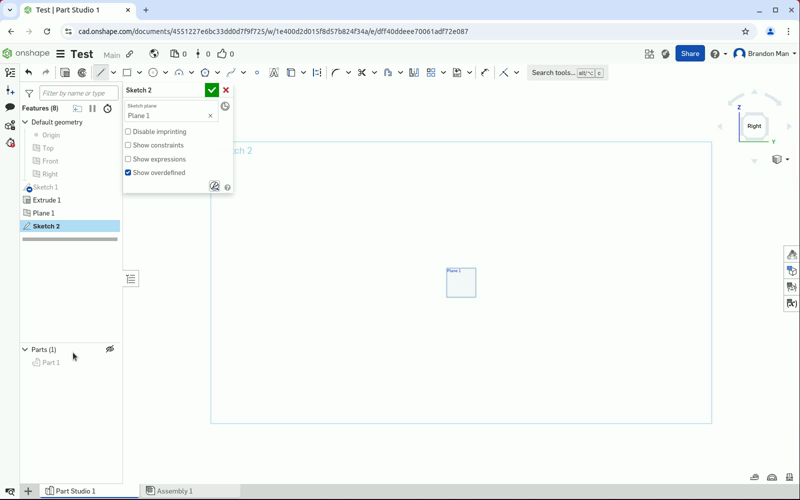
mouse_move(380, 243)
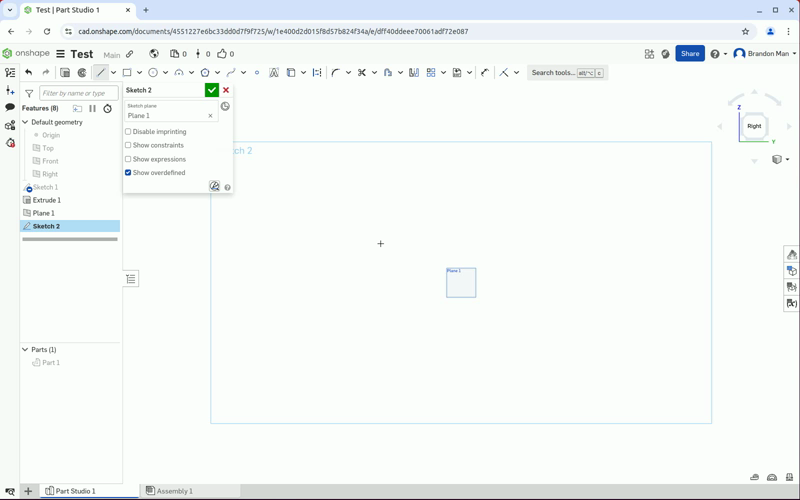
click(380, 243)
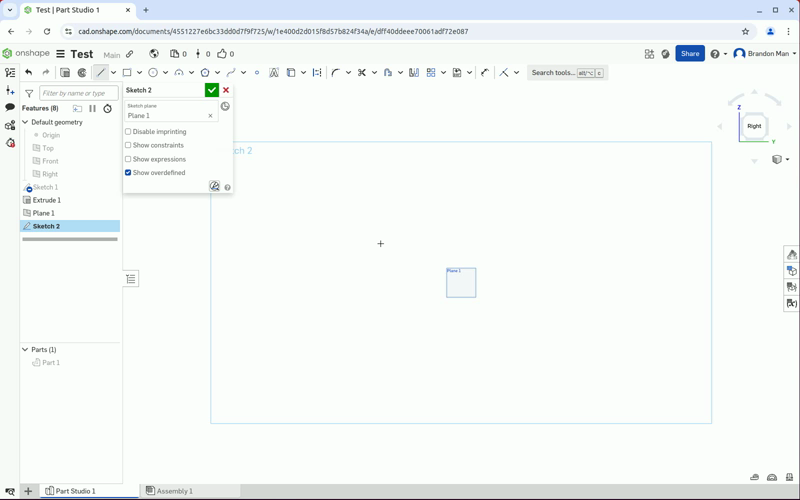
key_up(shift)
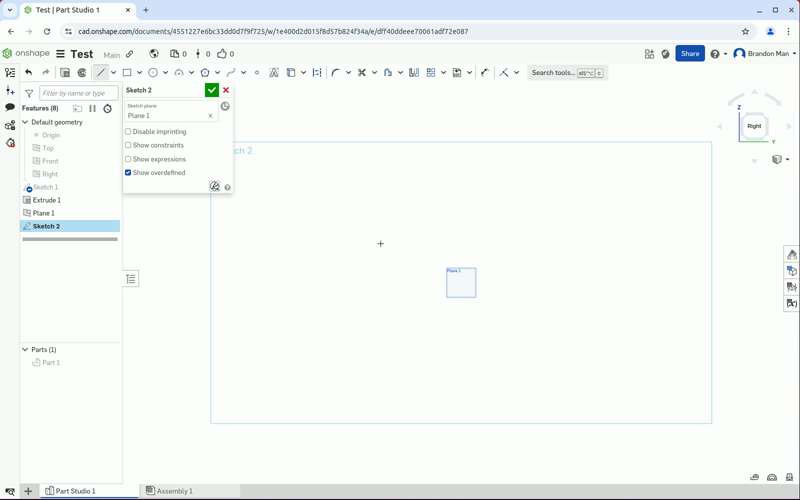
key_down(shift)
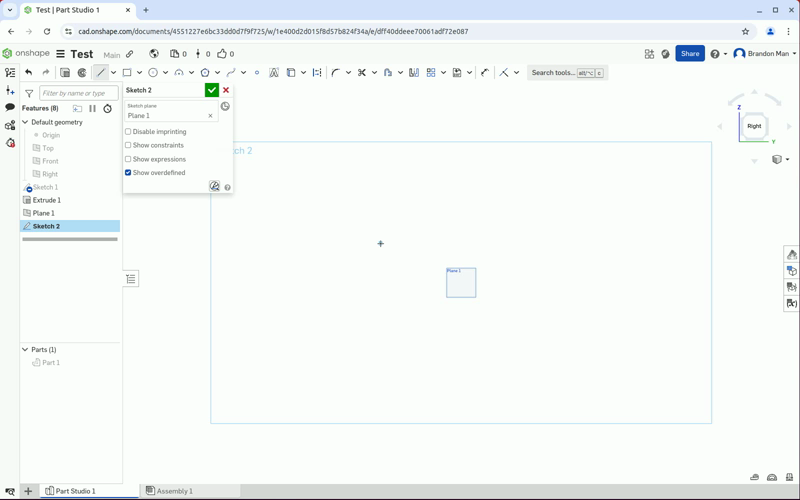
mouse_move(441, 243)
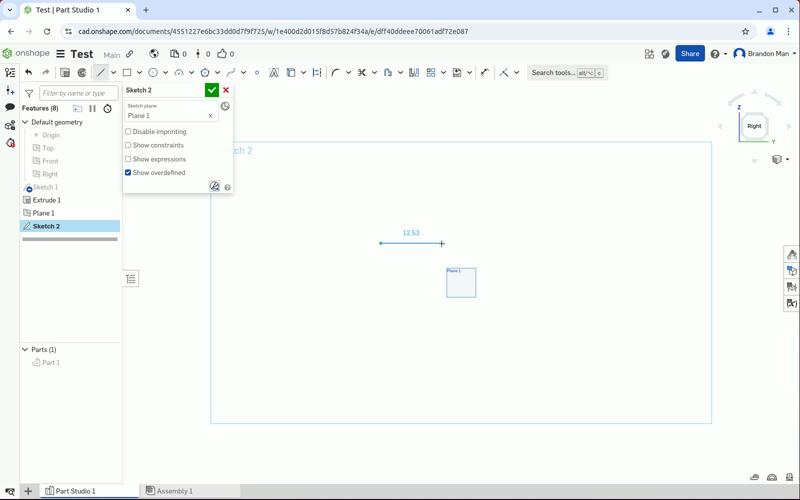
click(441, 243)
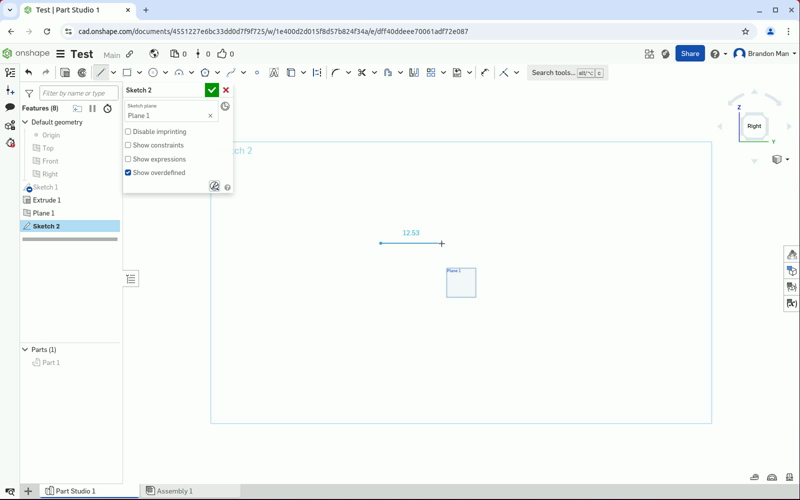
key_up(shift)
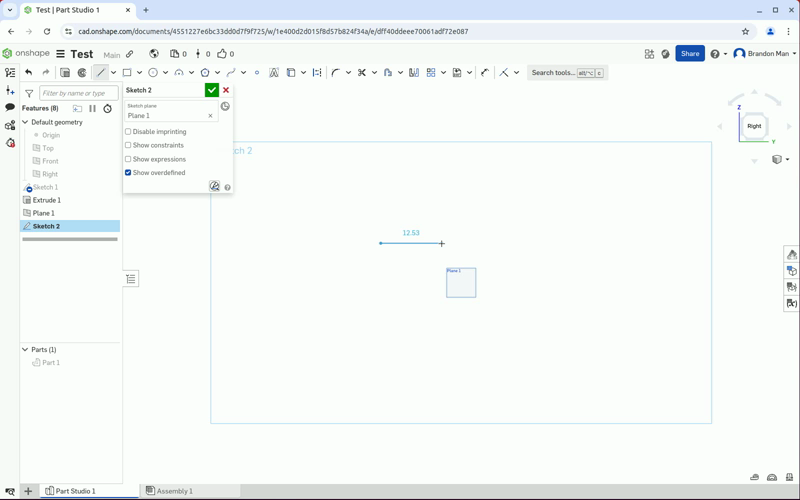
key_down(shift)
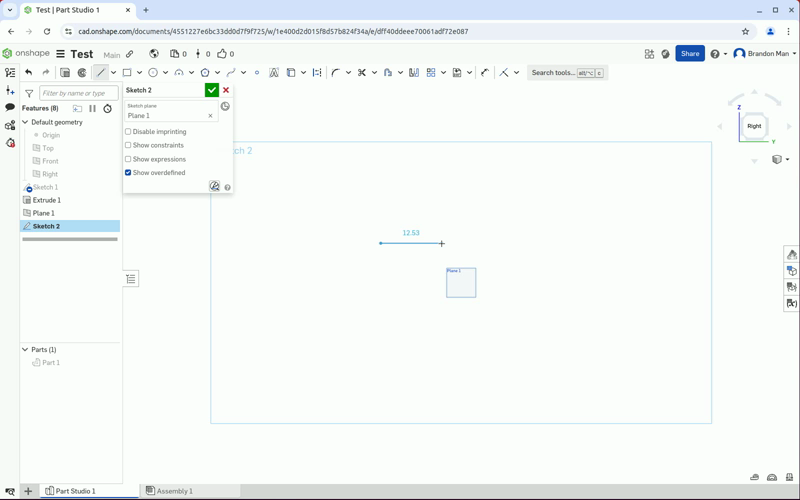
mouse_move(471, 243)
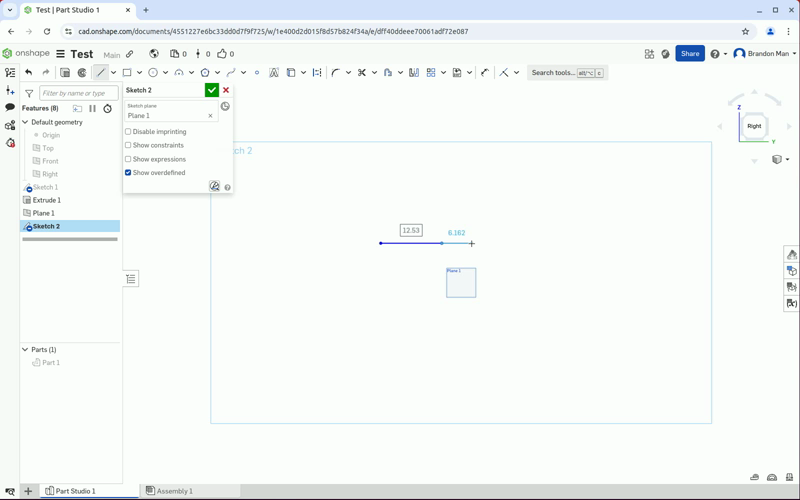
mouse_move(441, 222)
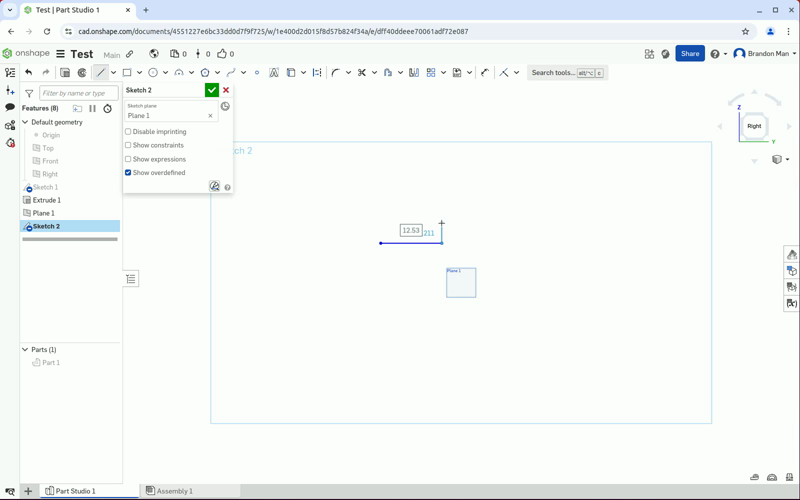
click(441, 222)
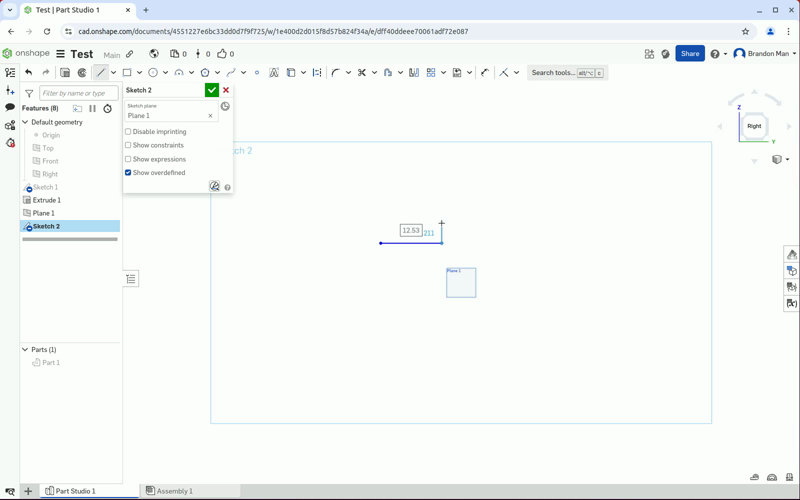
key_up(shift)
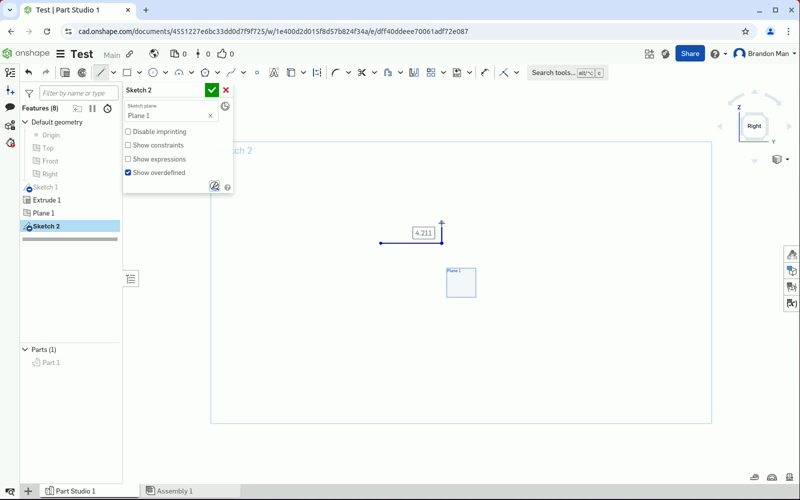
key_down(shift)
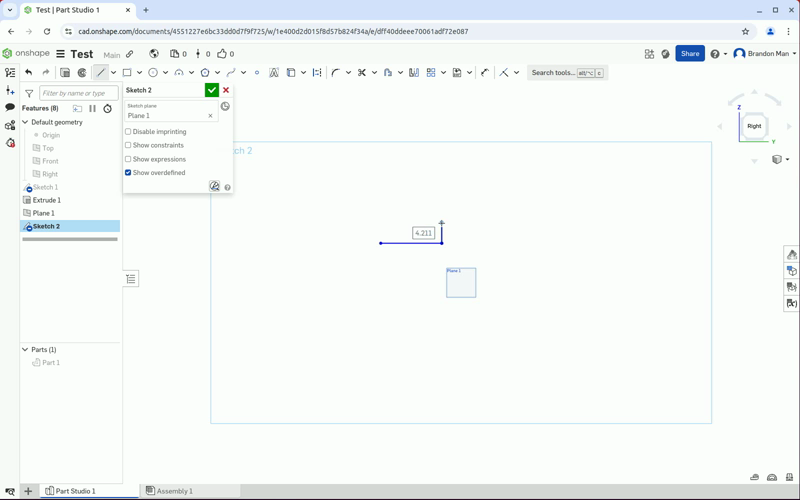
mouse_move(380, 222)
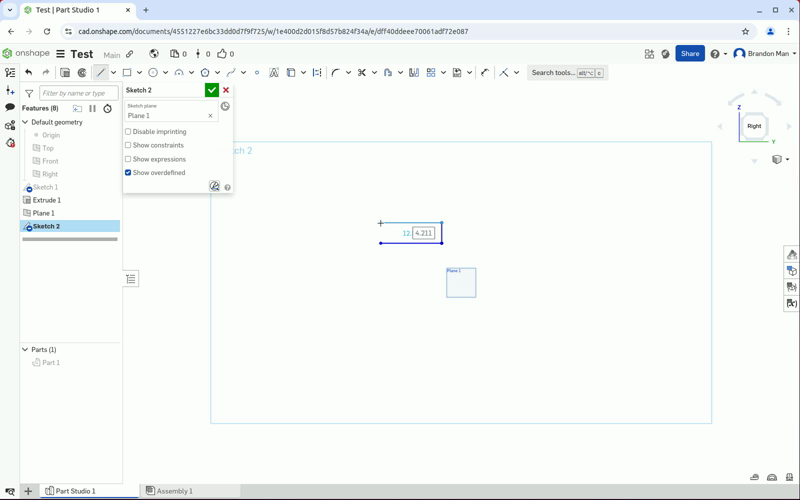
click(380, 222)
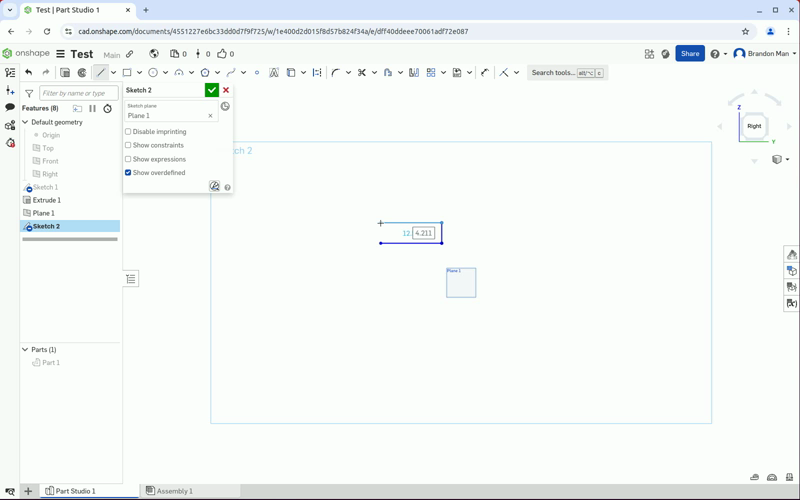
key_up(shift)
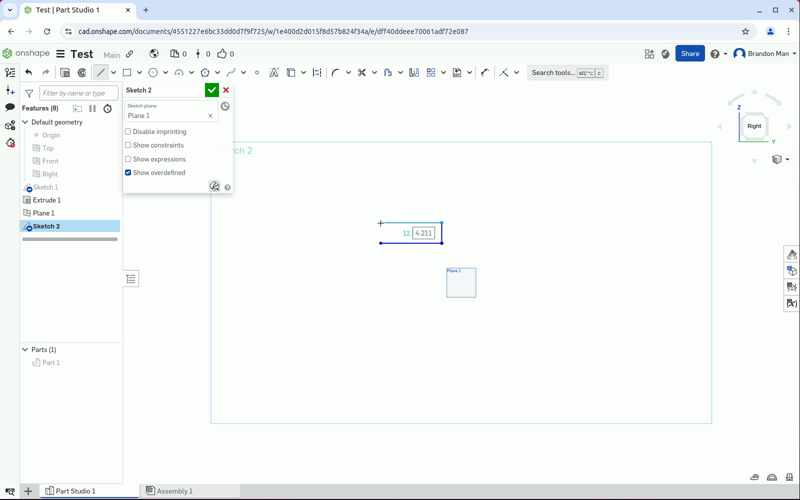
mouse_move(410, 222)
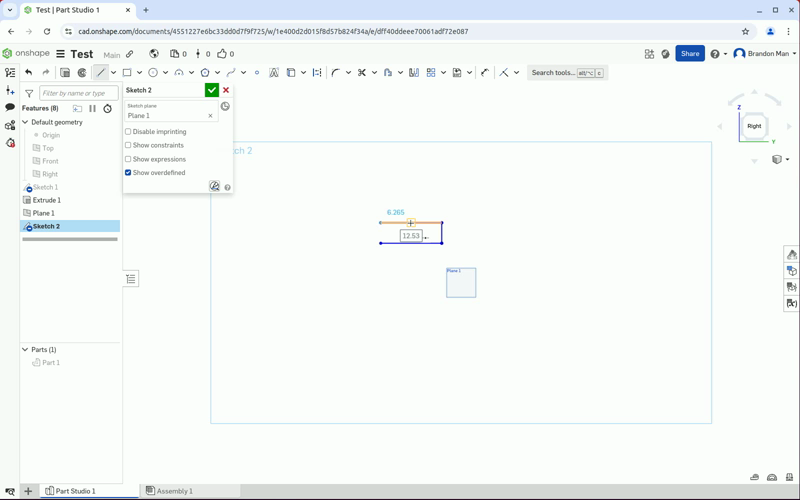
key_down(shift)
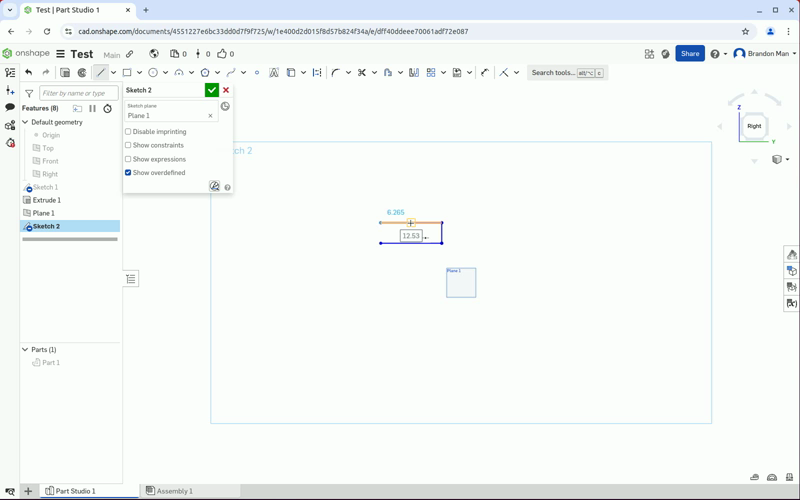
mouse_move(380, 243)
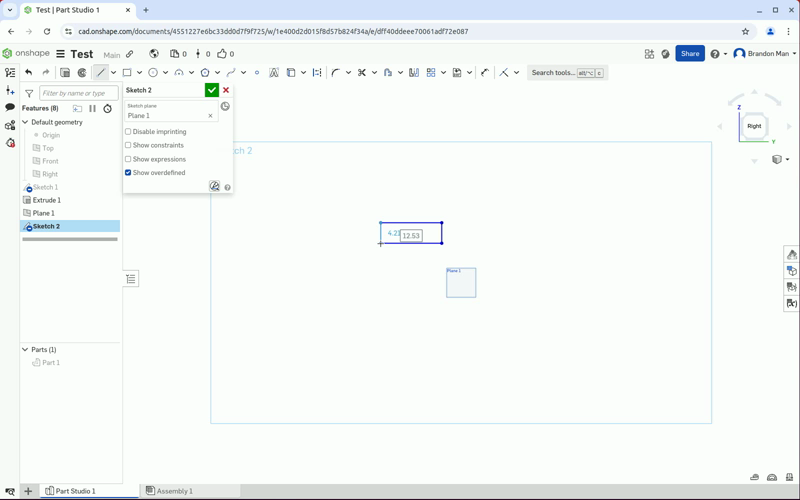
key_up(shift)
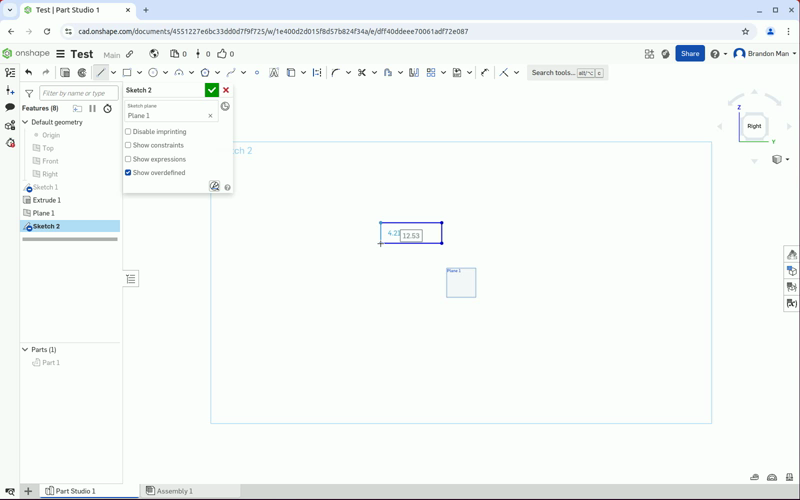
click(380, 243)
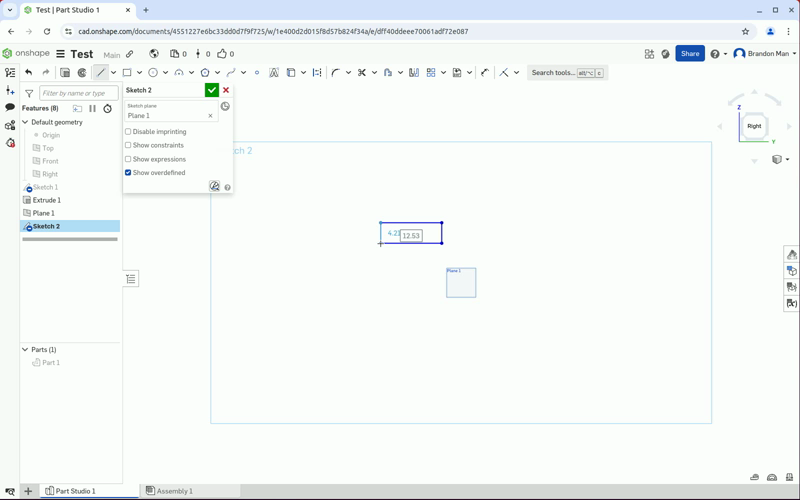
key(esc)
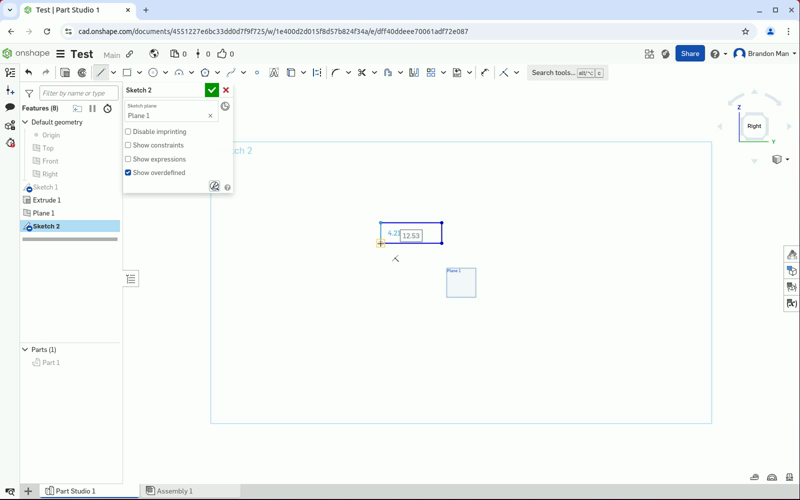
mouse_move(408, 234)
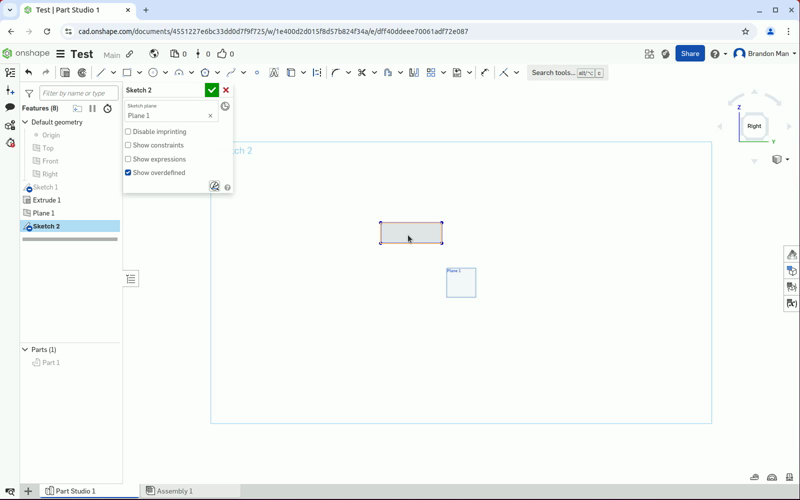
scroll(6)
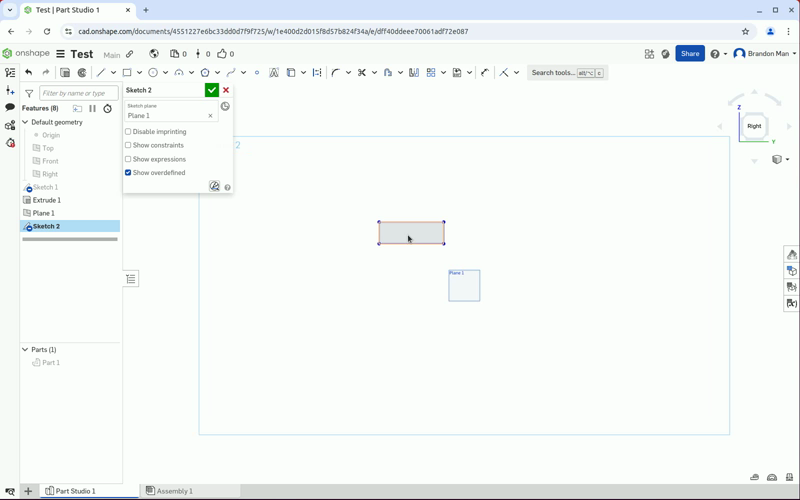
scroll(6)
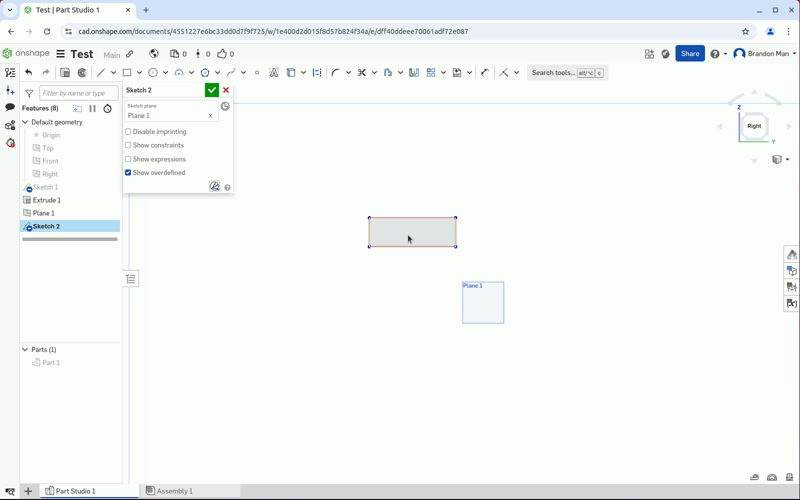
scroll(6)
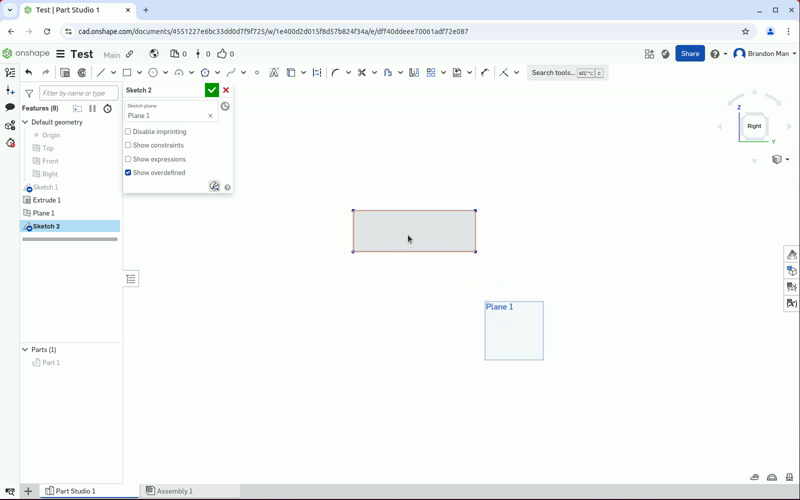
scroll(6)
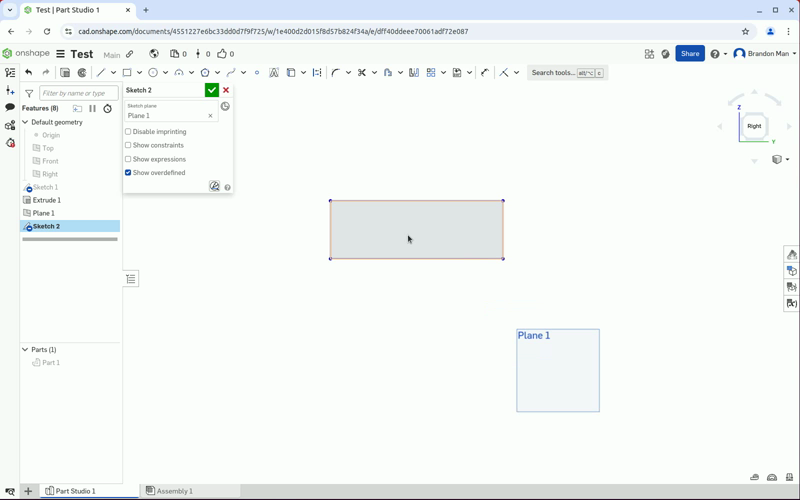
scroll(6)
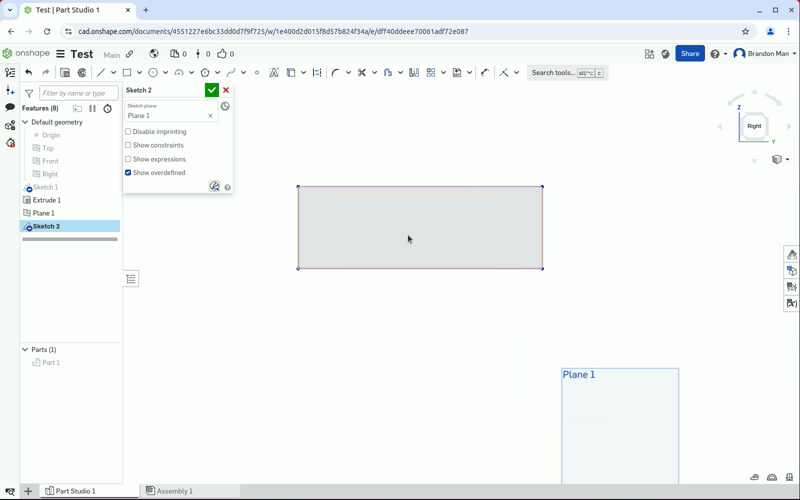
scroll(6)
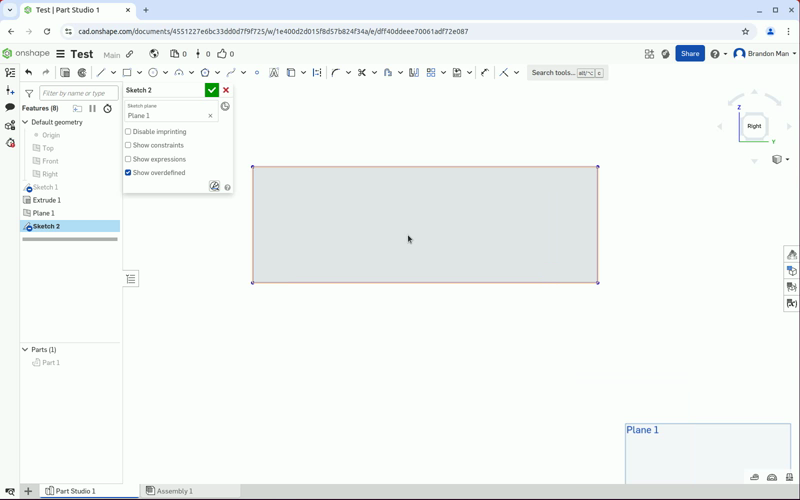
scroll(6)
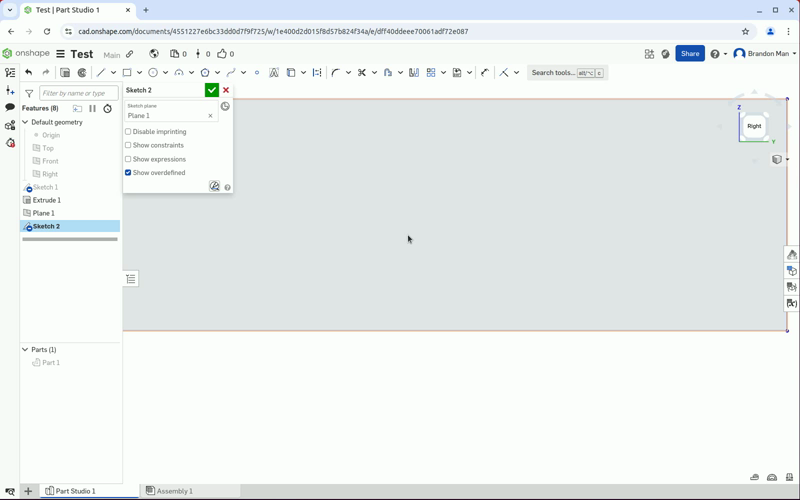
click(408, 234)
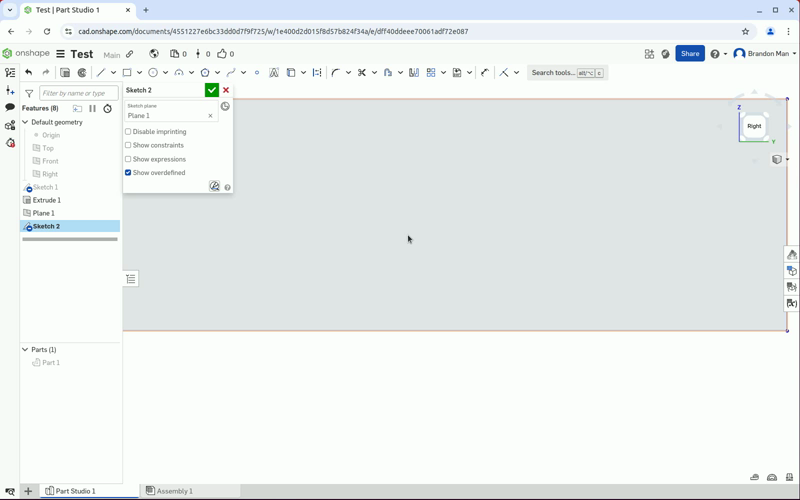
scroll(-6)
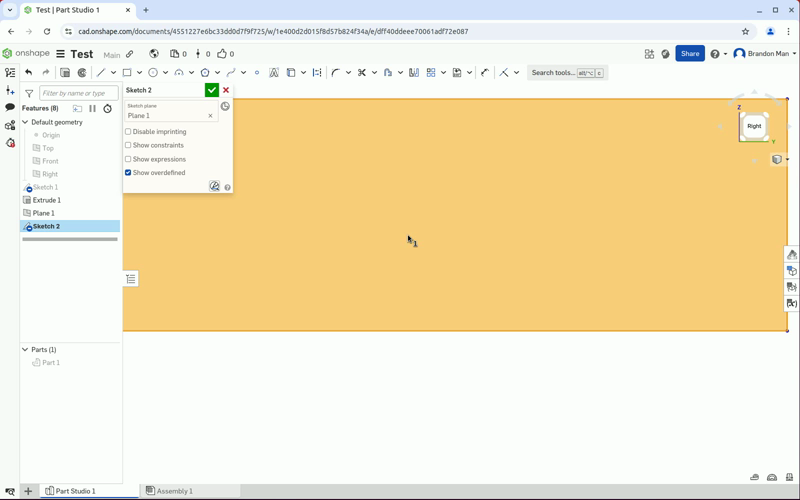
scroll(-6)
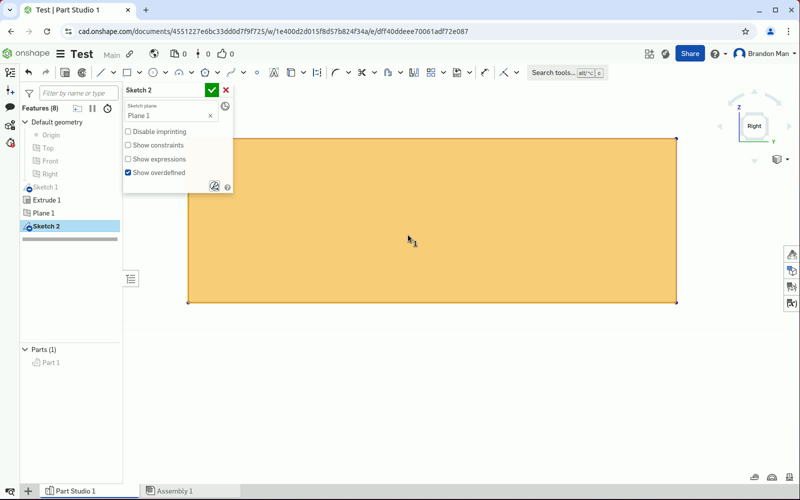
scroll(-6)
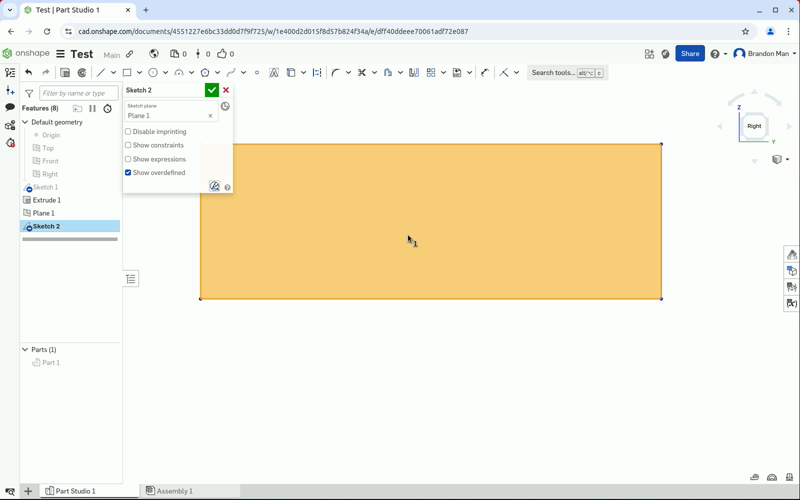
scroll(-6)
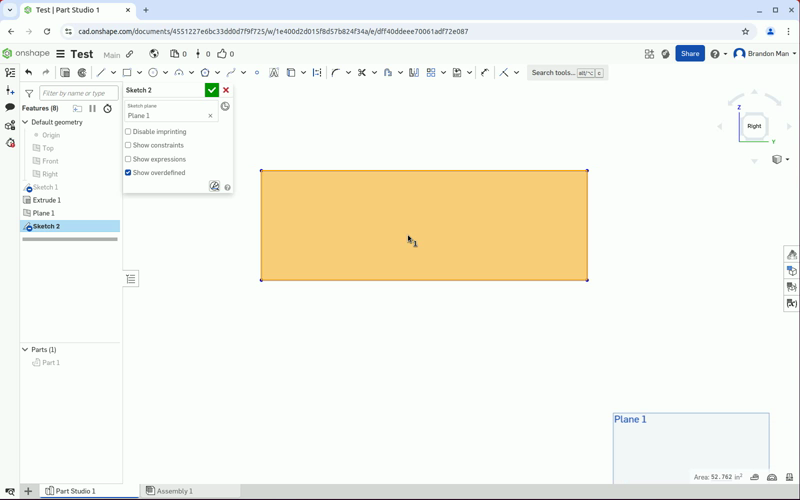
scroll(-6)
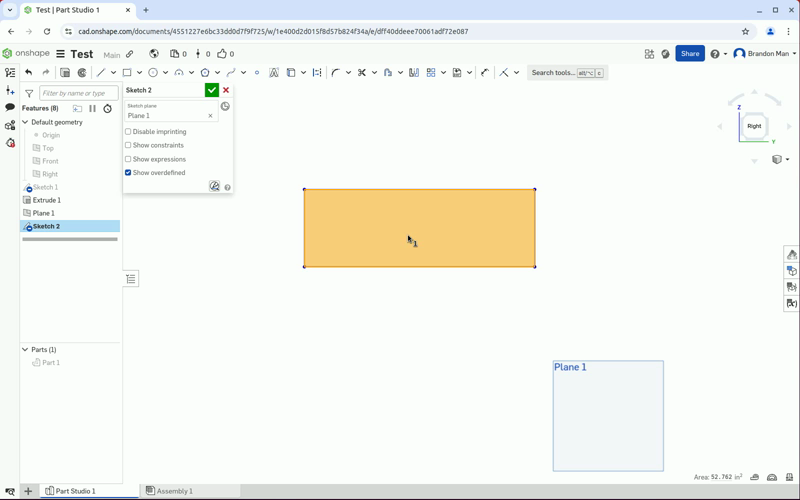
scroll(-6)
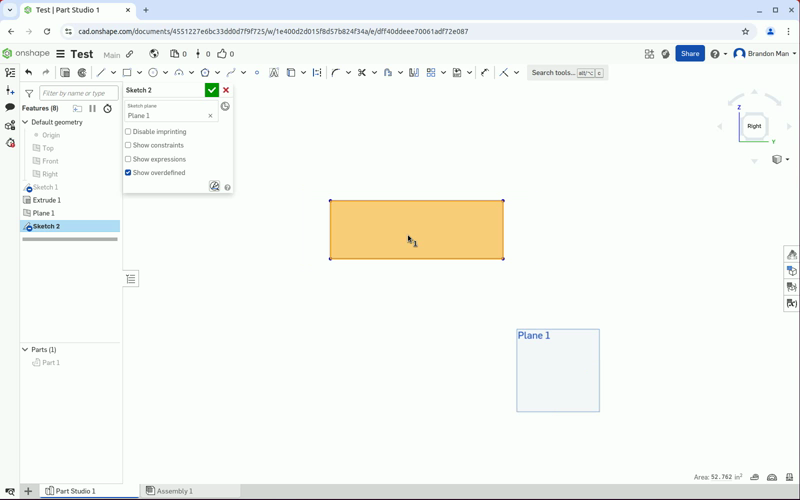
scroll(-6)
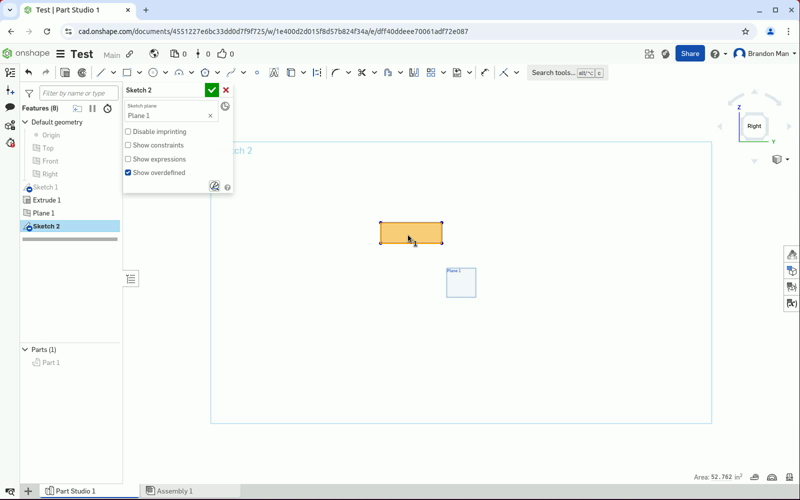
mouse_move(73, 352)
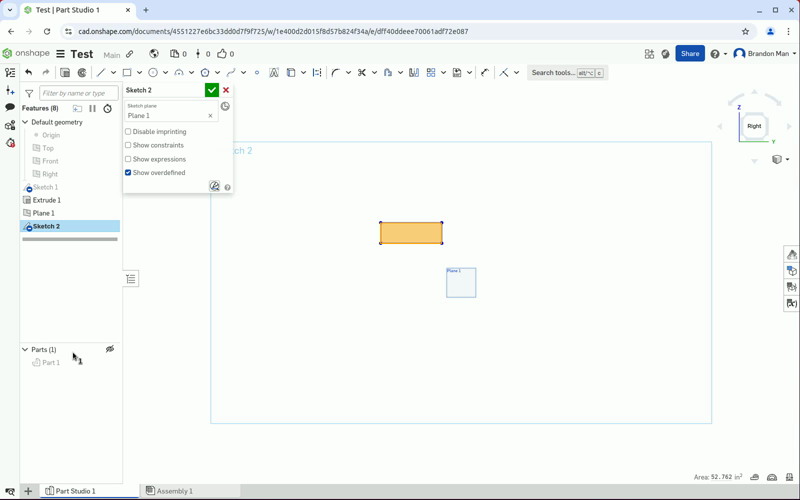
key(shift+y)
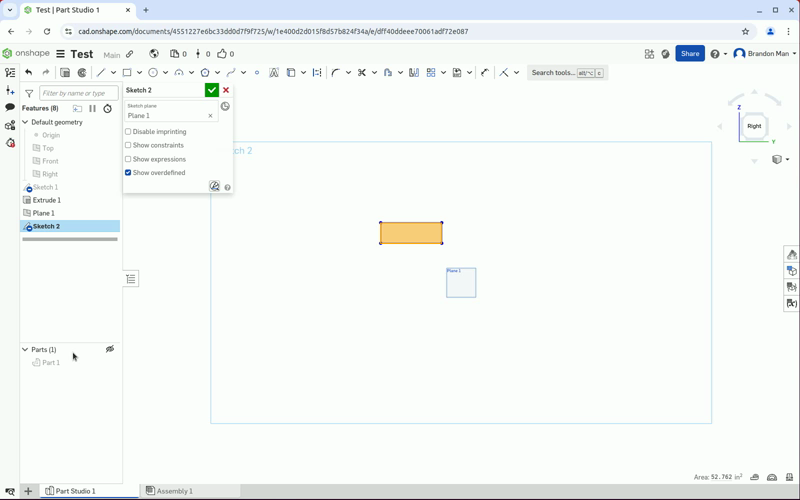
key(shift+e)
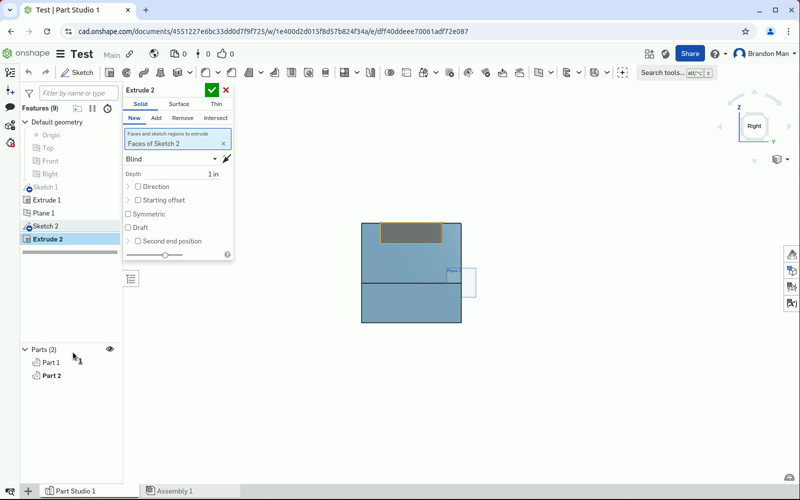
mouse_move(143, 106)
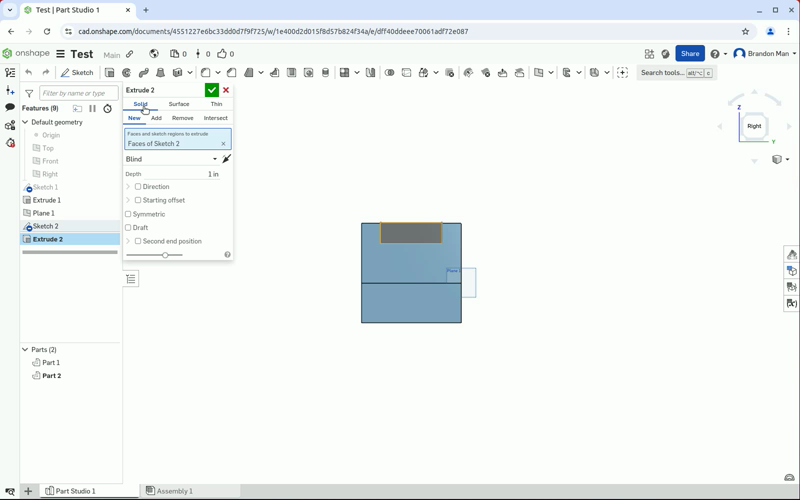
click(143, 106)
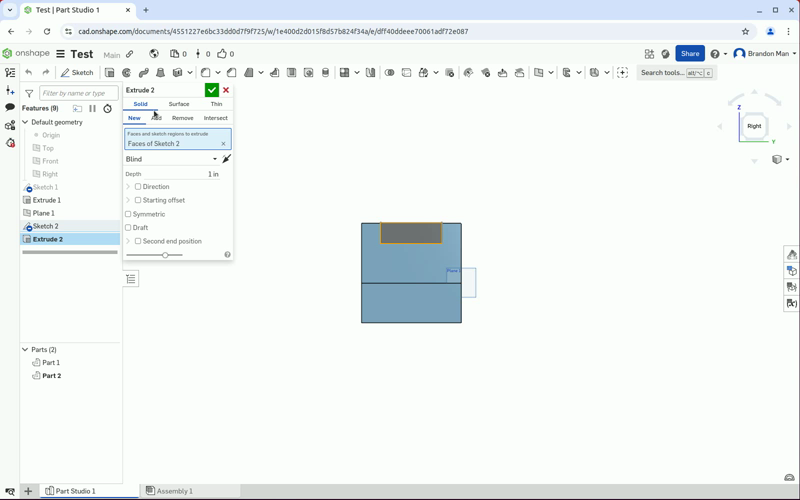
mouse_move(186, 120)
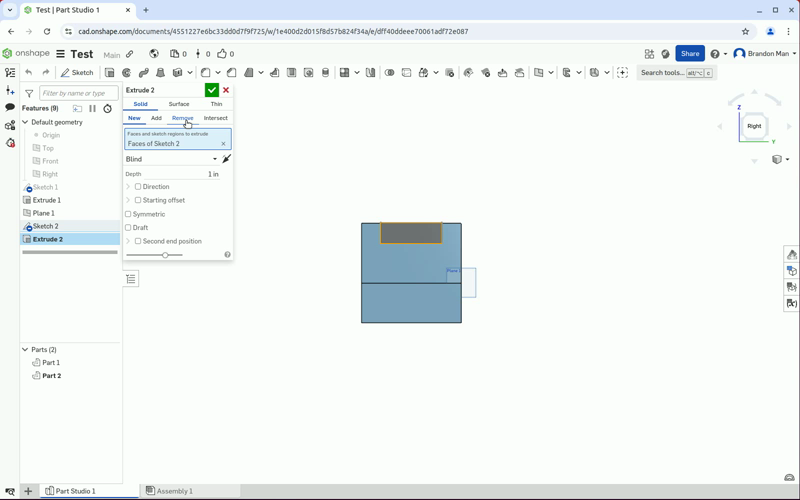
click(186, 120)
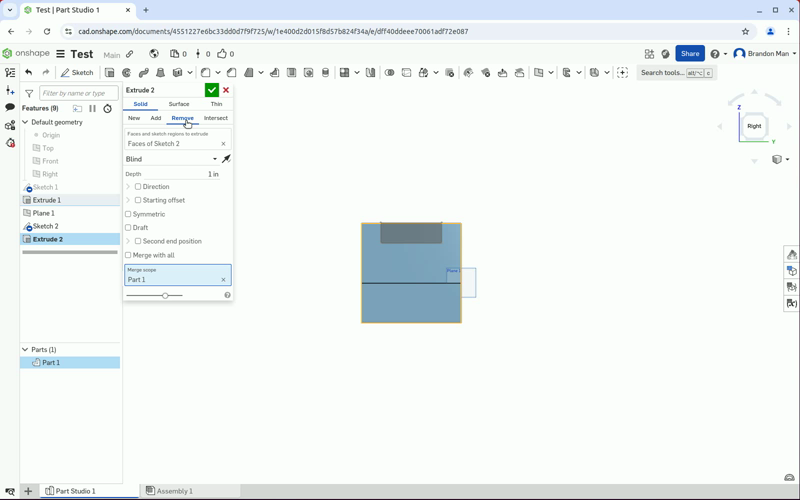
key(tab, 4)
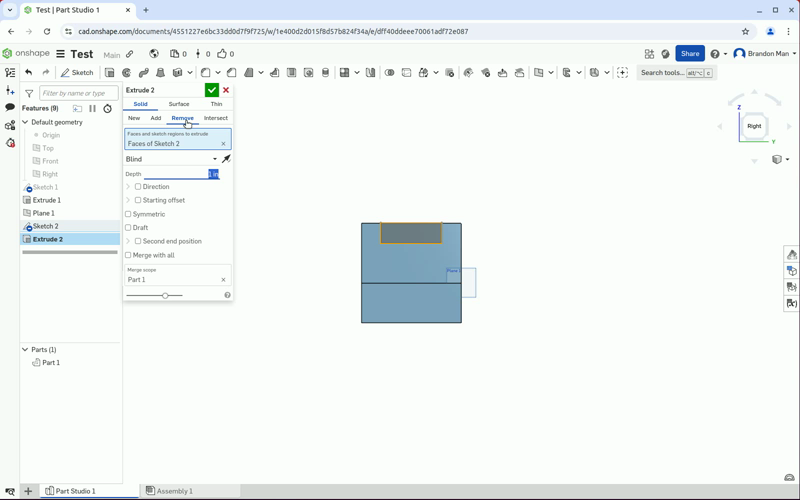
text(16.368)
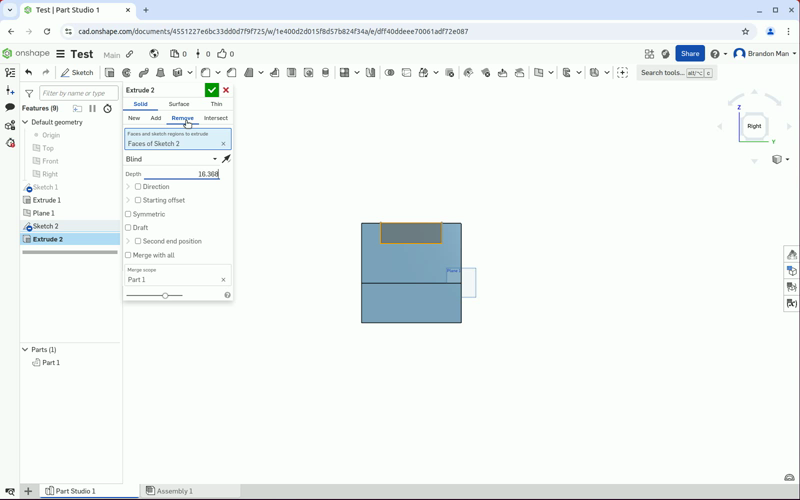
key(tab, 6)
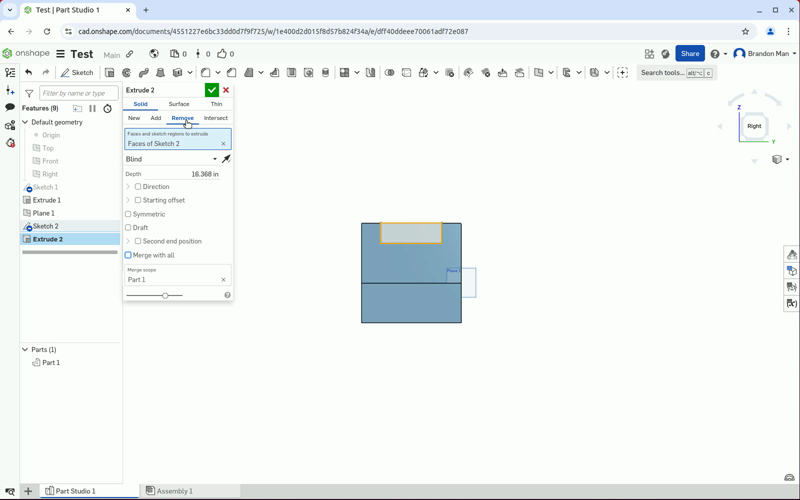
key(space)
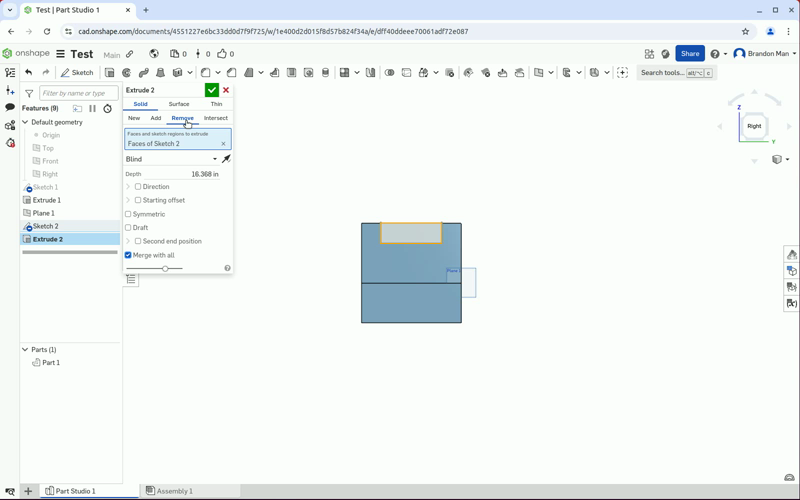
key(enter)
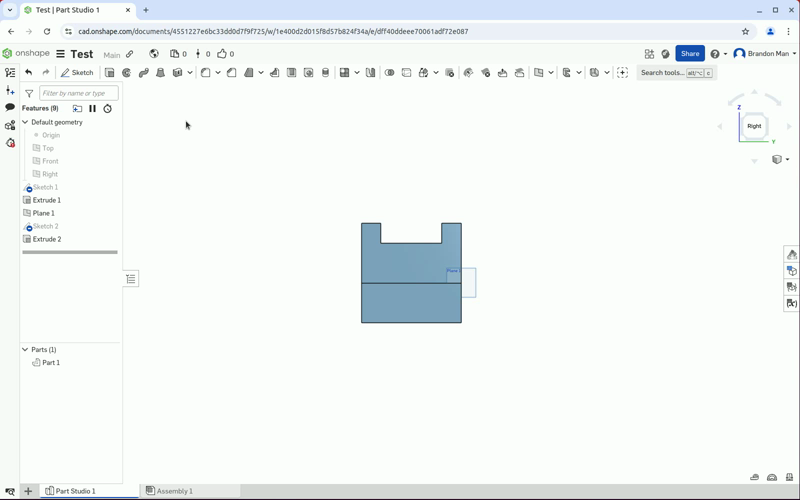
key(shift+h)
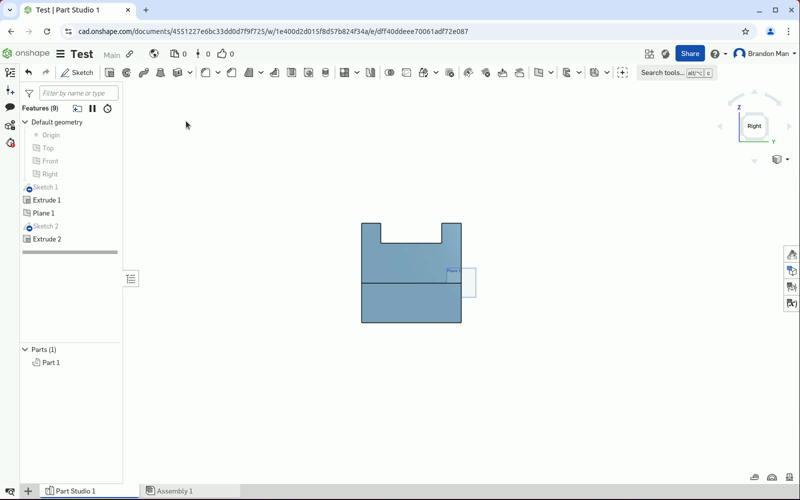
key(shift+h)
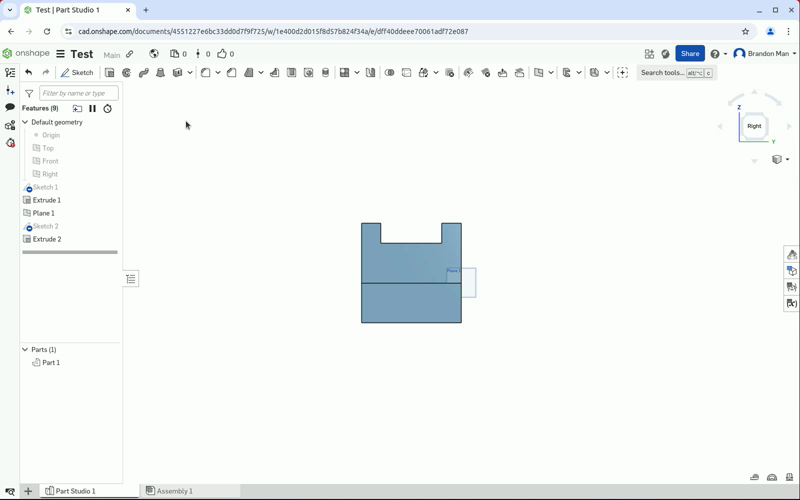
mouse_move(73, 189)
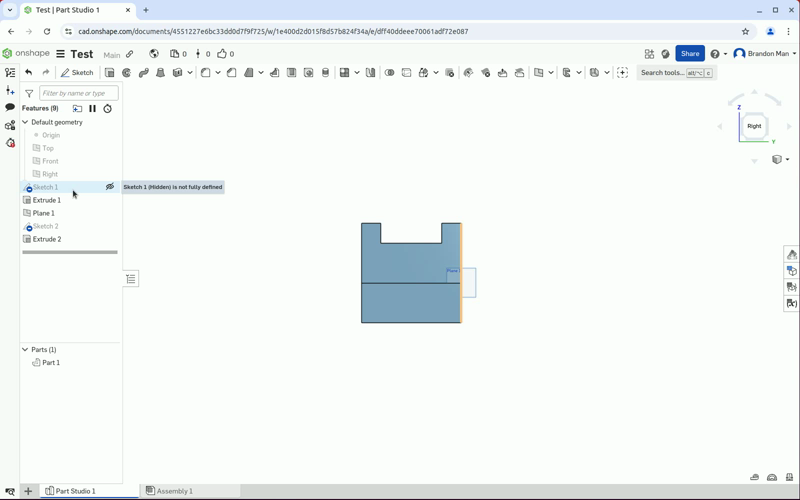
click(73, 189)
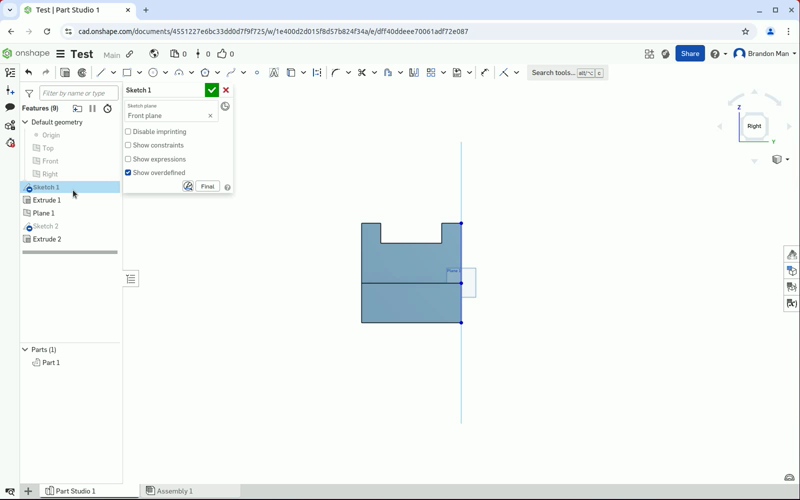
mouse_move(229, 92)
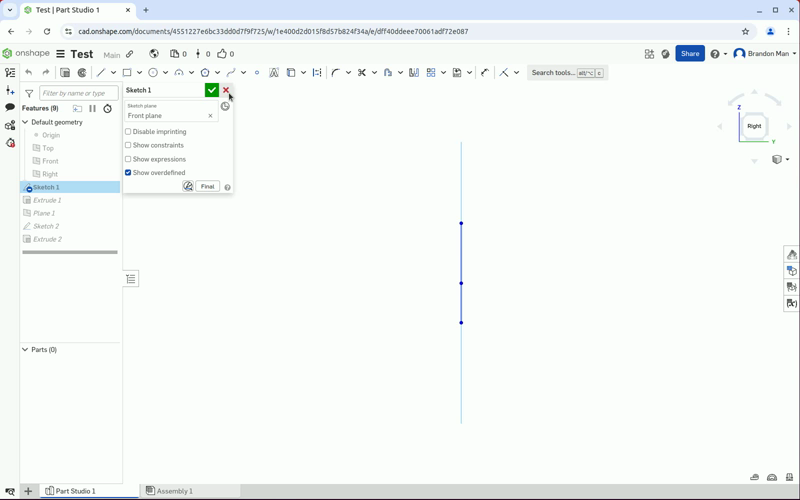
click(229, 92)
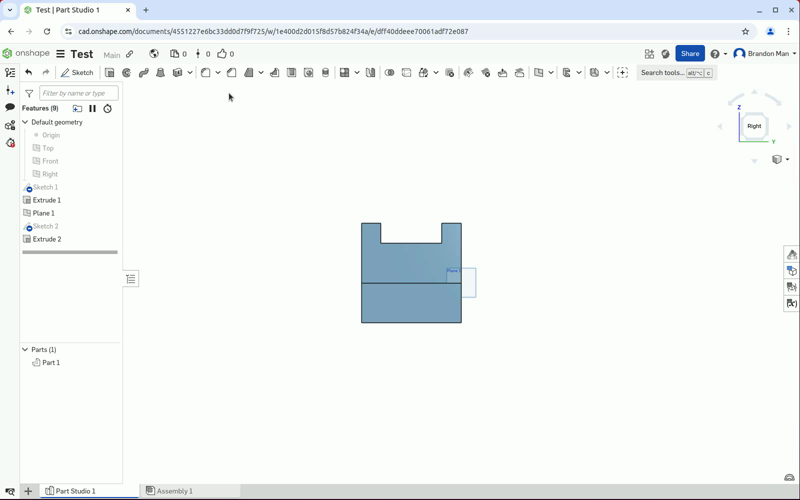
mouse_move(73, 352)
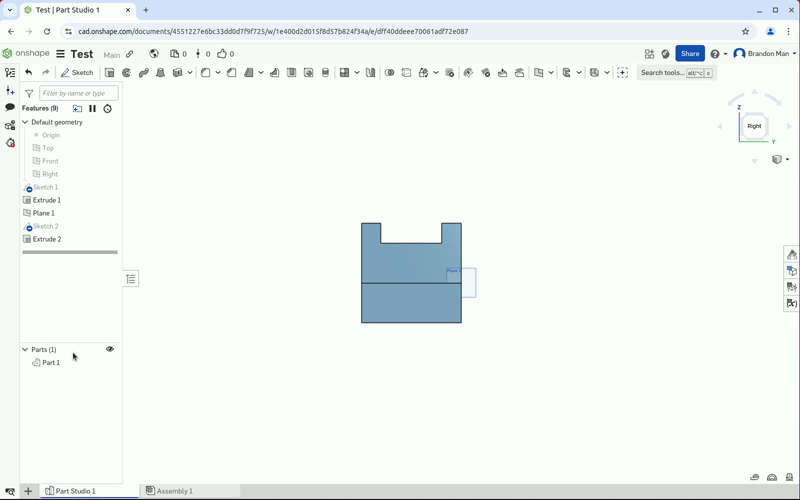
key(y)
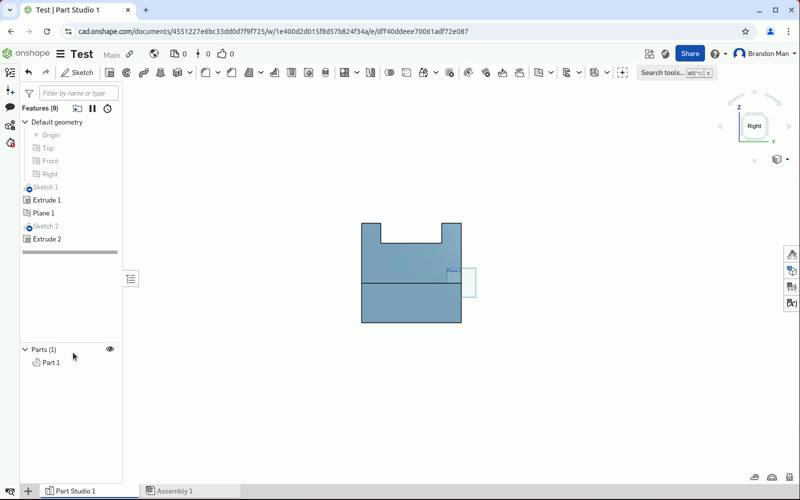
key(shift+p)
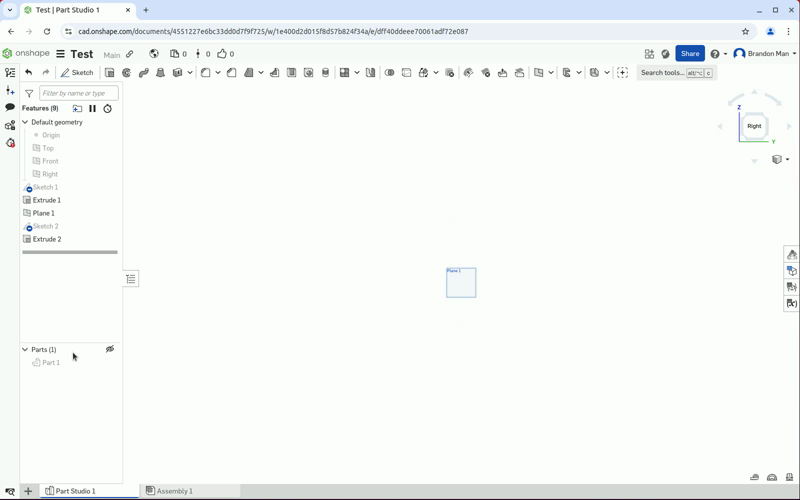
key(space)
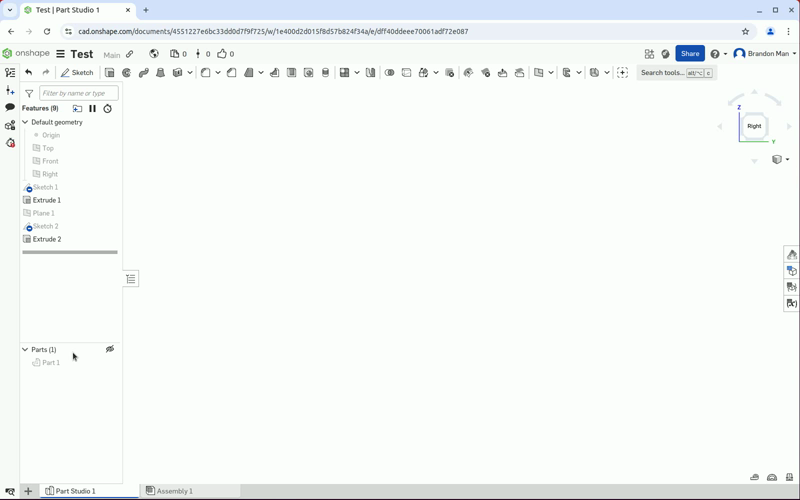
key_down(shift)
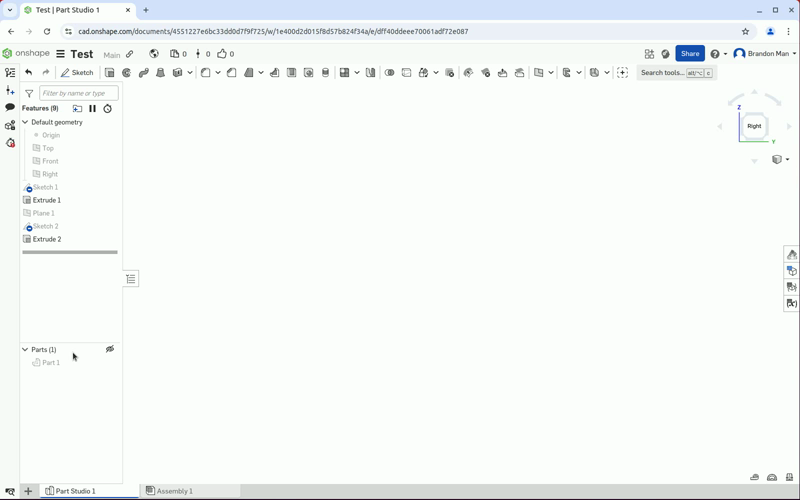
key(right)
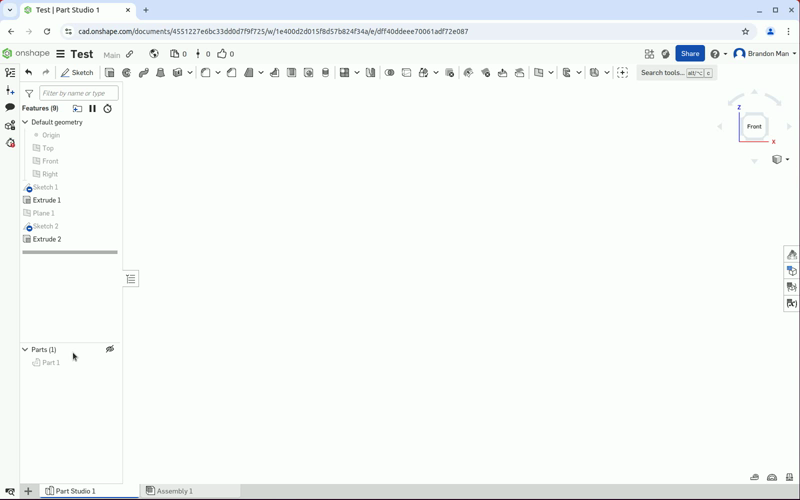
key_up(shift)
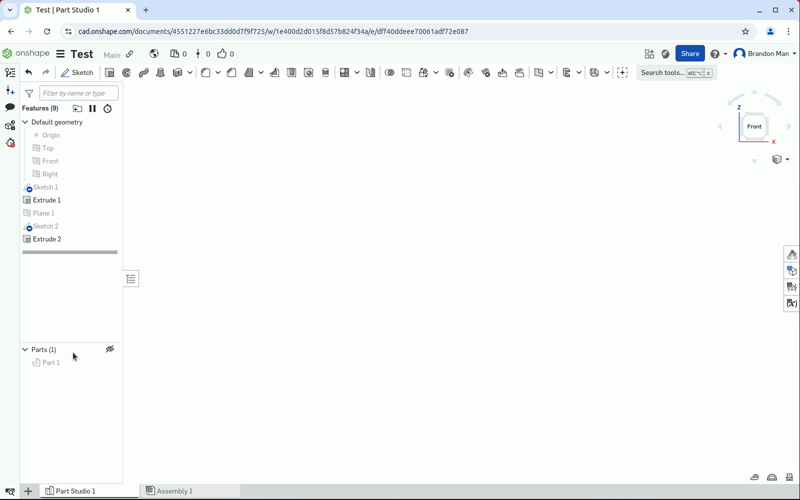
key(space)
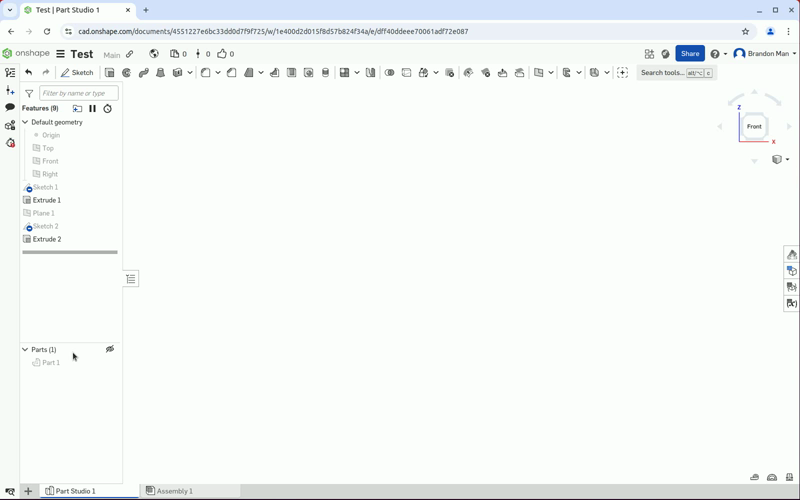
key_down(shift)
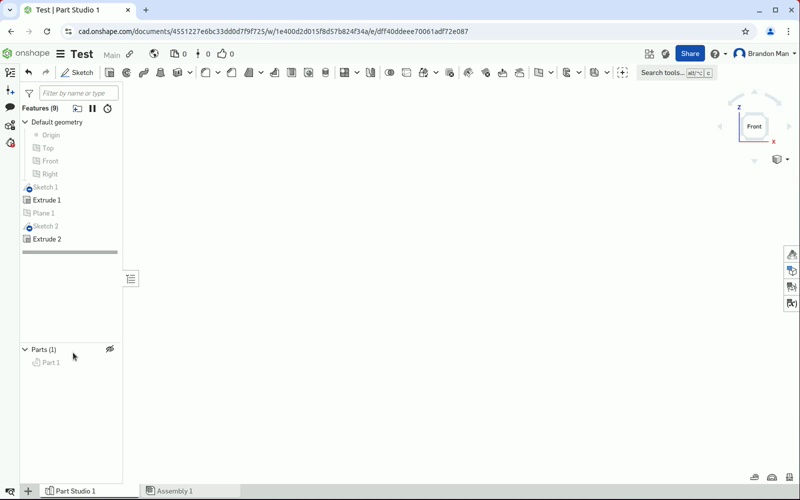
key(down)
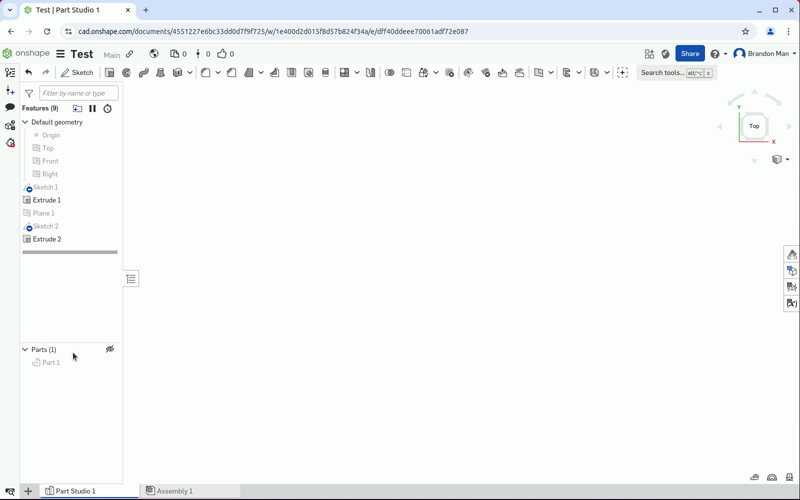
key_up(shift)
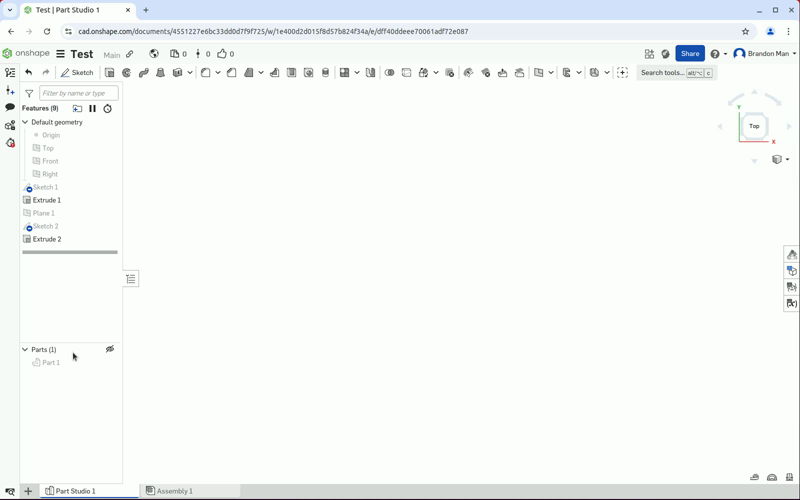
mouse_move(73, 352)
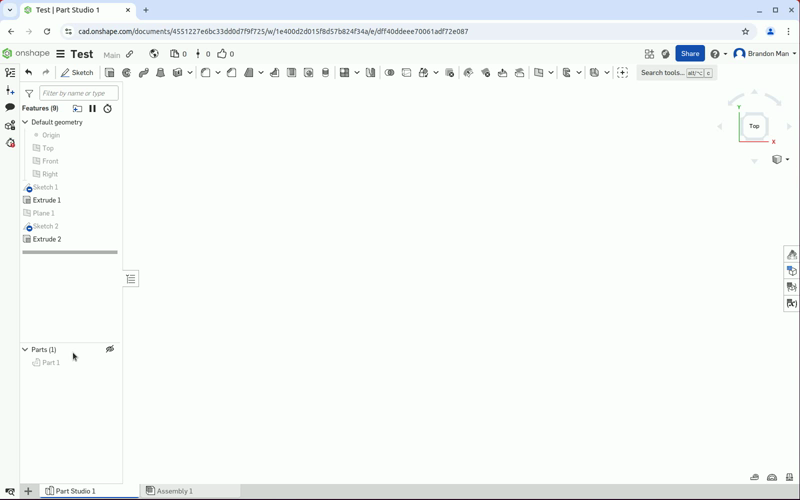
key(shift+y)
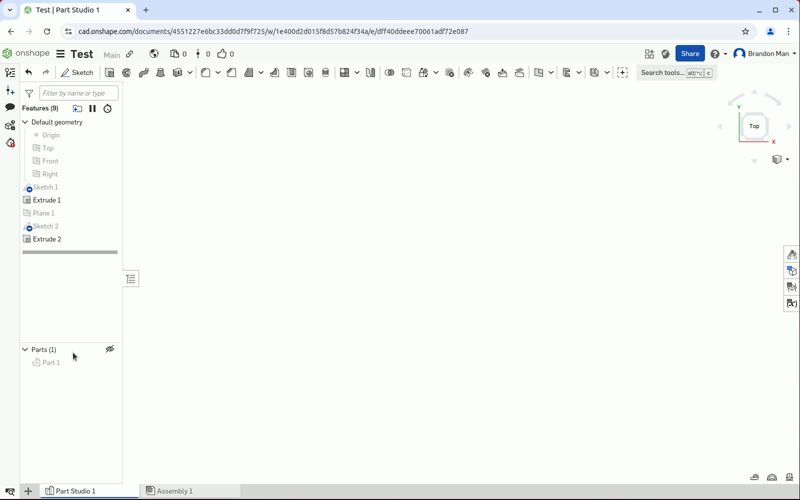
key(shift+s)
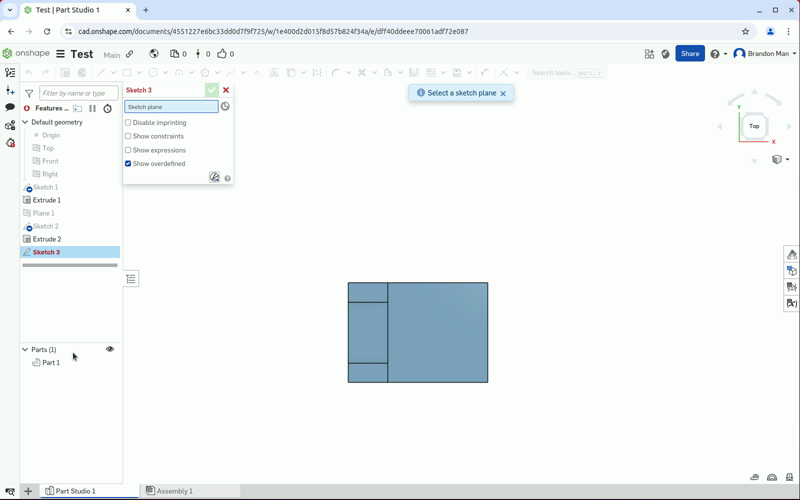
mouse_move(73, 150)
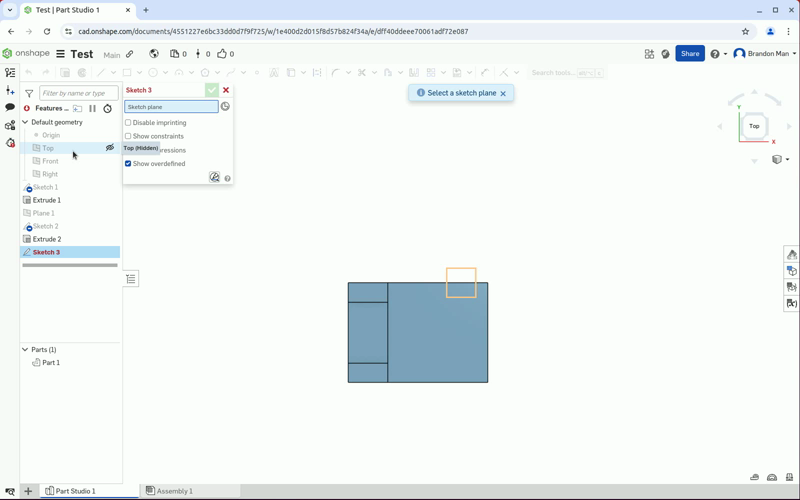
click(73, 150)
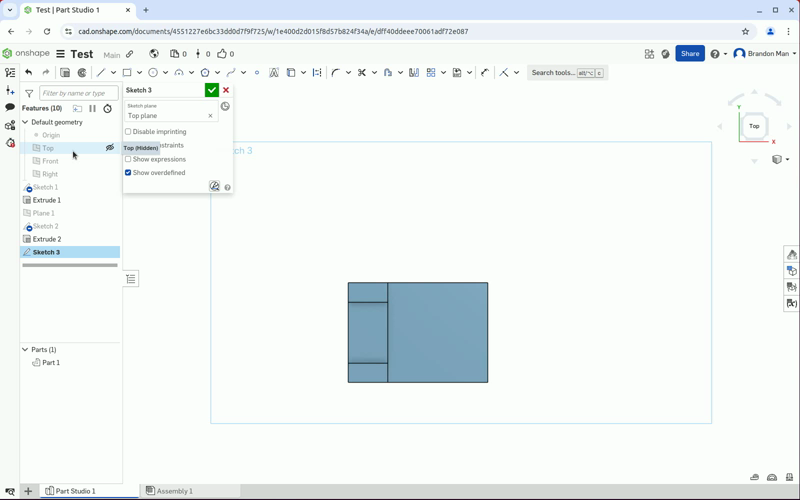
mouse_move(73, 352)
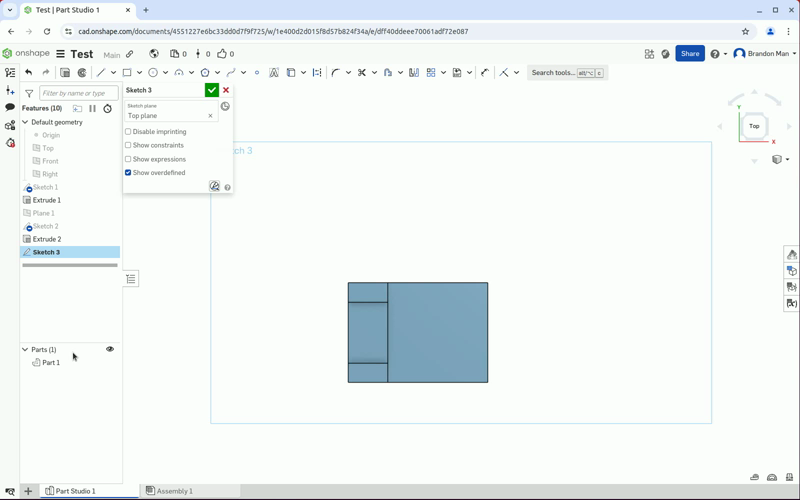
key(y)
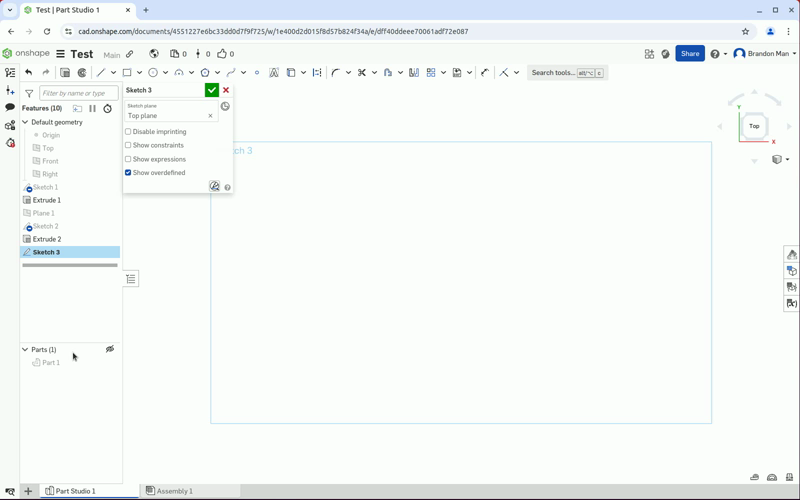
key(l)
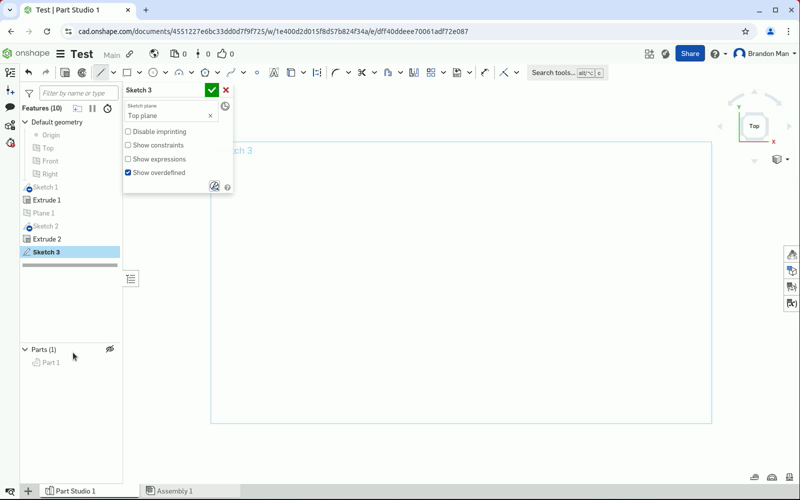
key_down(shift)
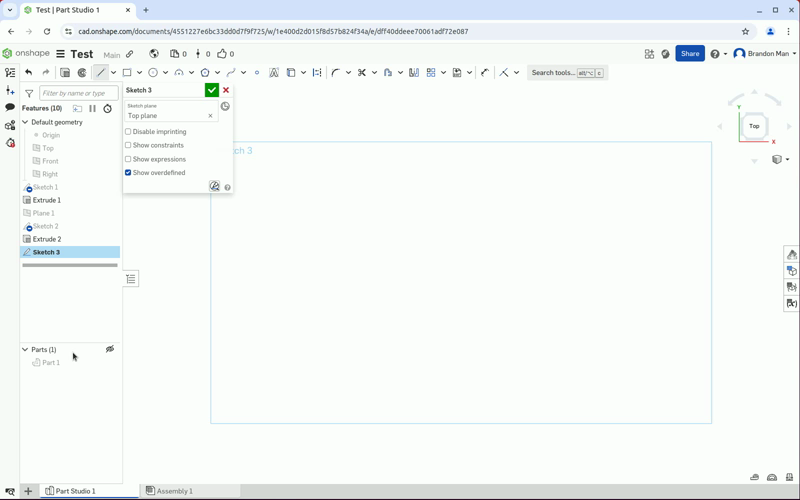
mouse_move(427, 342)
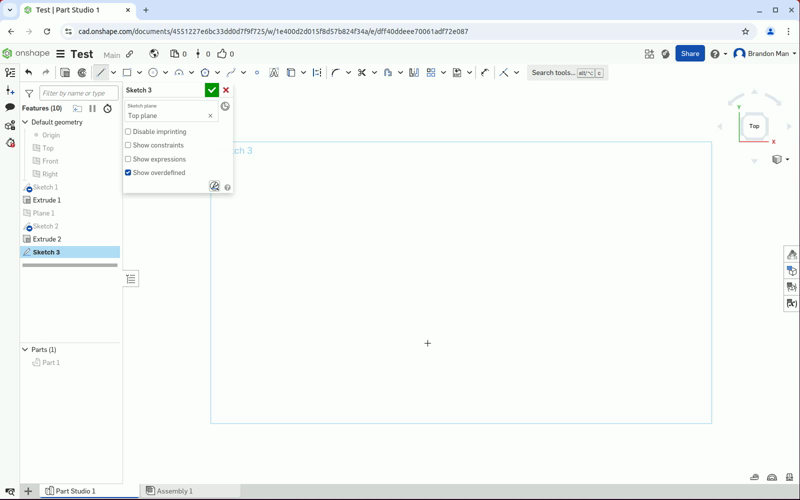
click(427, 342)
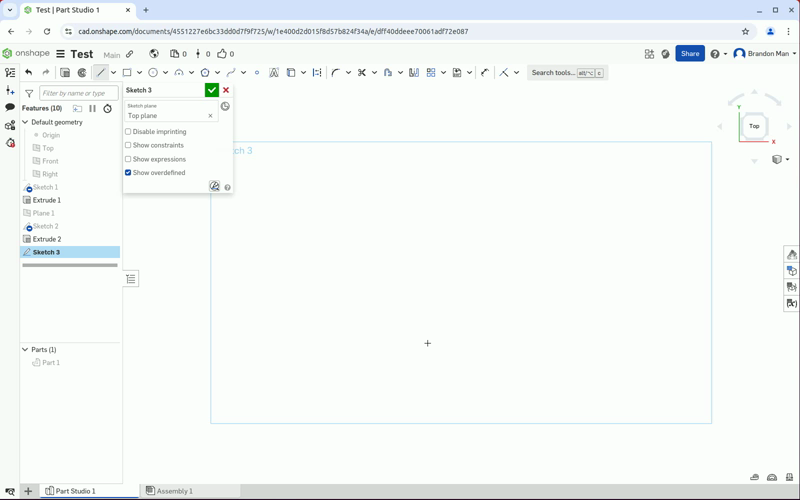
key_up(shift)
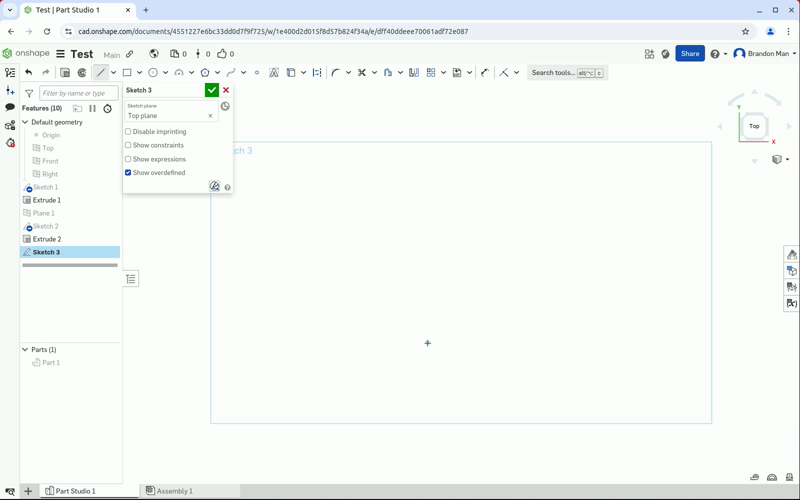
key_down(shift)
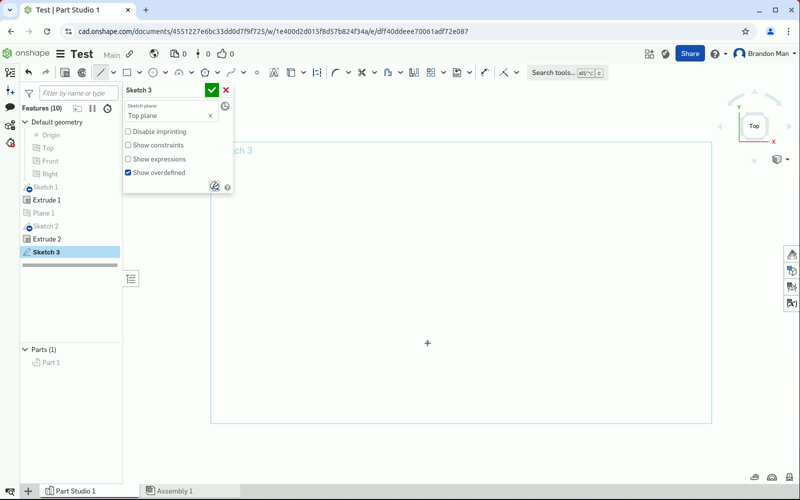
mouse_move(488, 342)
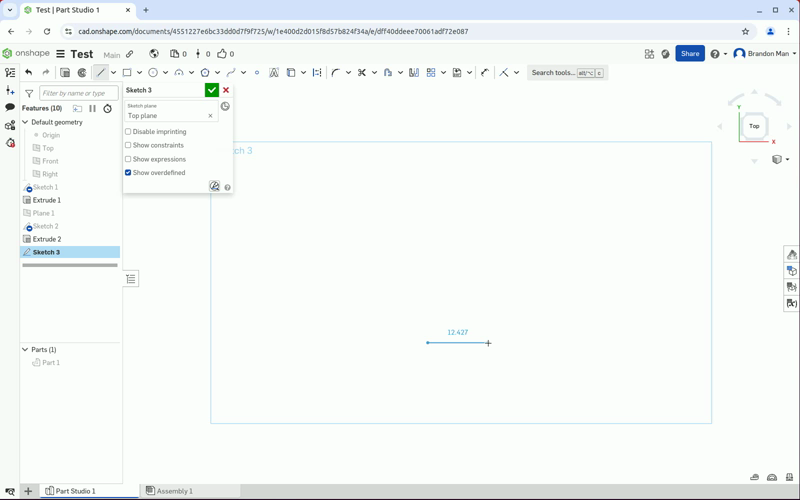
click(488, 342)
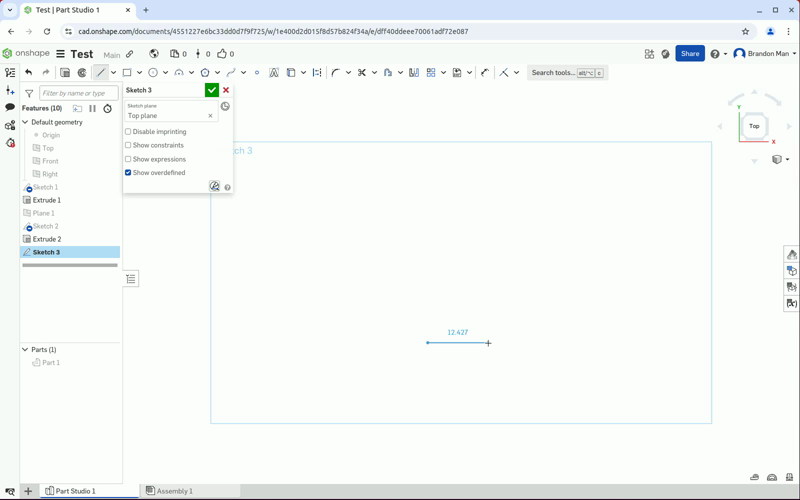
key_up(shift)
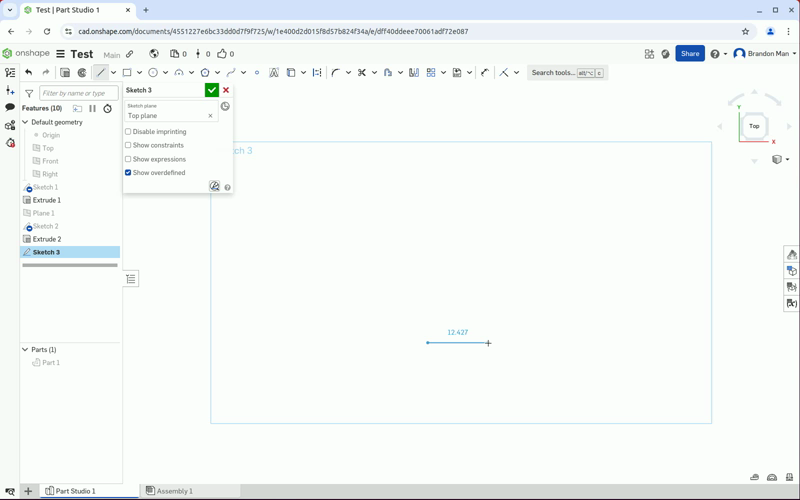
key_down(shift)
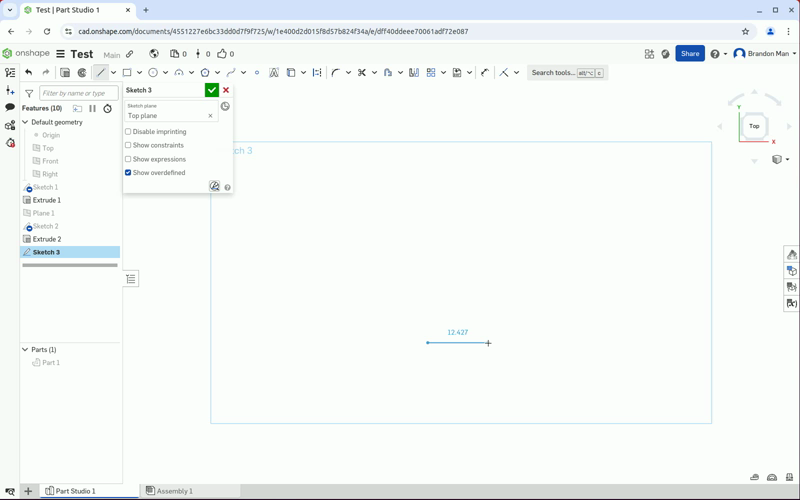
mouse_move(518, 342)
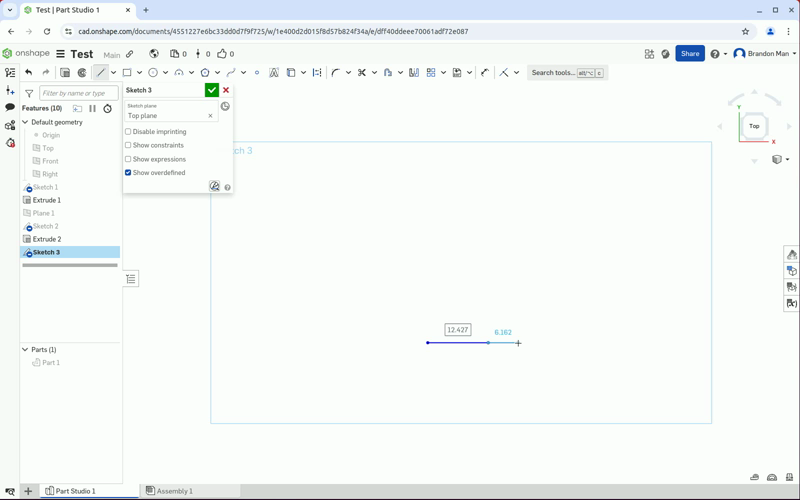
mouse_move(488, 322)
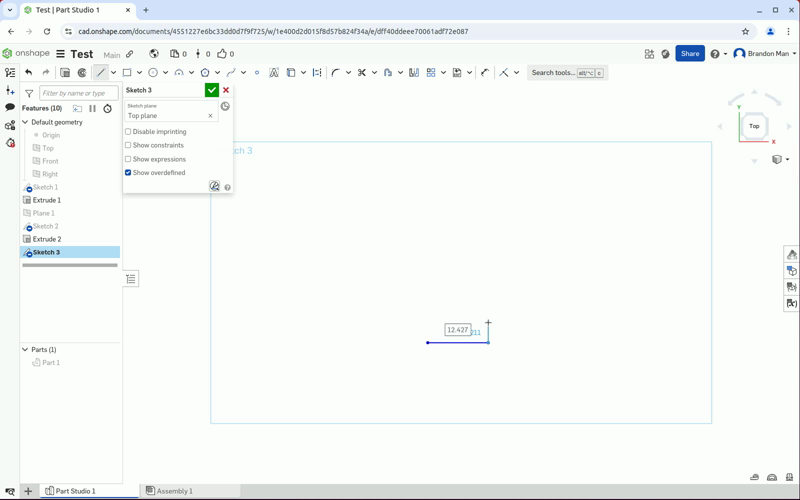
click(488, 322)
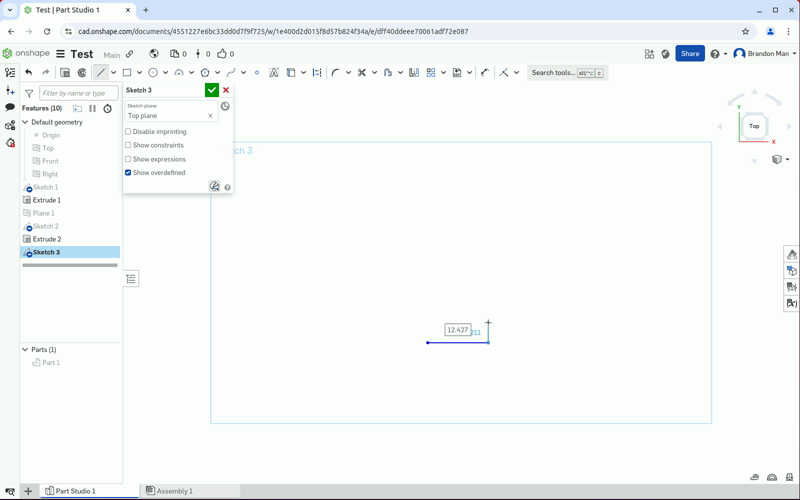
key_up(shift)
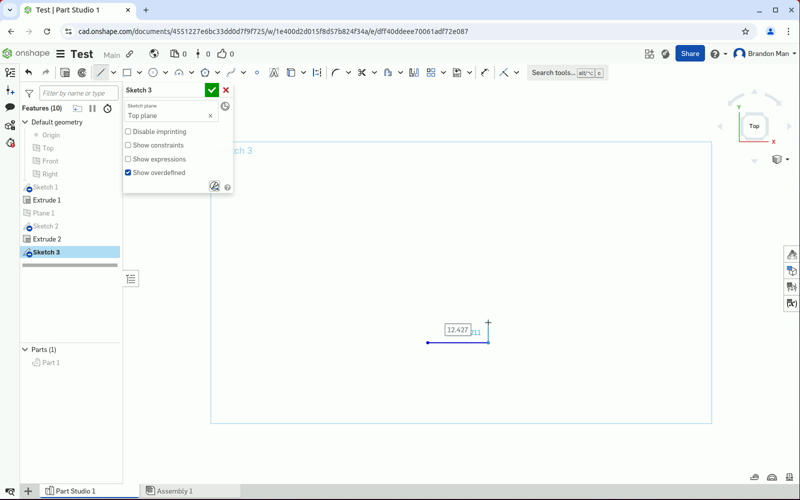
key_down(shift)
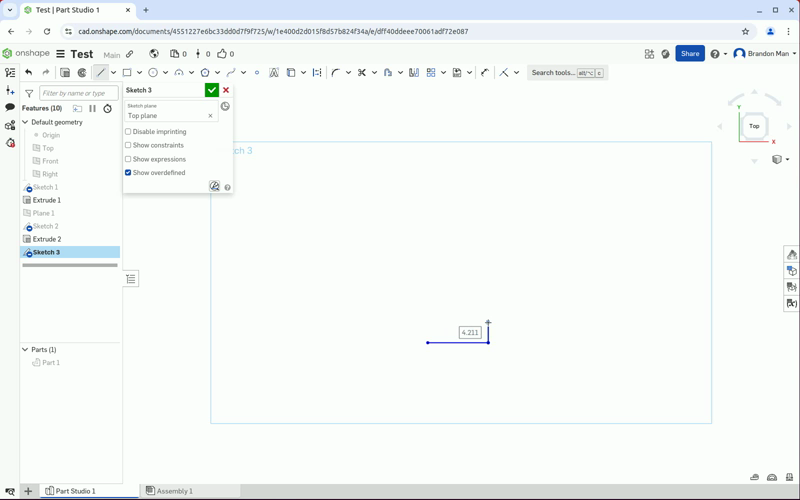
mouse_move(427, 322)
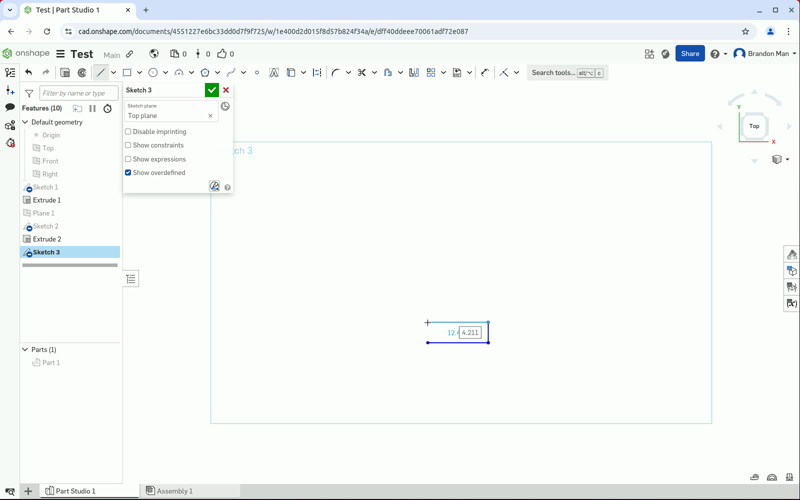
click(427, 322)
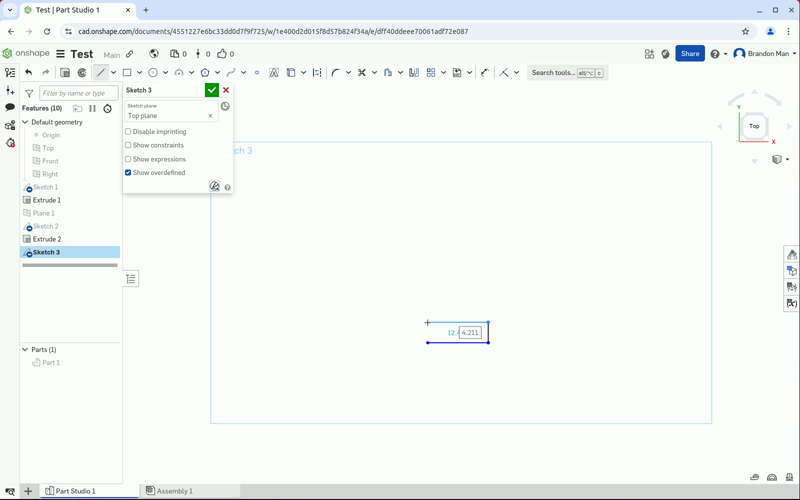
key_up(shift)
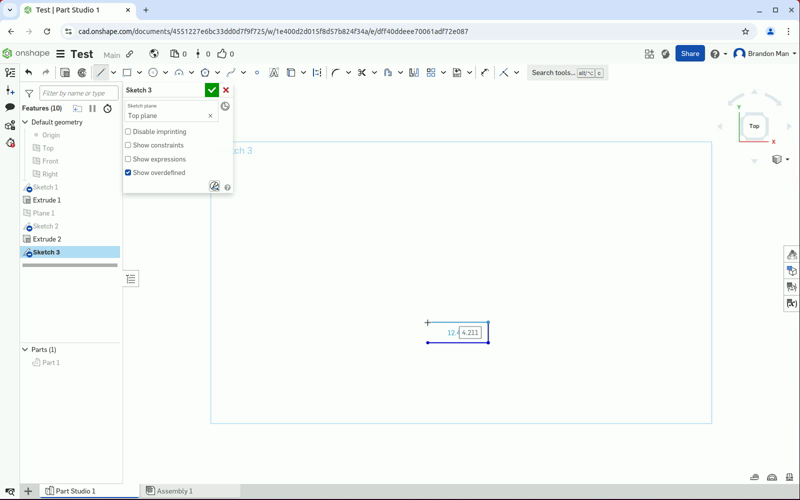
mouse_move(457, 322)
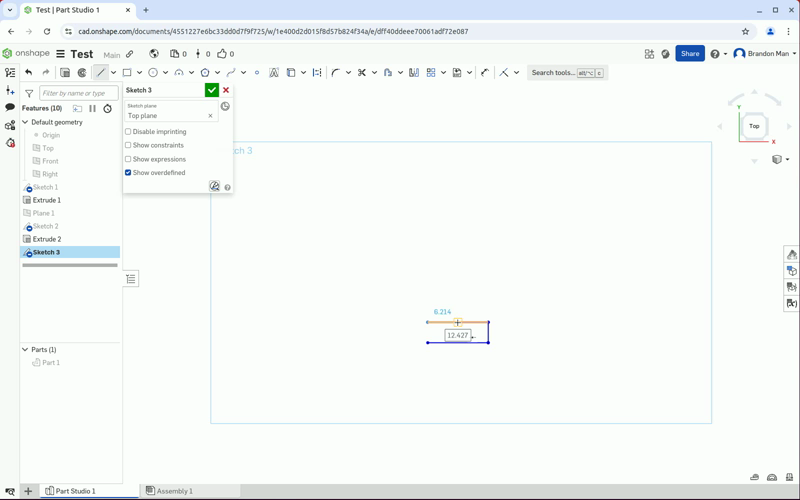
key_down(shift)
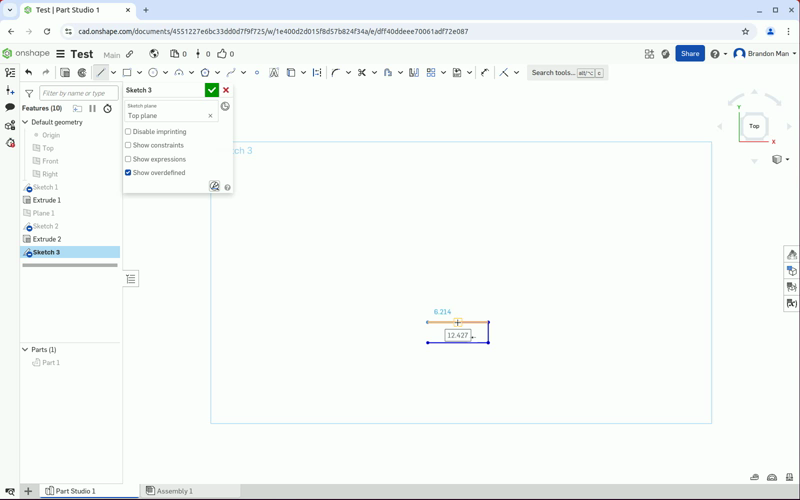
mouse_move(427, 342)
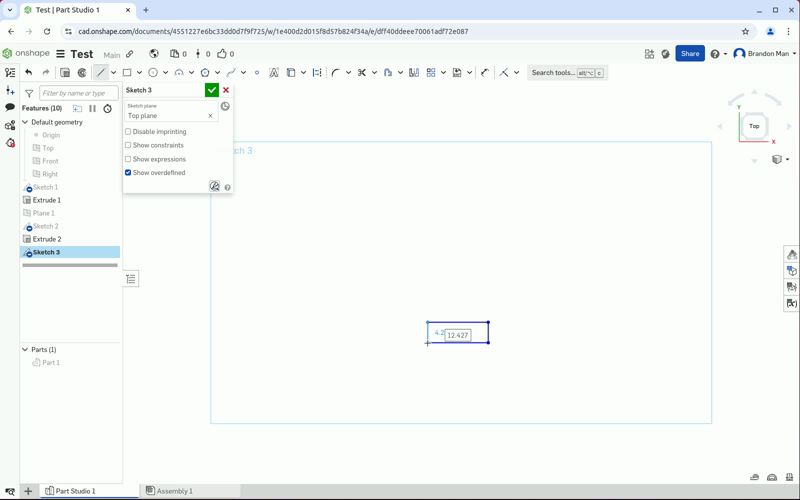
key_up(shift)
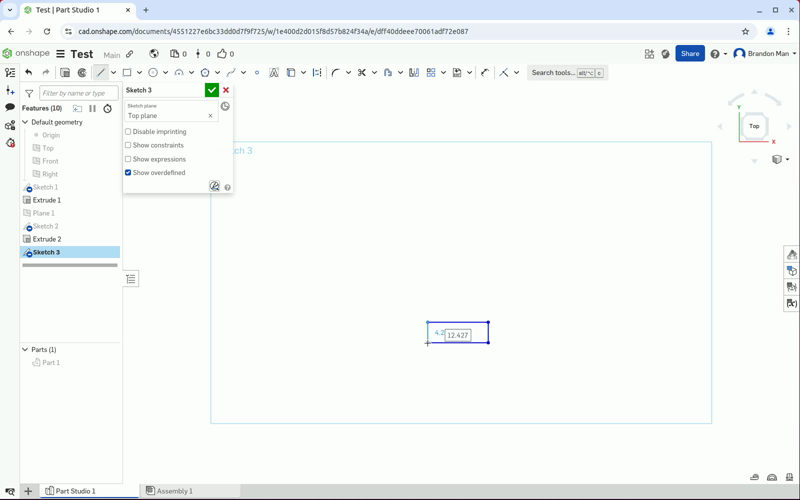
click(427, 342)
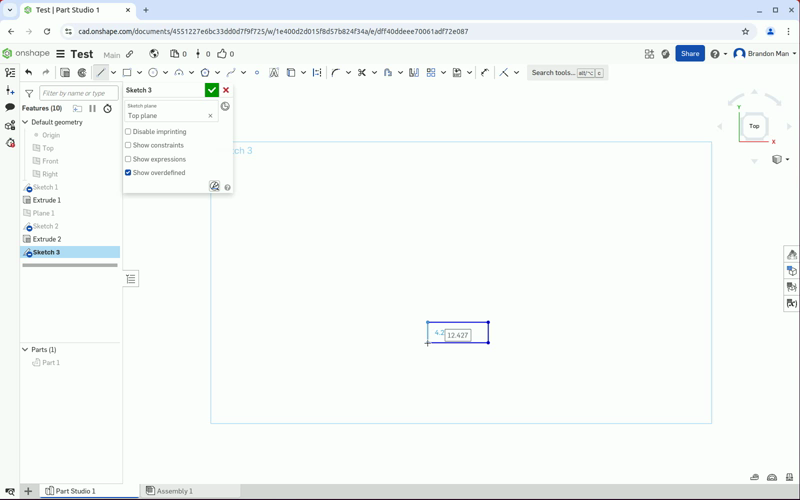
key(esc)
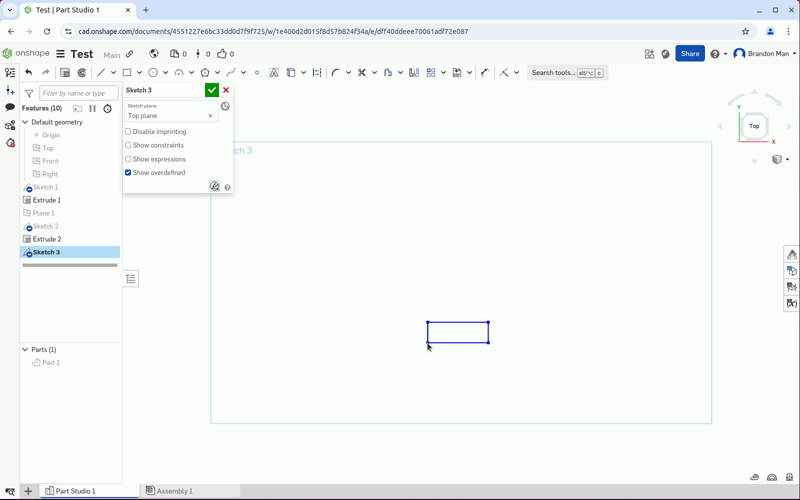
mouse_move(433, 338)
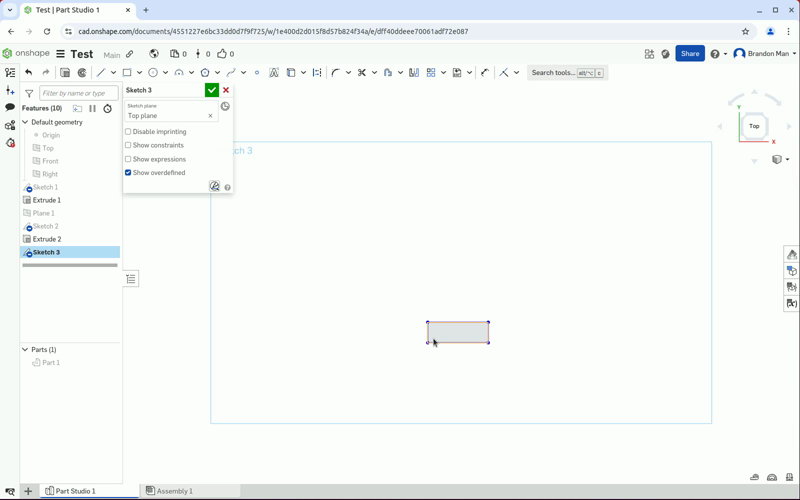
scroll(6)
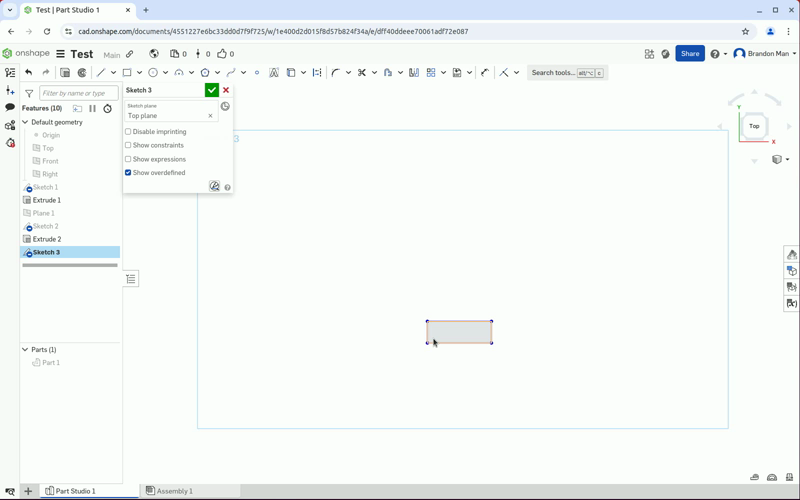
scroll(6)
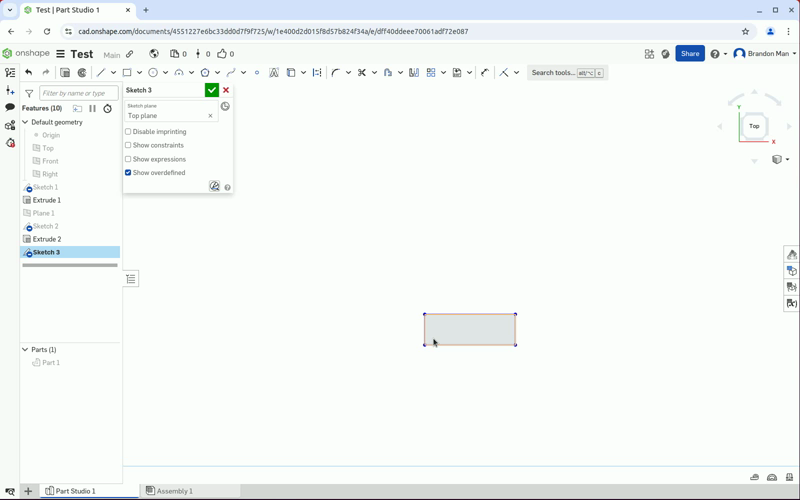
scroll(6)
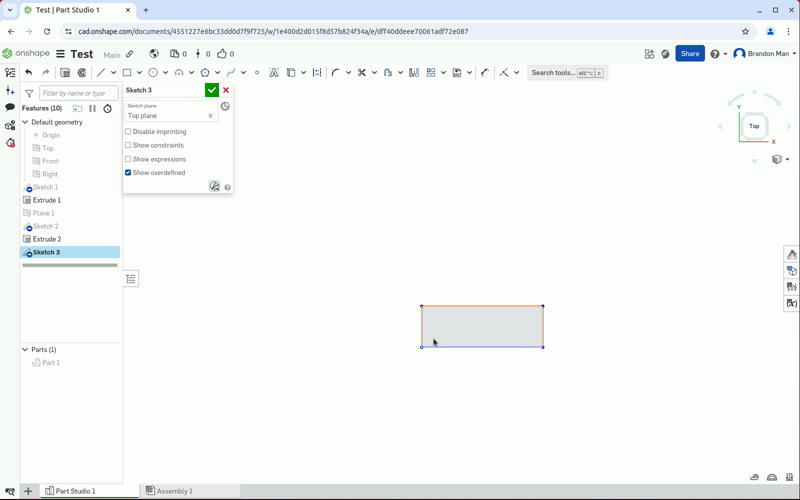
scroll(6)
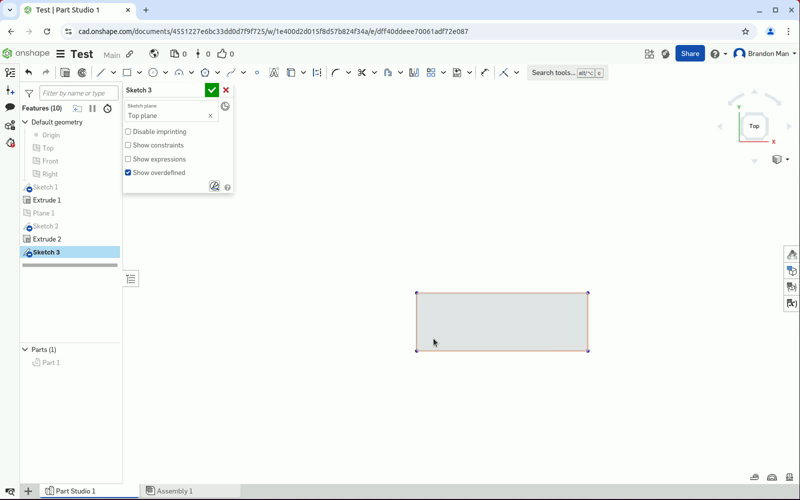
scroll(6)
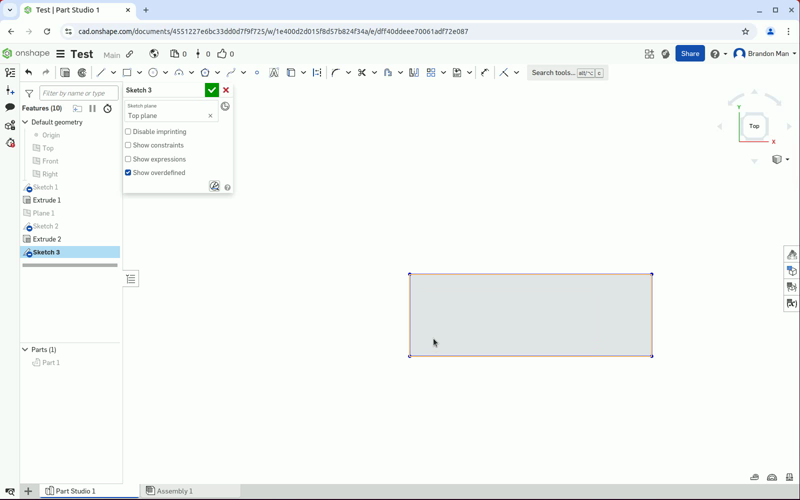
scroll(6)
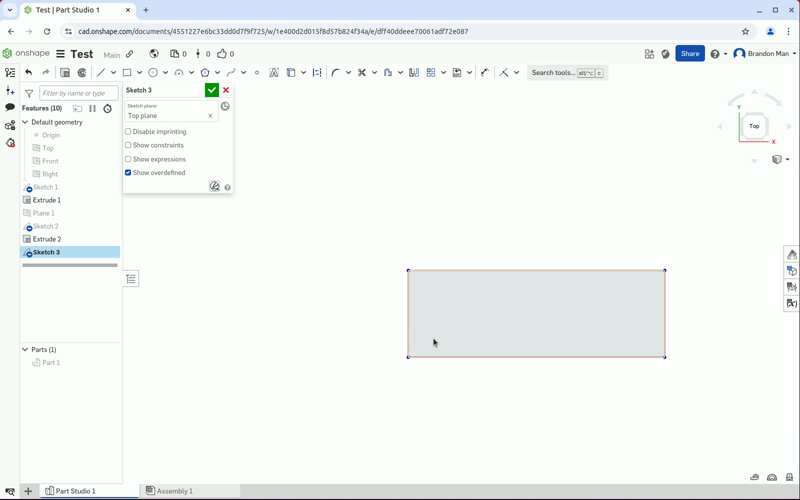
scroll(6)
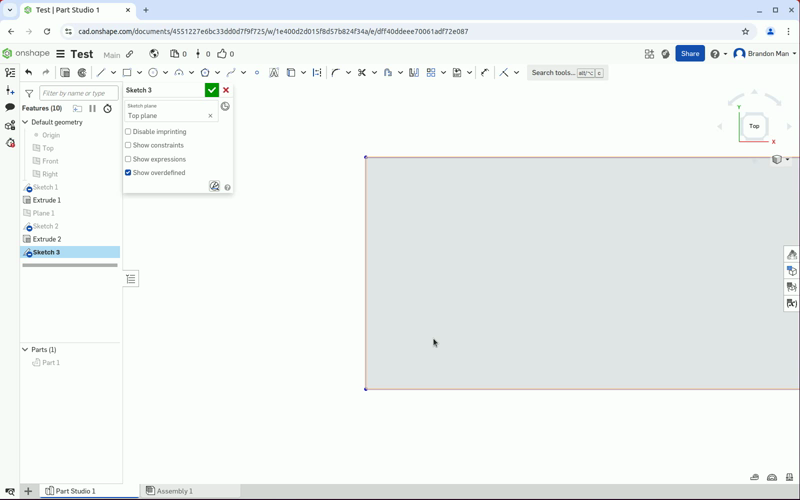
click(433, 338)
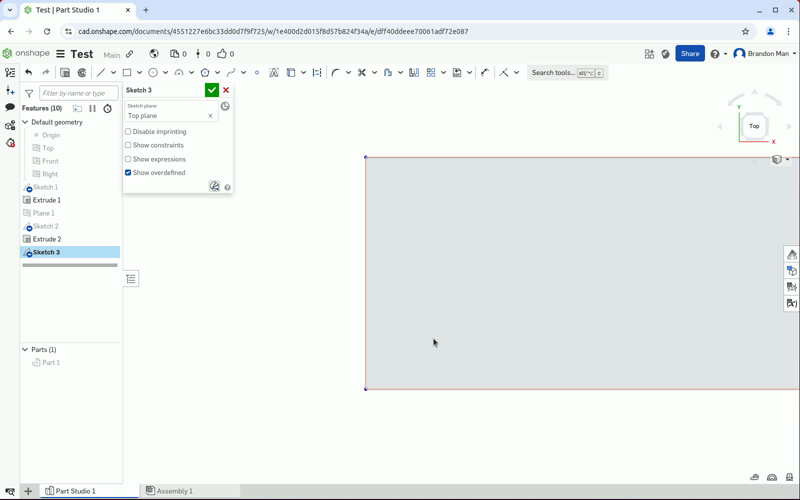
scroll(-6)
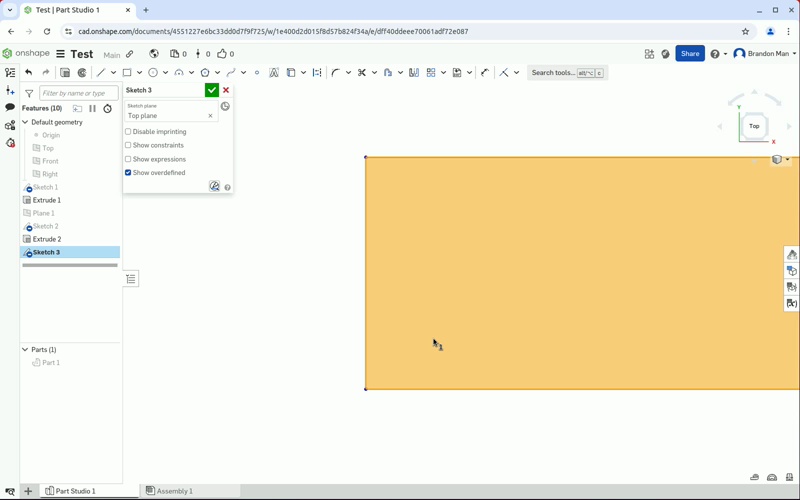
scroll(-6)
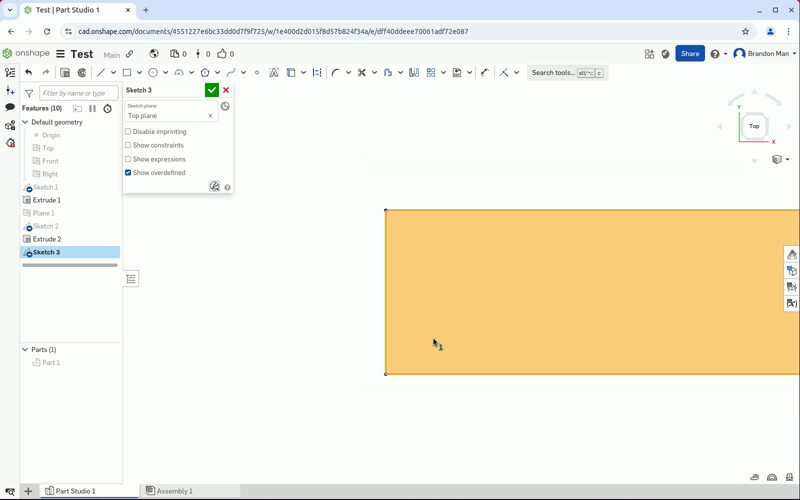
scroll(-6)
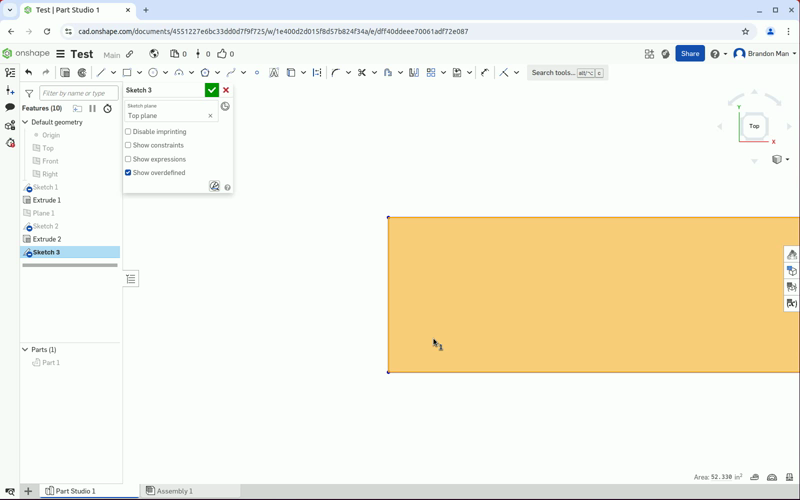
scroll(-6)
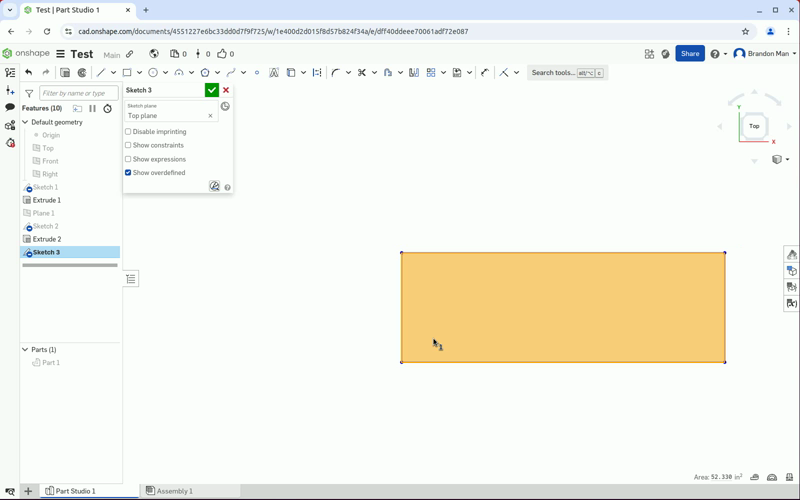
scroll(-6)
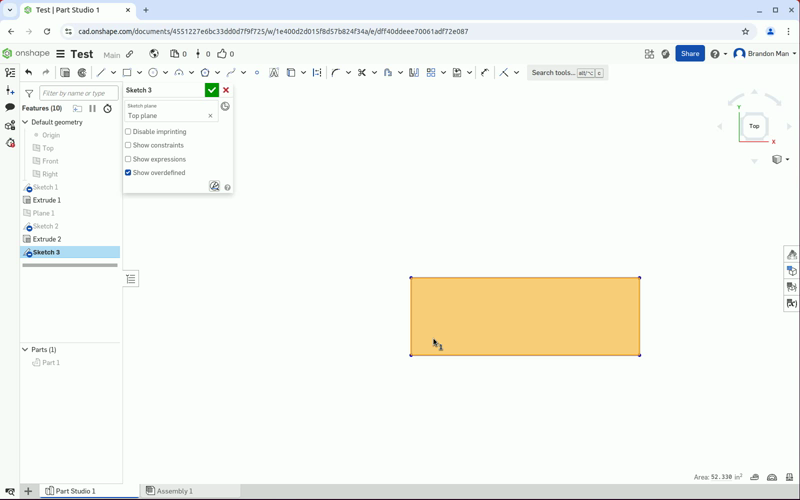
scroll(-6)
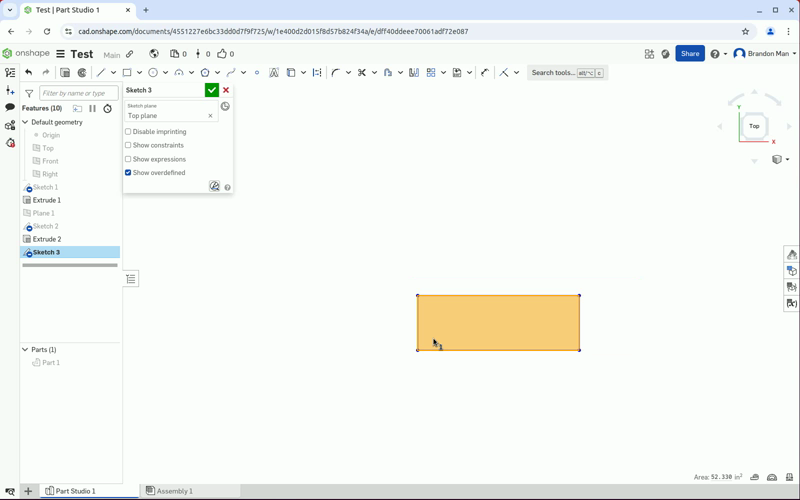
scroll(-6)
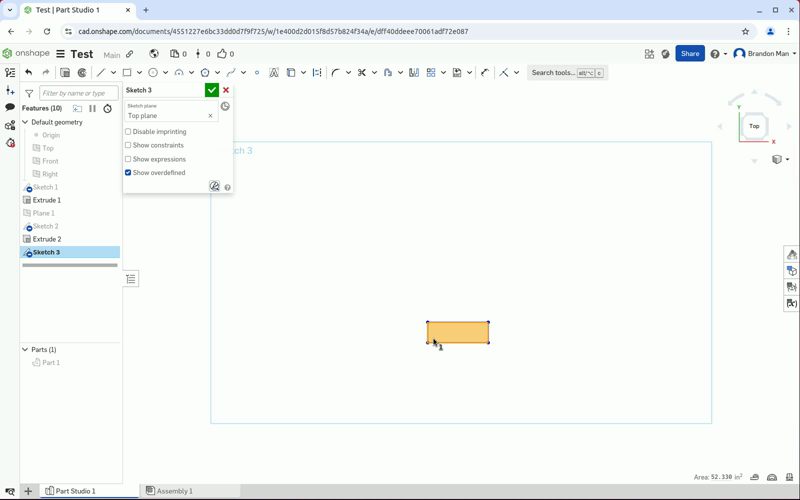
mouse_move(73, 352)
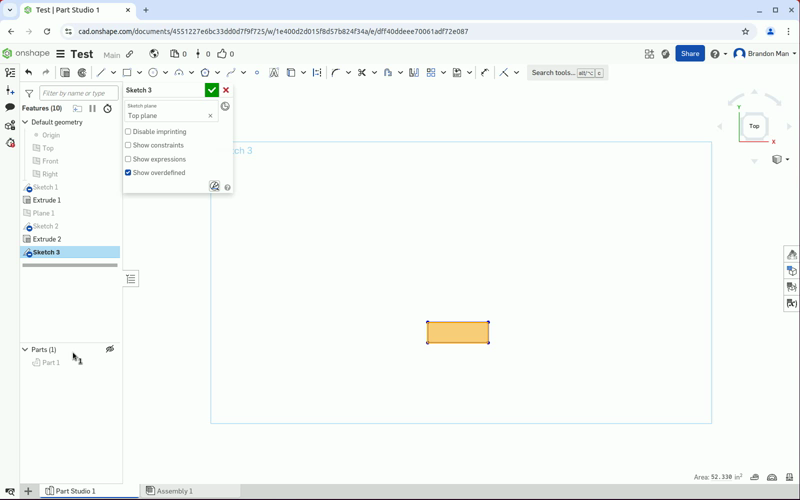
key(shift+y)
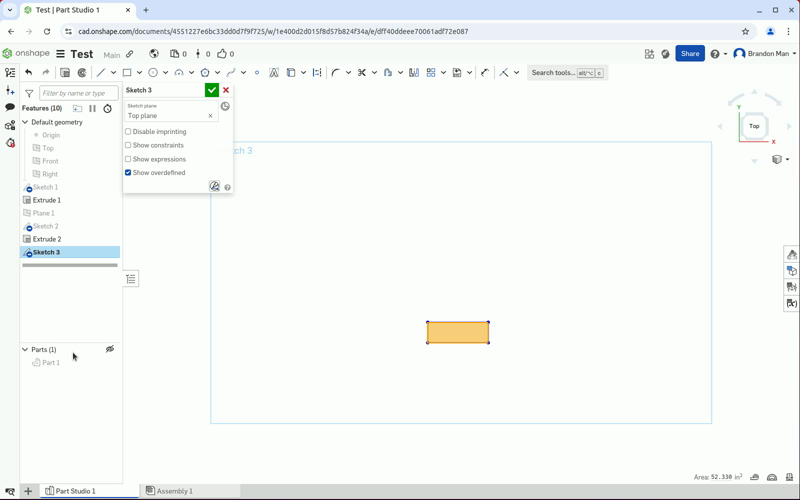
key(shift+e)
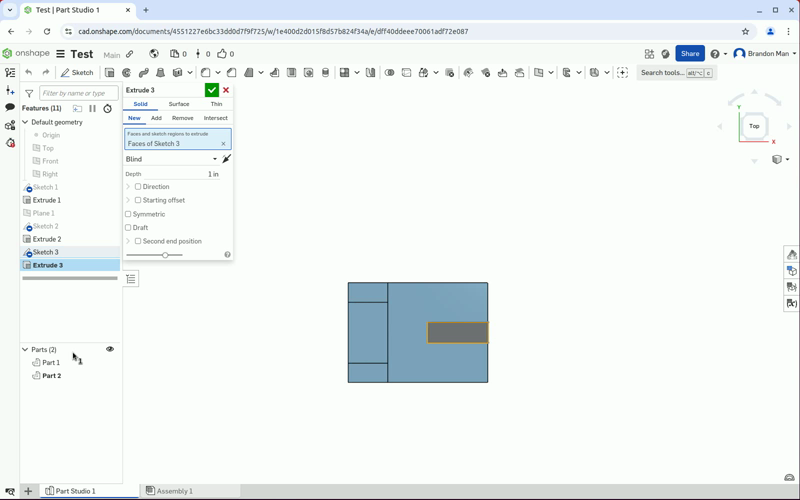
mouse_move(143, 106)
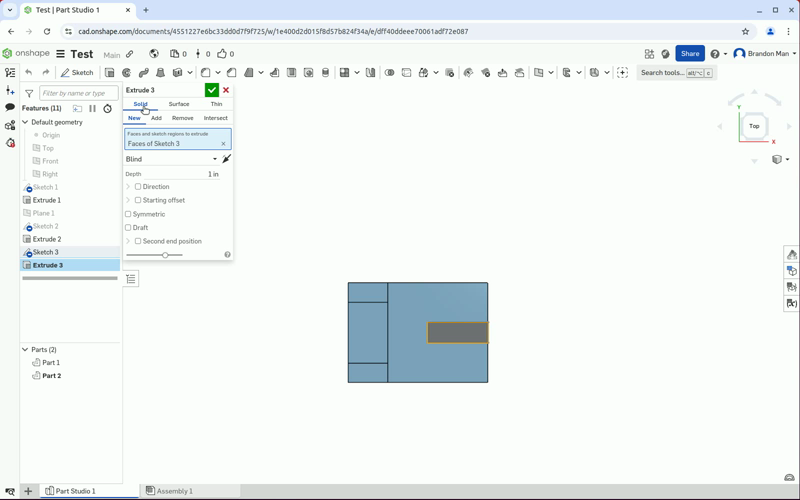
click(143, 106)
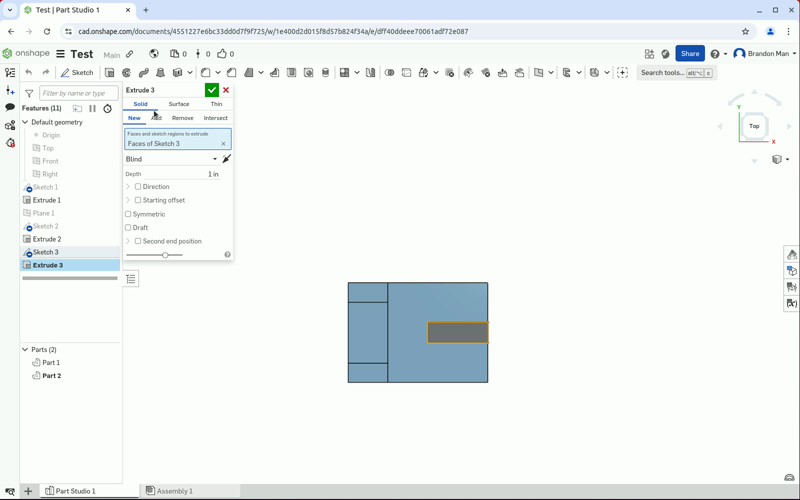
mouse_move(186, 120)
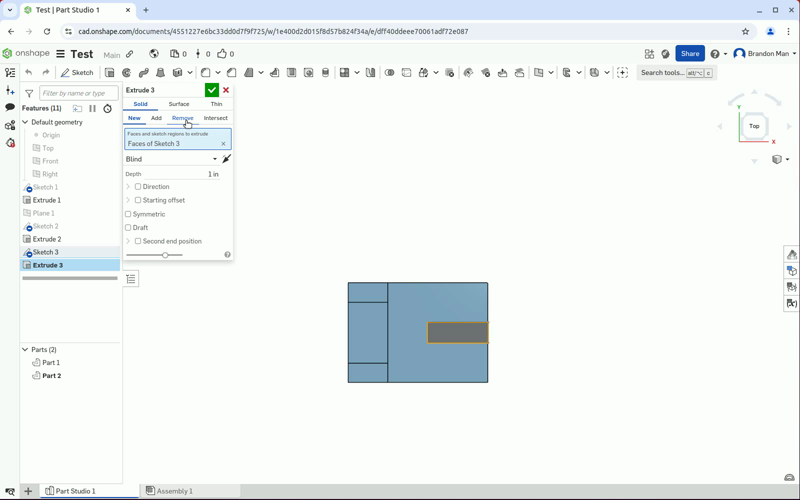
click(186, 120)
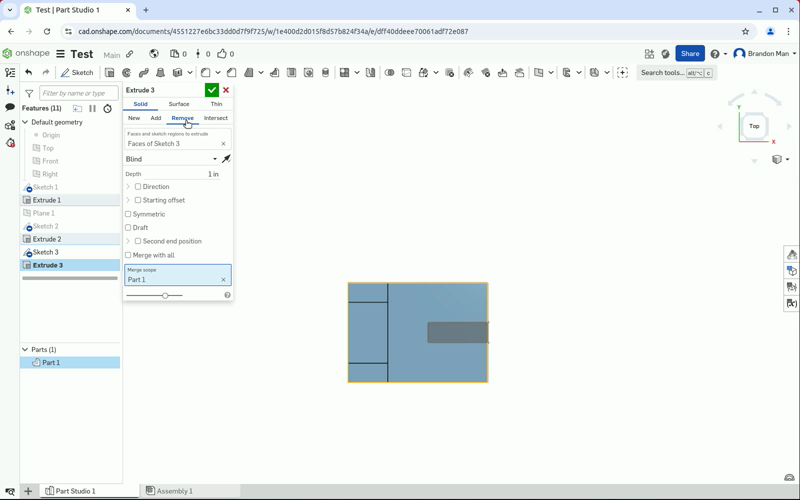
key(tab, 4)
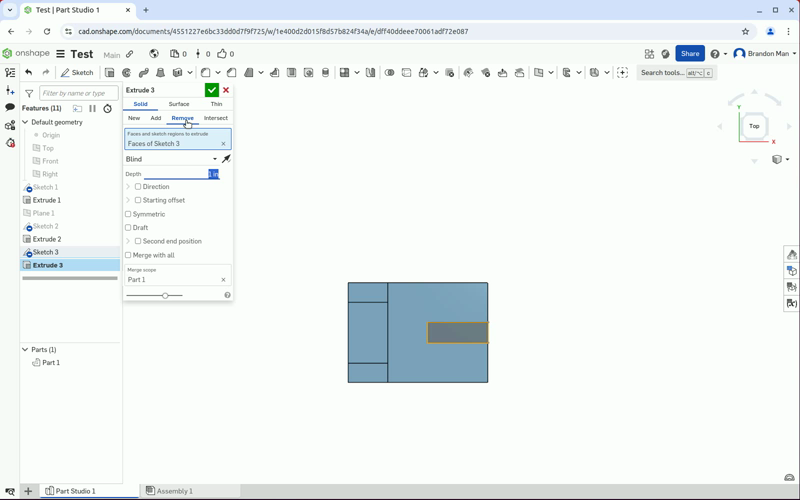
text(16.368)
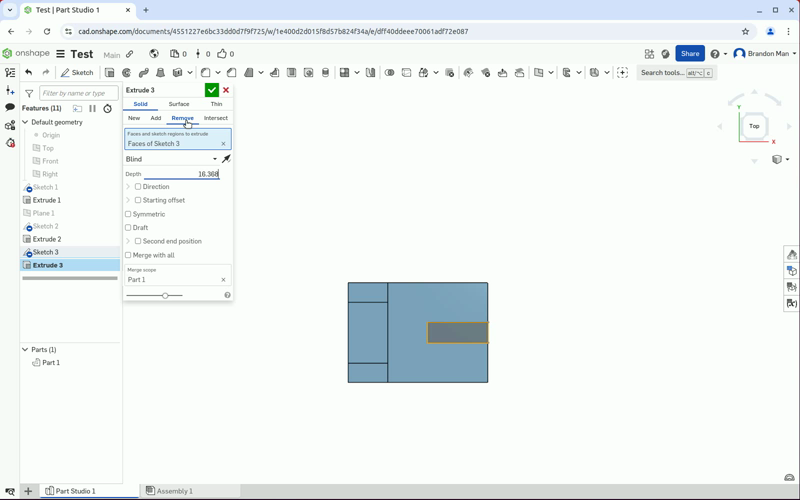
key(tab, 6)
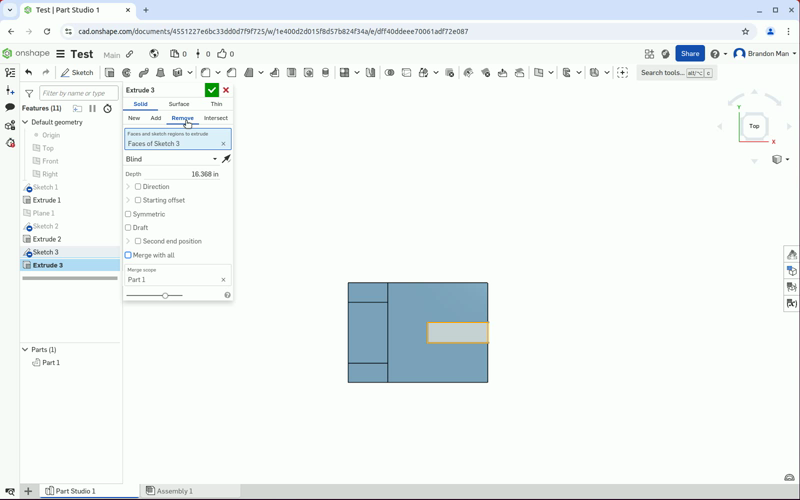
key(space)
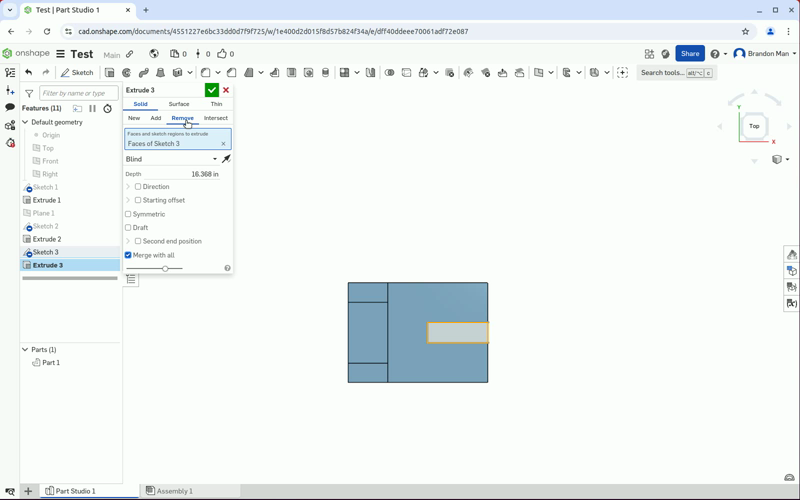
key(enter)
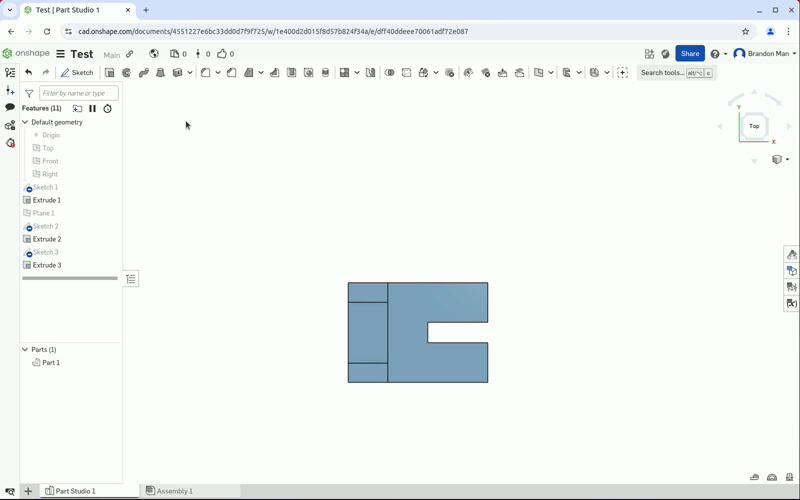
key(shift+h)
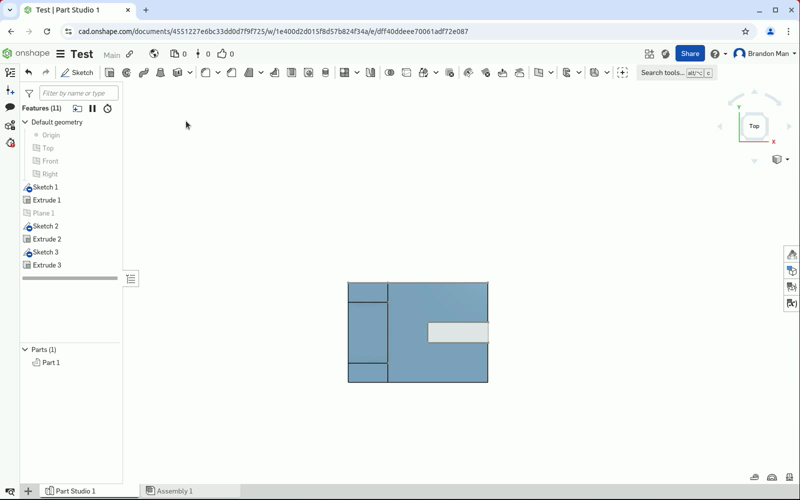
key(shift+h)
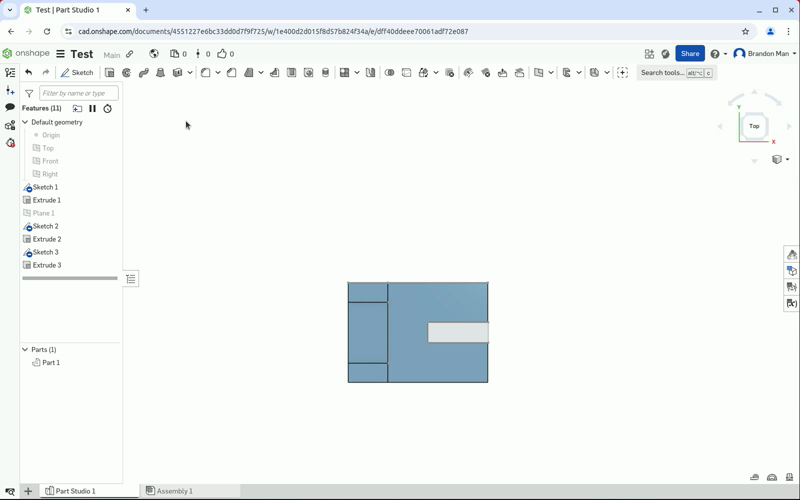
key(shift+7)
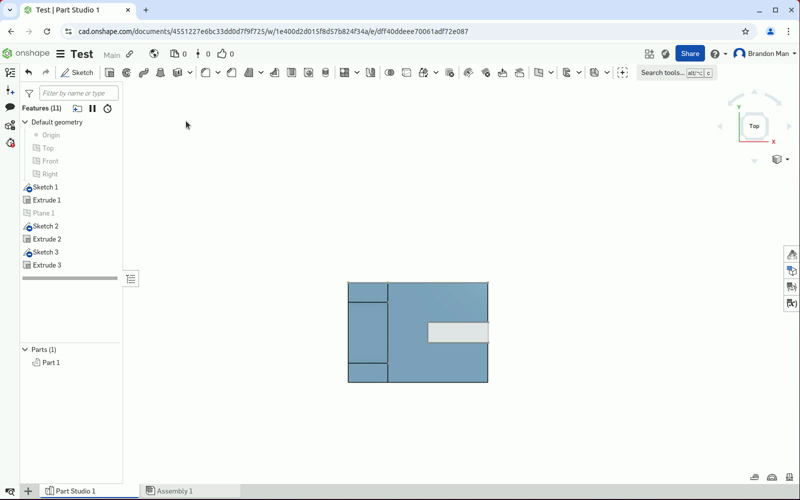
key(up, 3)
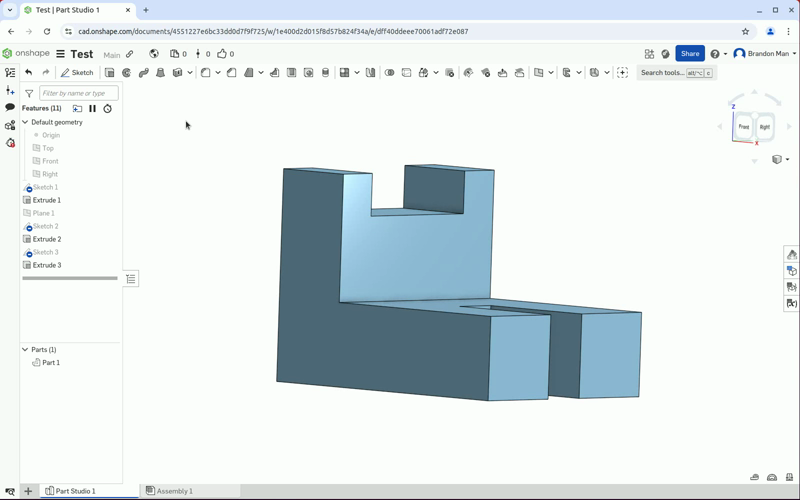
key(left, 3)
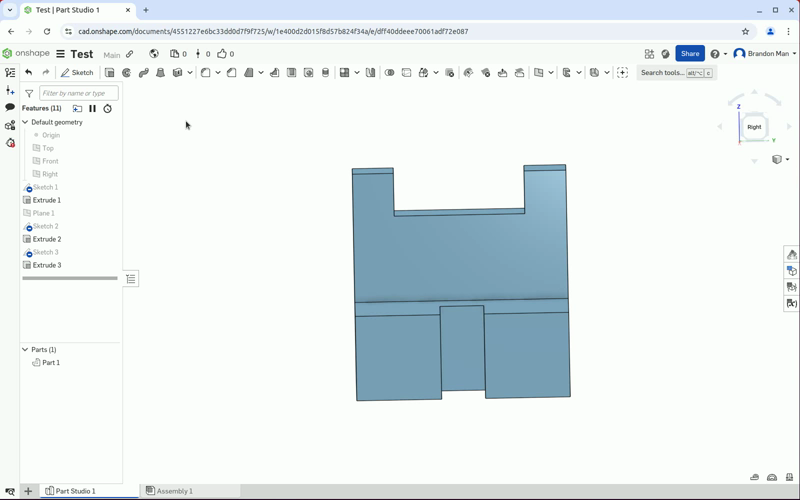
key(right, 3)
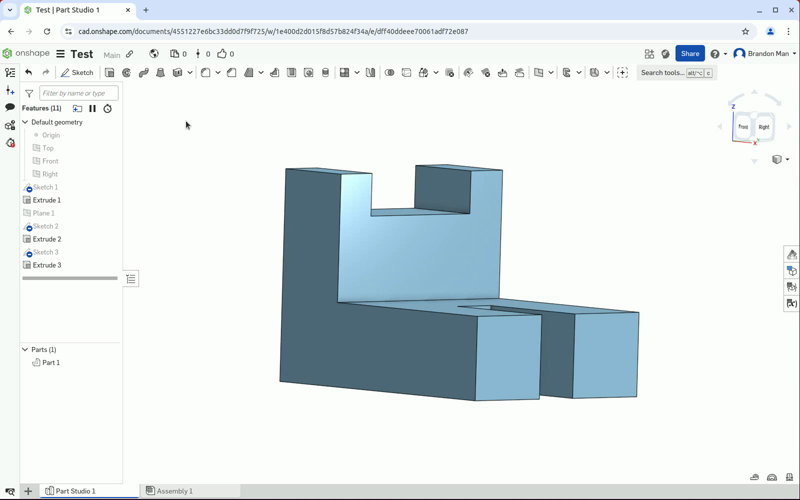
key(down, 3)
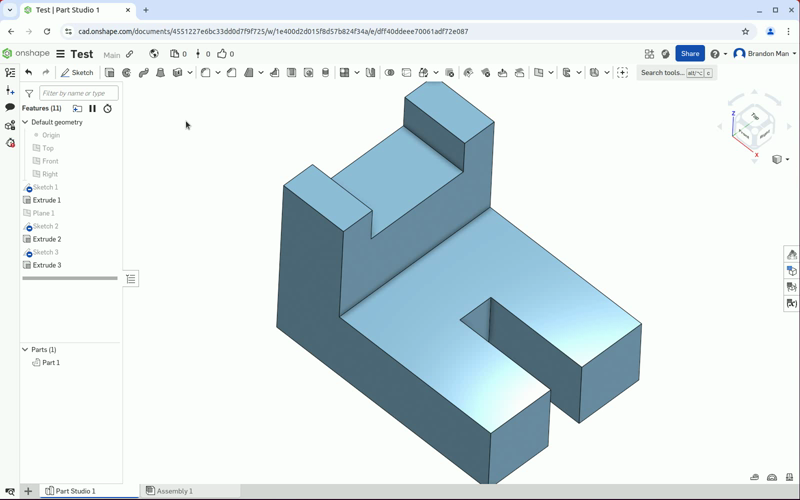
mouse_move(73, 189)
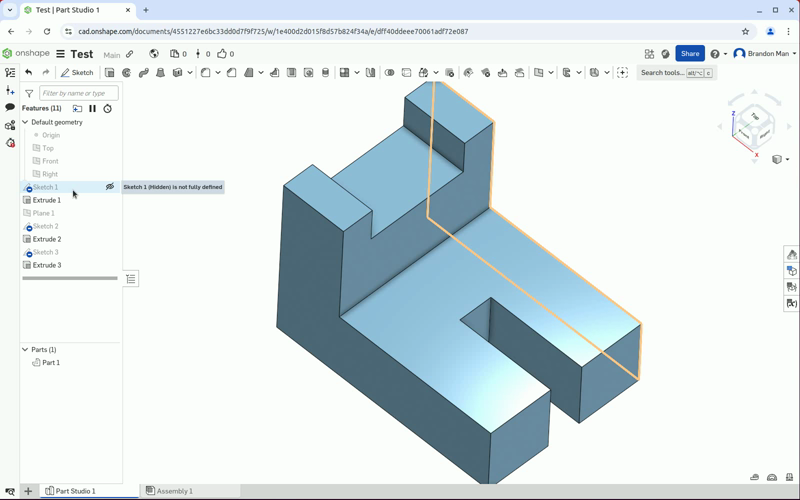
click(73, 189)